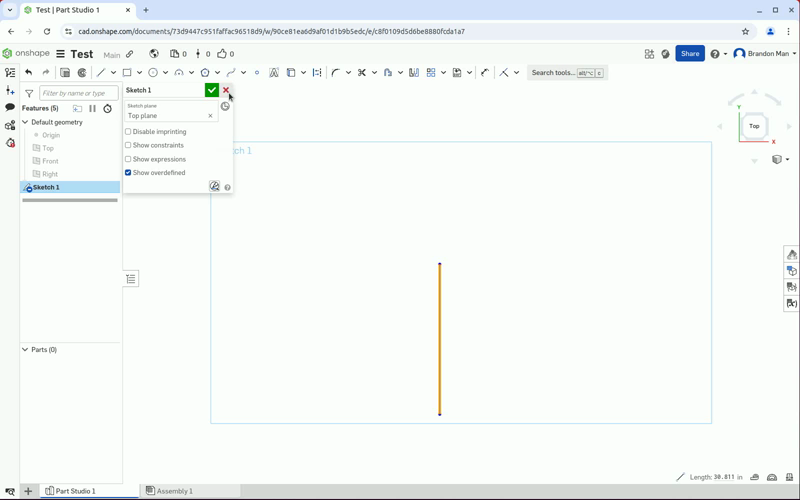
key(shift+h)
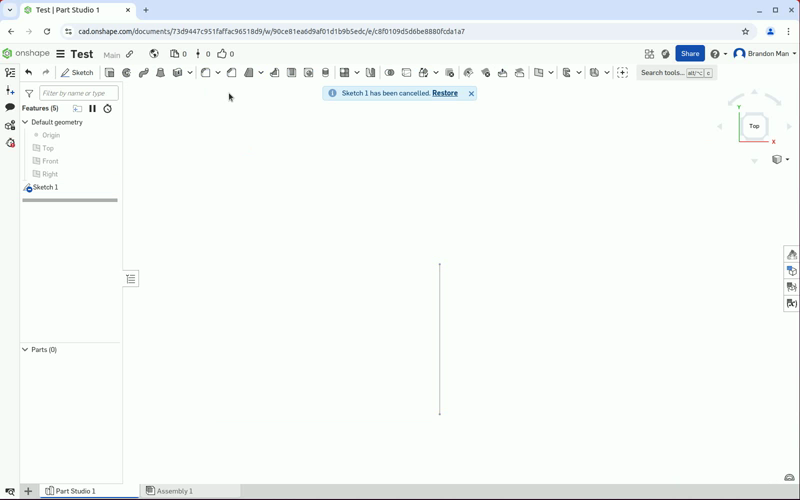
key(shift+s)
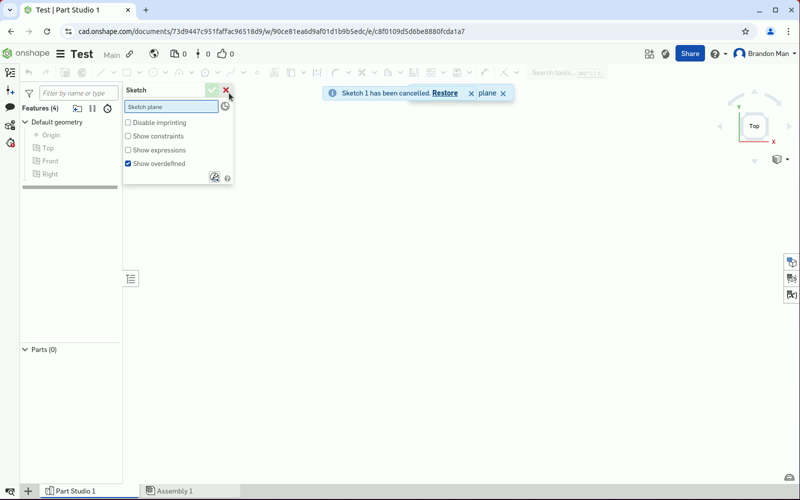
mouse_move(73, 150)
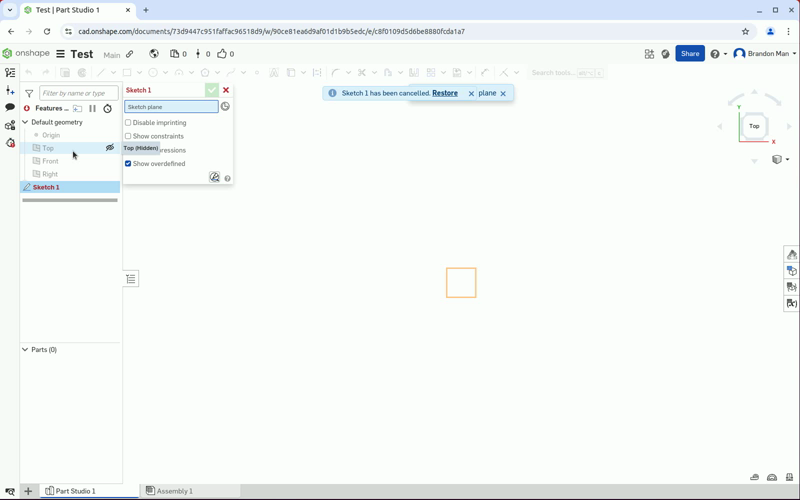
click(73, 150)
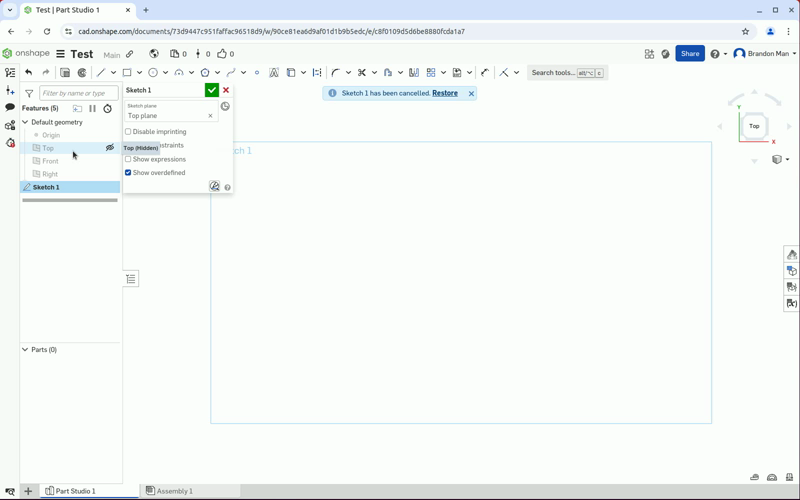
mouse_move(73, 352)
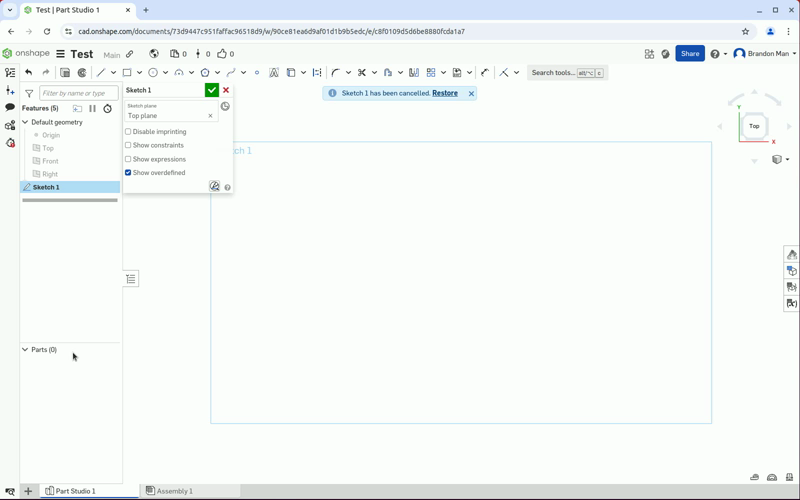
key(y)
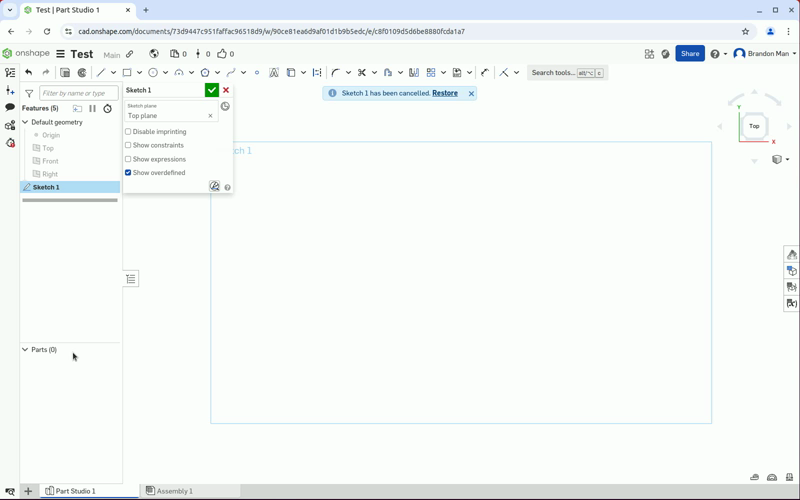
key(c)
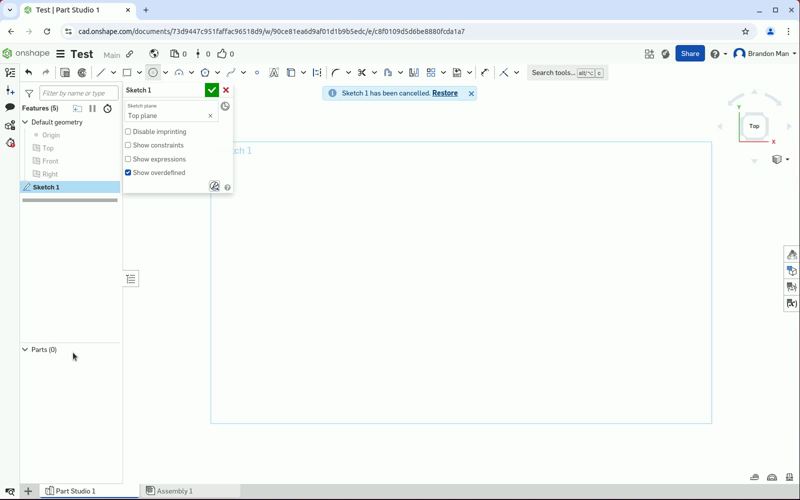
key_down(shift)
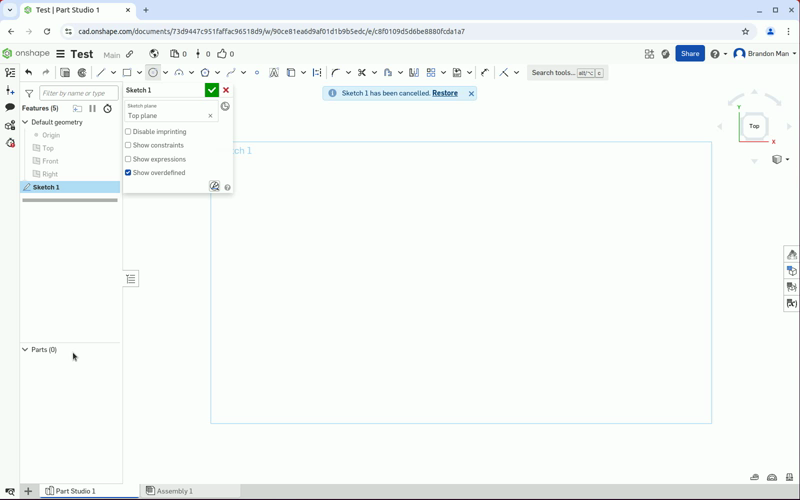
mouse_move(461, 282)
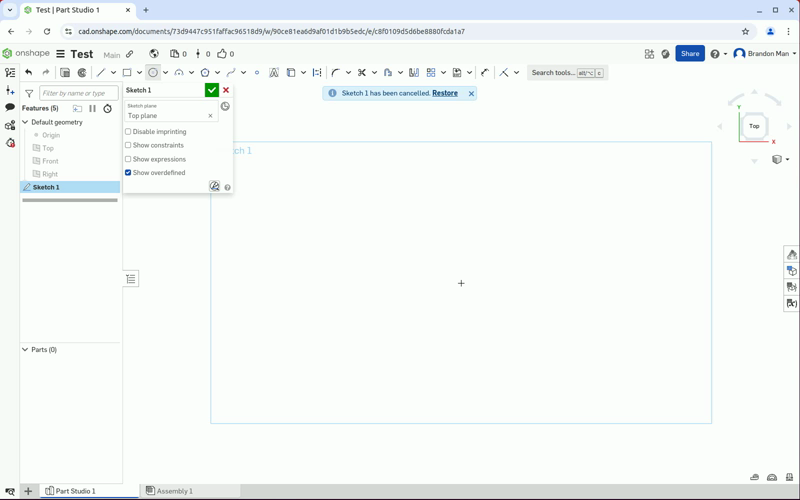
click(461, 282)
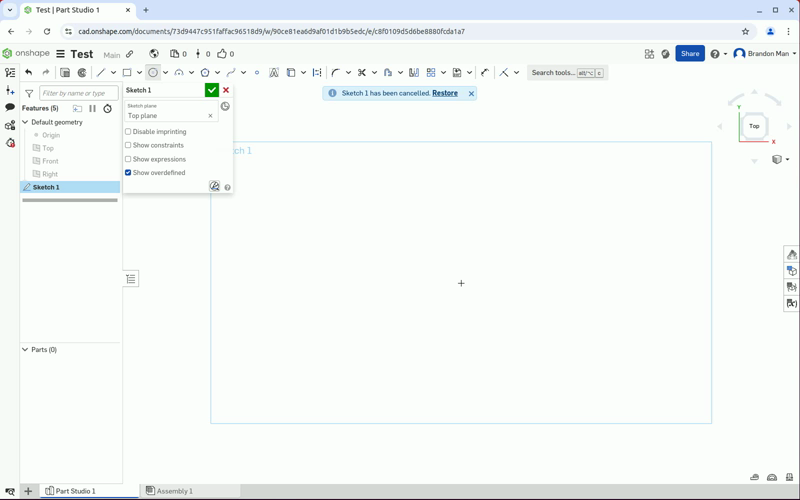
key_up(shift)
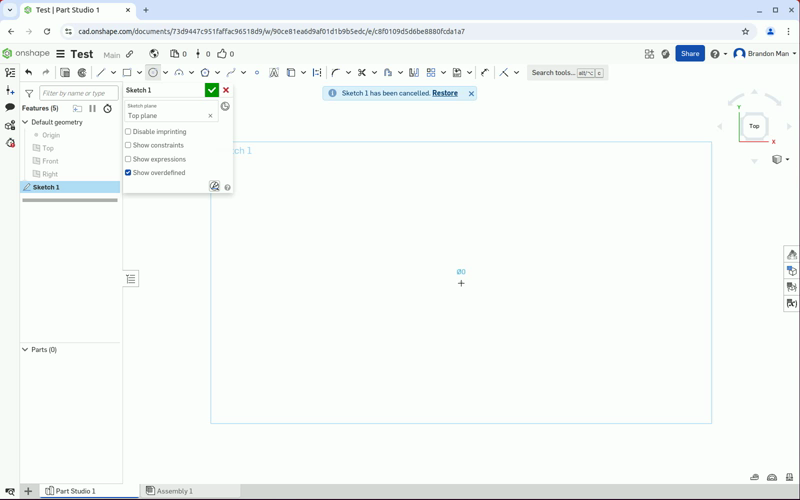
mouse_move(574, 282)
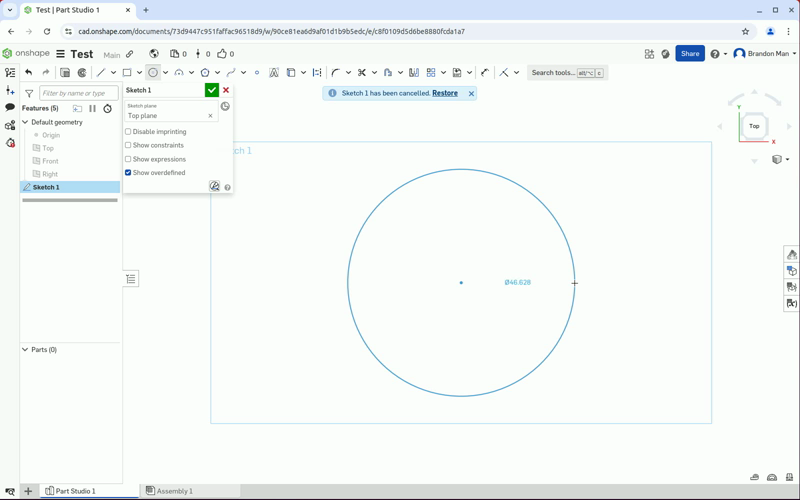
click(574, 282)
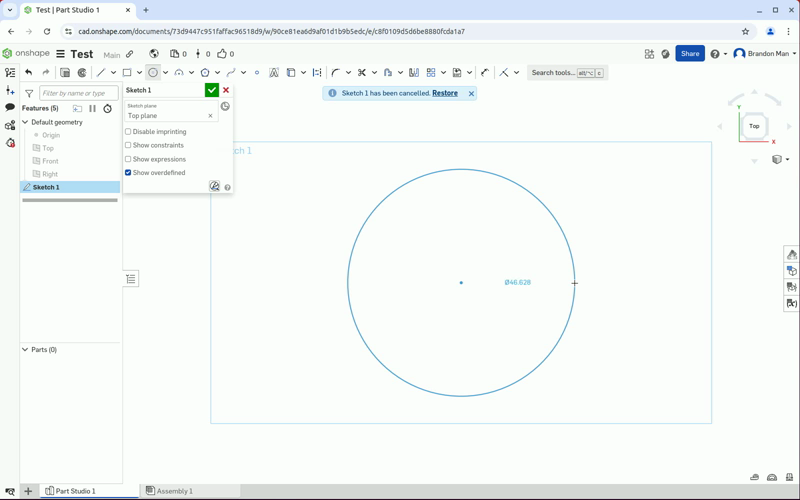
key(esc)
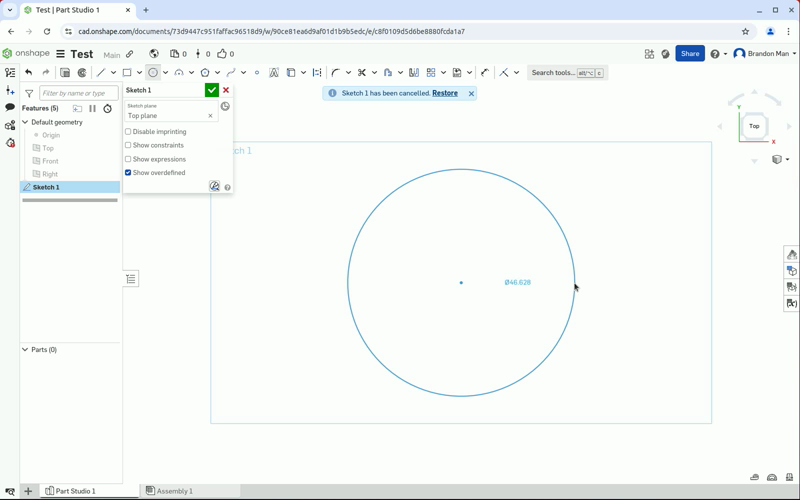
key(c)
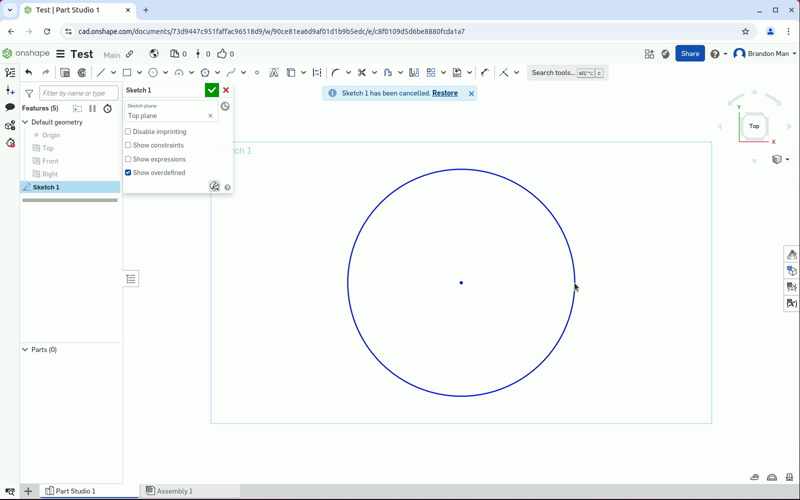
key_down(shift)
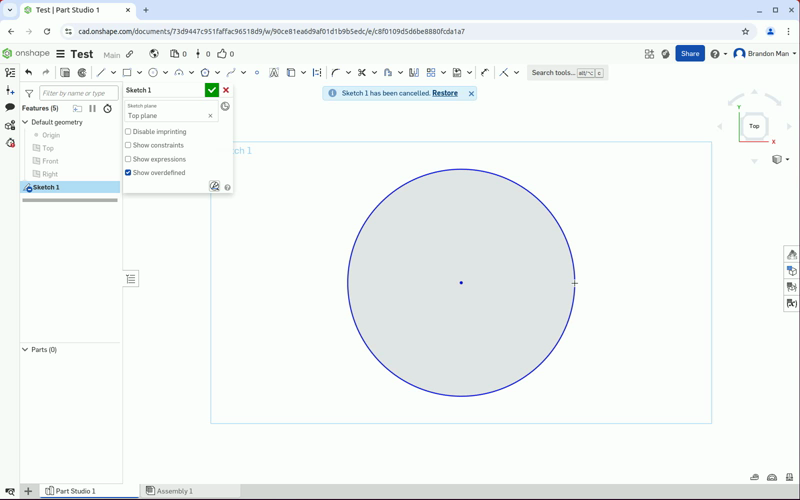
mouse_move(461, 282)
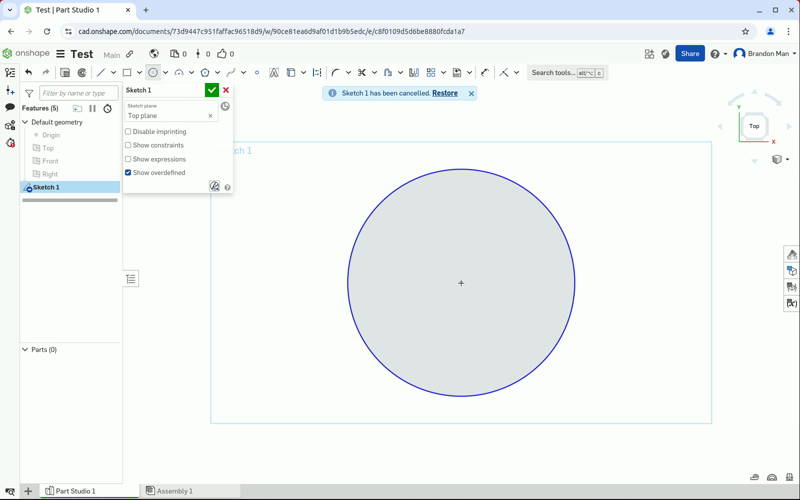
click(461, 282)
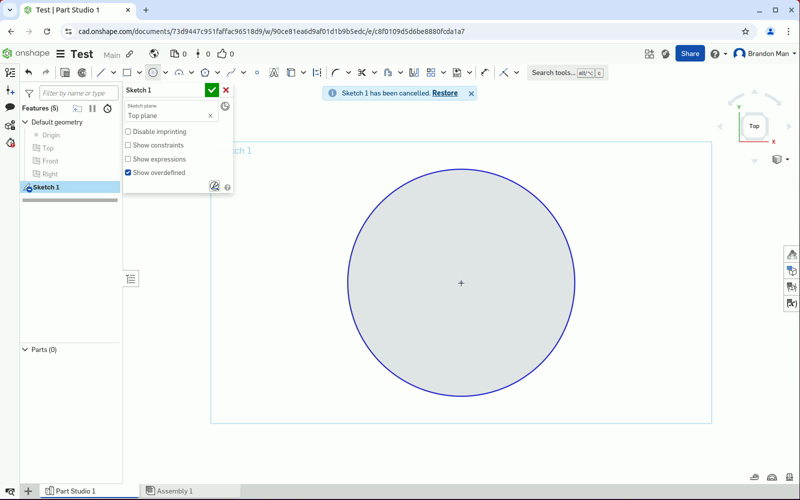
key_up(shift)
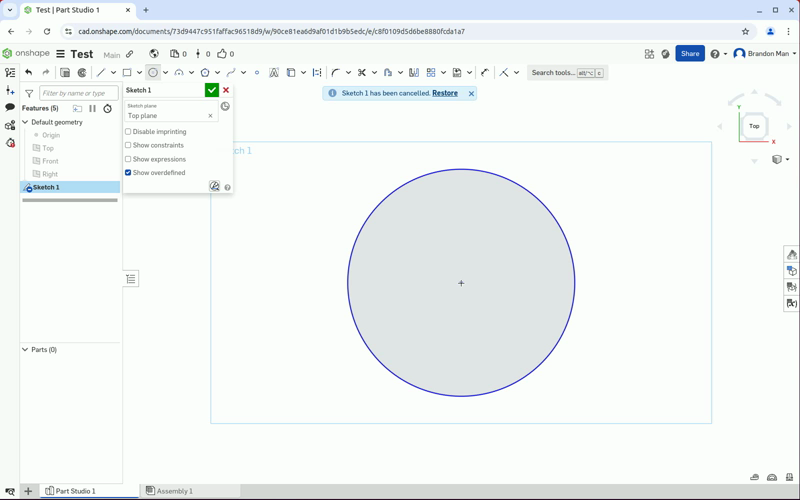
mouse_move(517, 282)
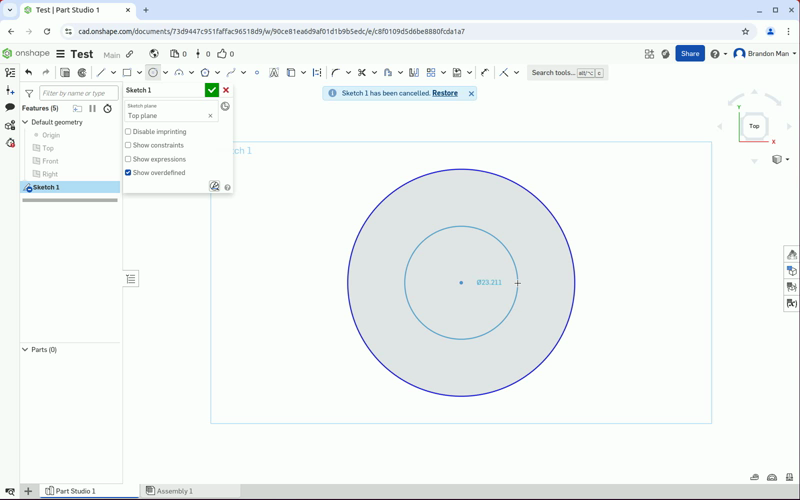
click(517, 282)
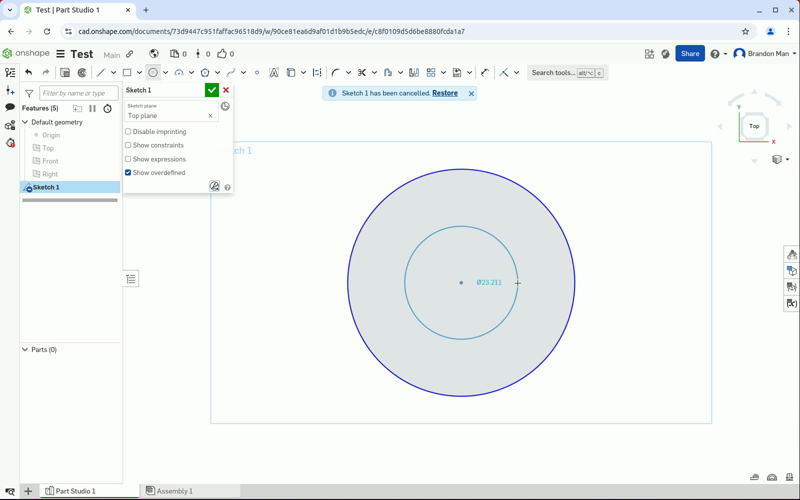
key(esc)
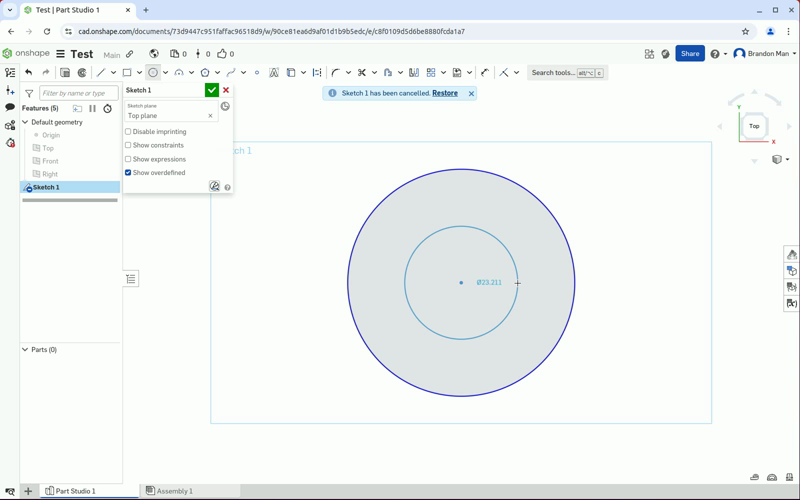
mouse_move(371, 292)
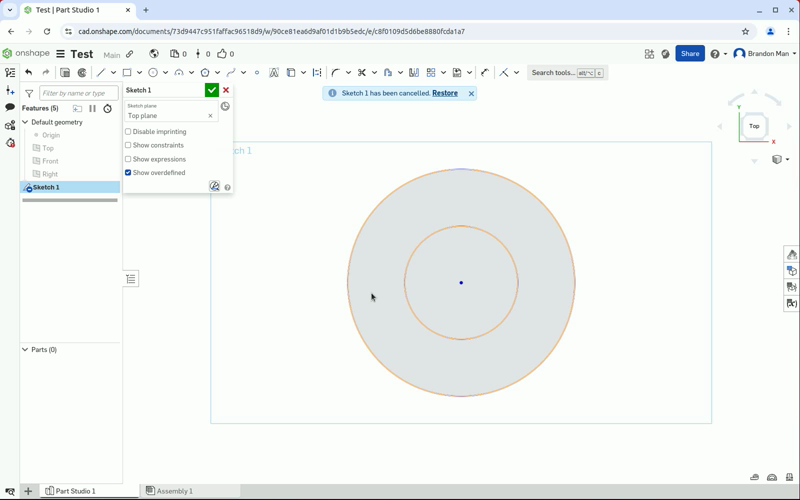
click(371, 292)
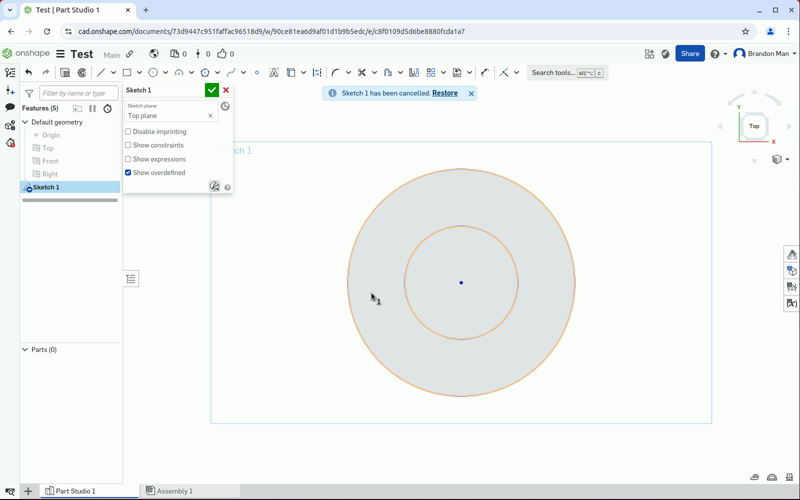
mouse_move(73, 352)
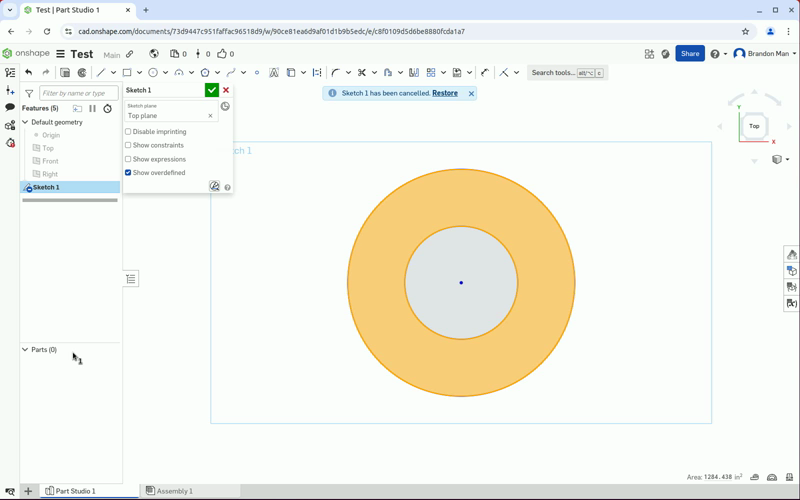
key(shift+y)
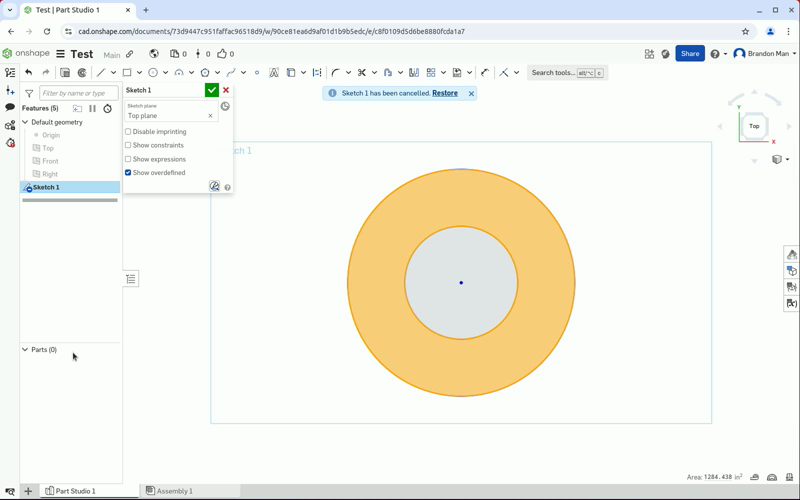
key(shift+e)
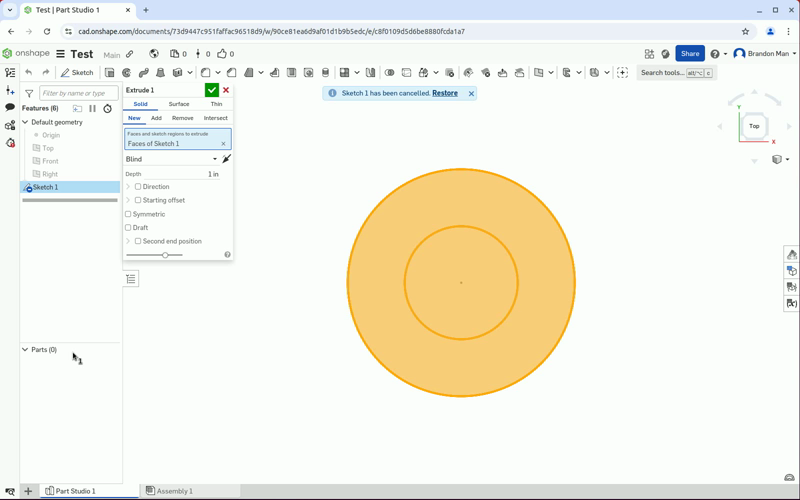
mouse_move(143, 106)
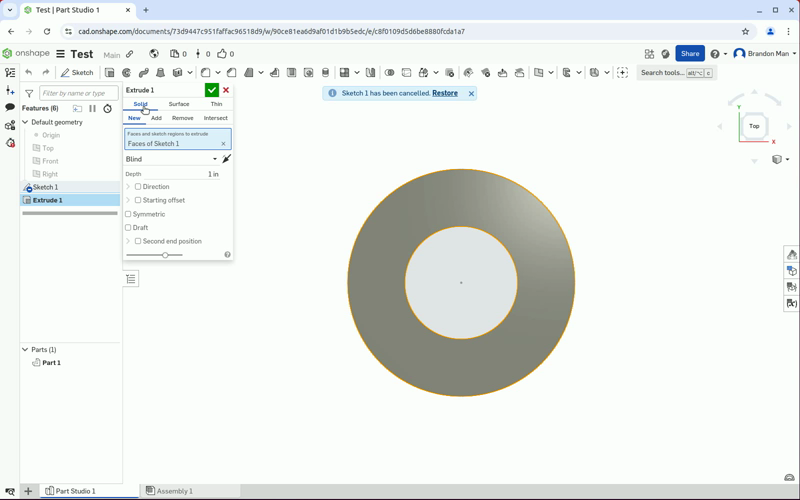
click(143, 106)
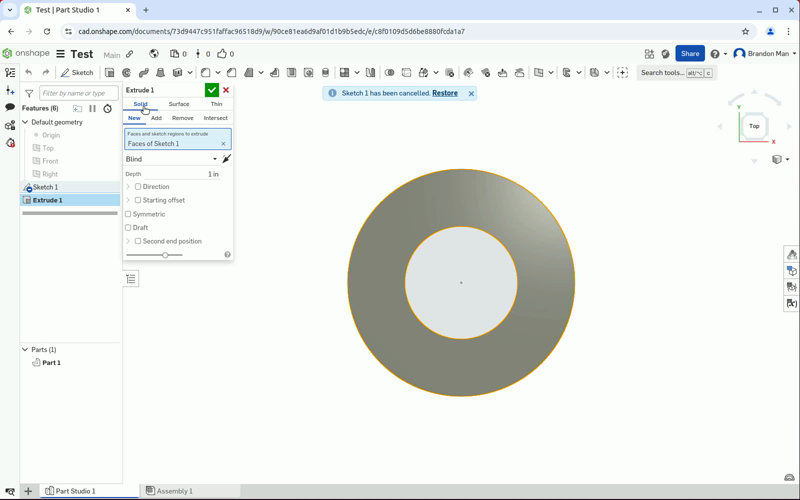
mouse_move(137, 120)
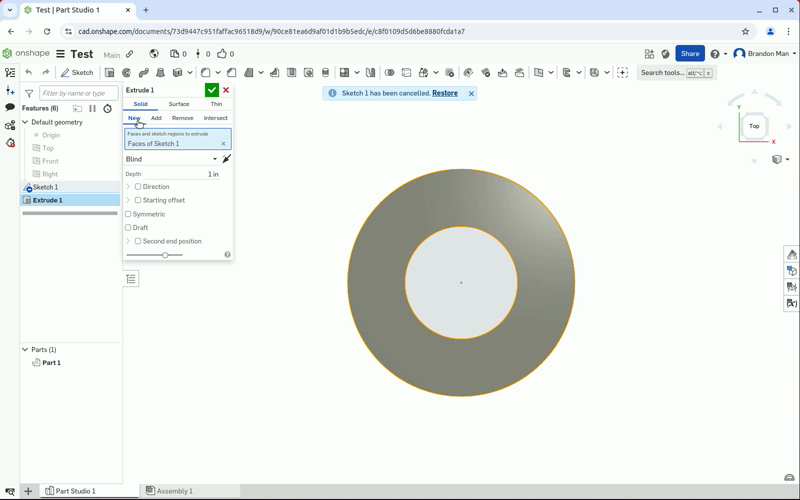
click(137, 120)
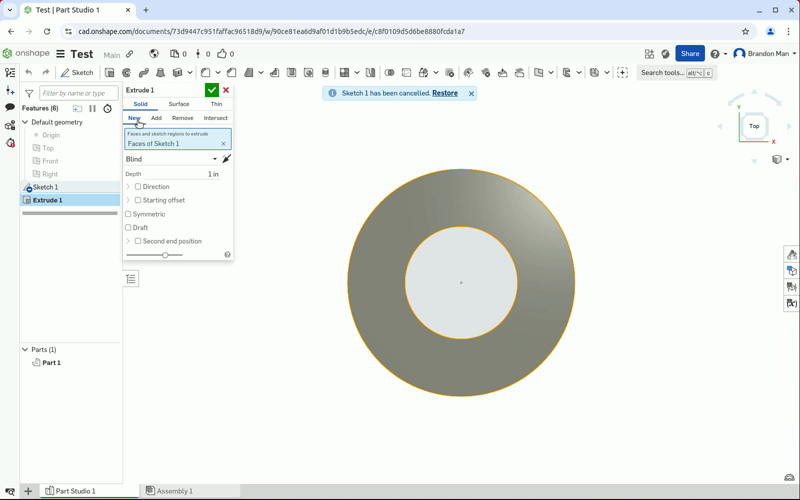
key(tab, 4)
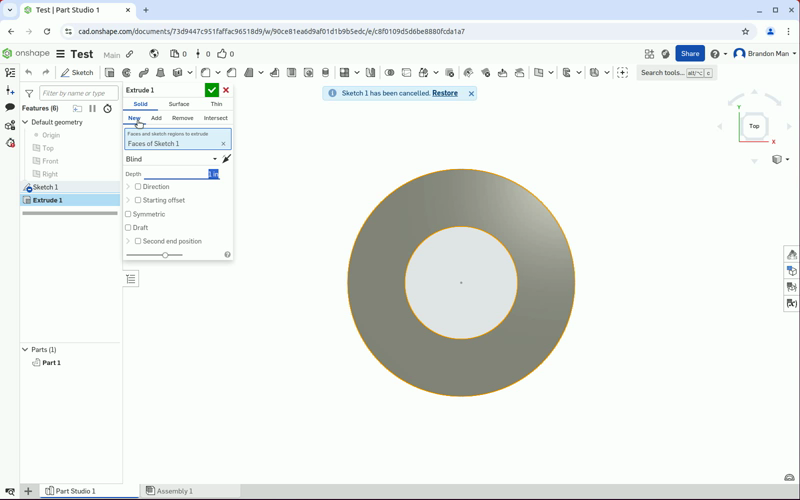
text(5.777)
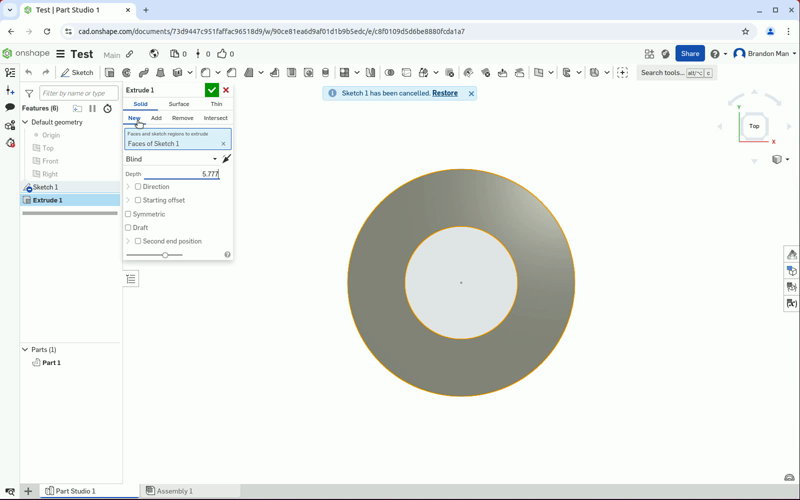
key(enter)
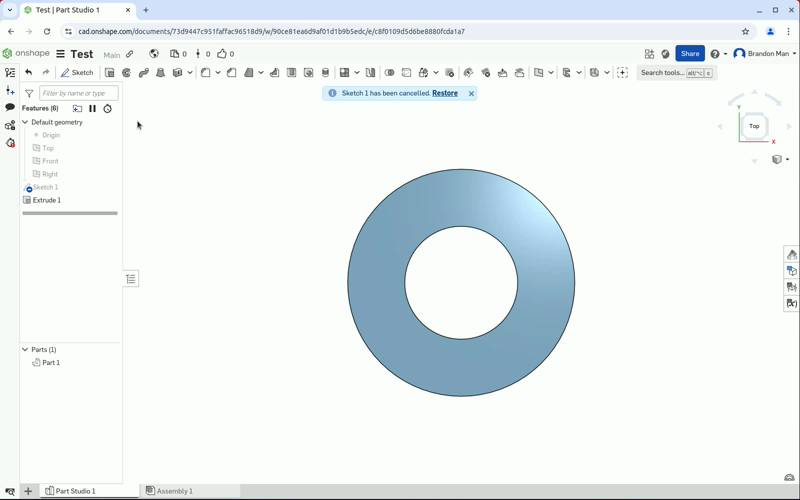
key(shift+h)
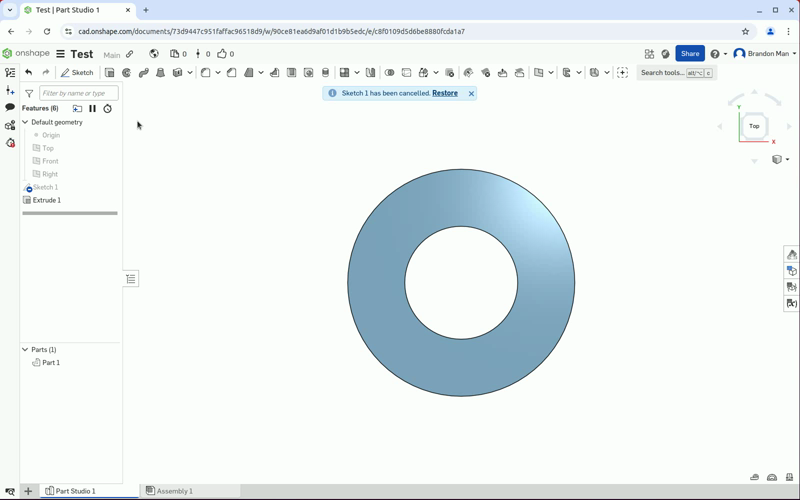
key(shift+h)
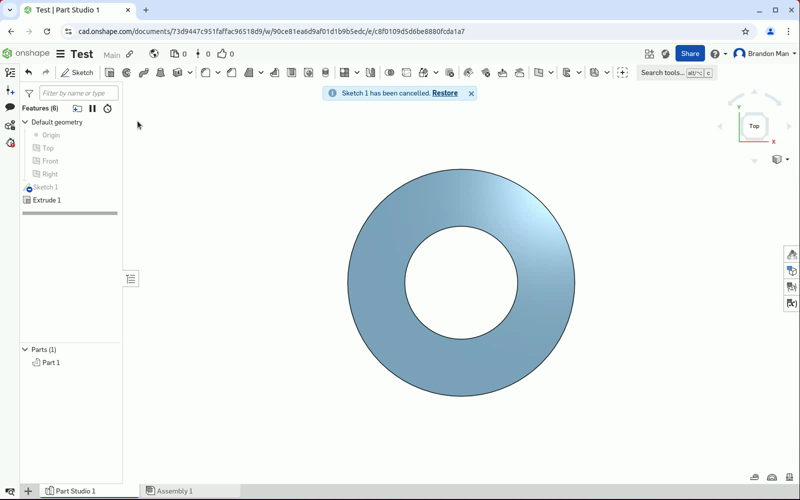
mouse_move(73, 189)
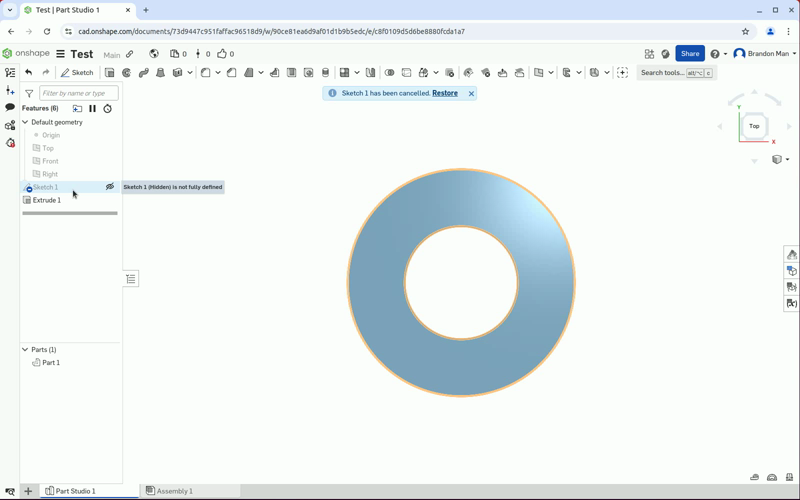
click(73, 189)
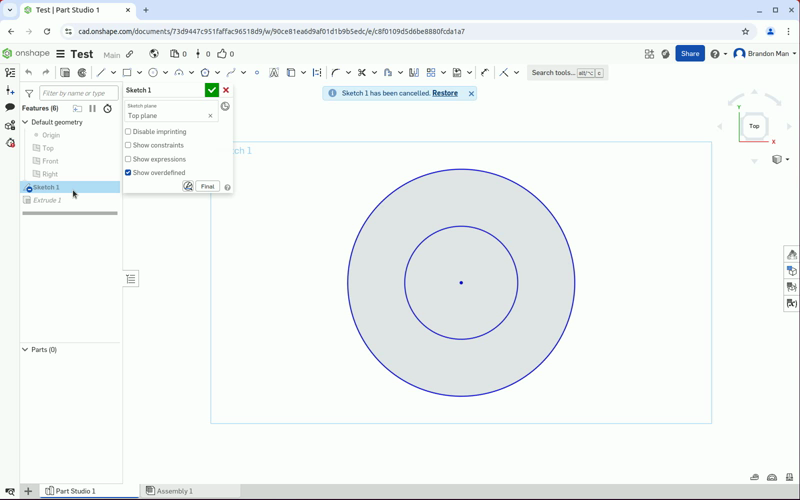
mouse_move(229, 92)
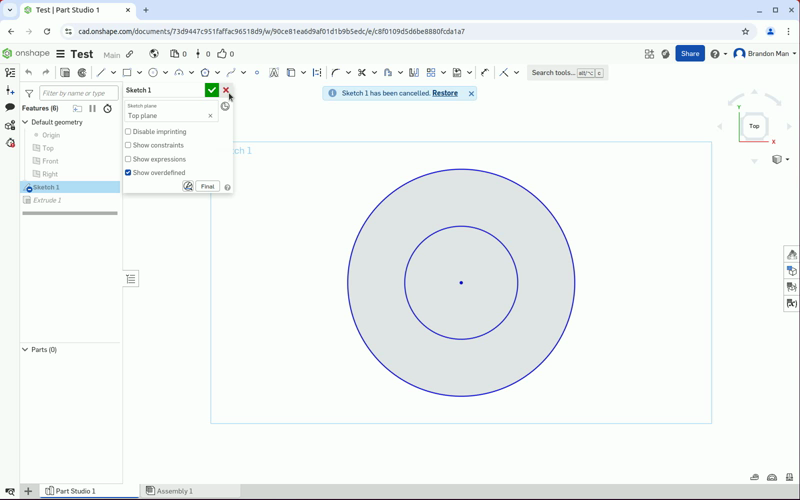
click(229, 92)
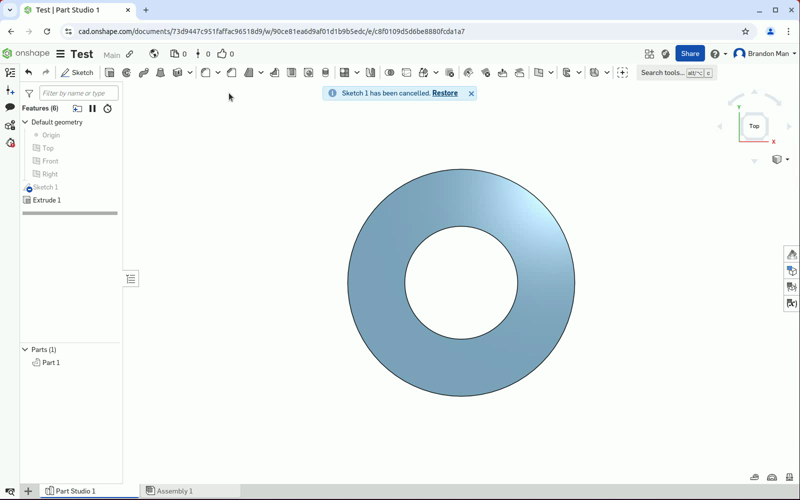
mouse_move(541, 75)
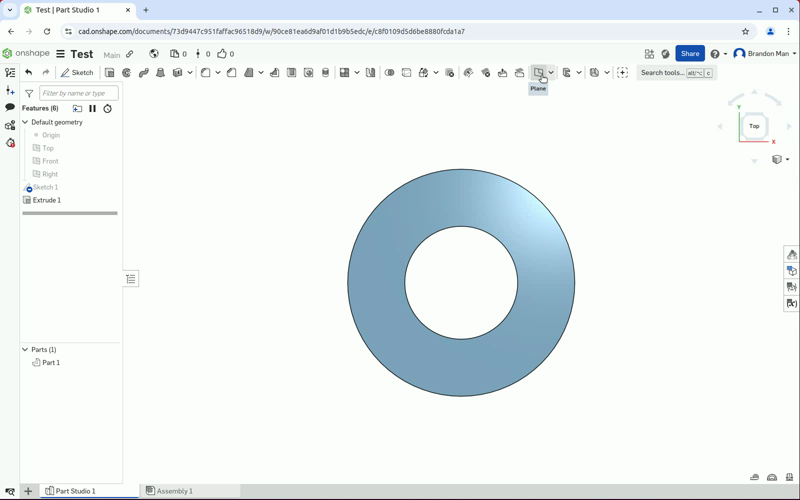
click(541, 75)
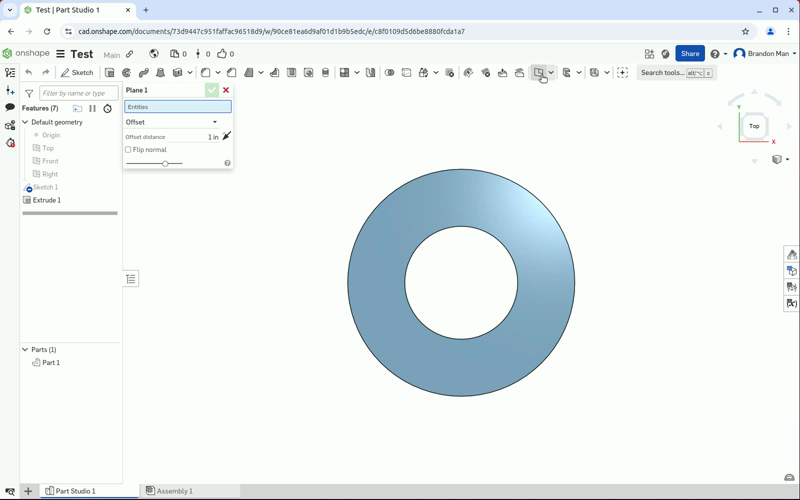
mouse_move(73, 150)
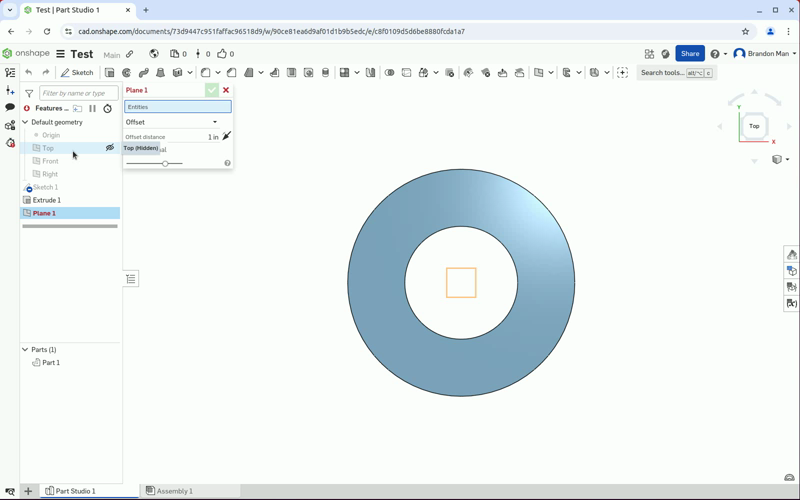
click(73, 150)
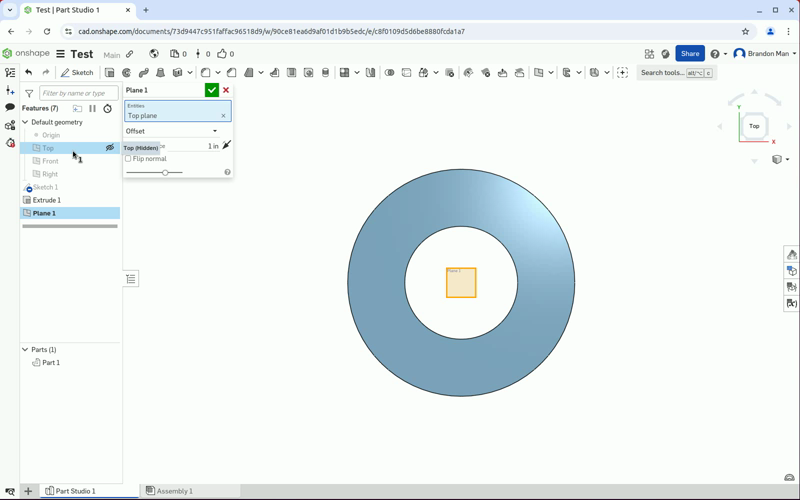
key(tab, 2)
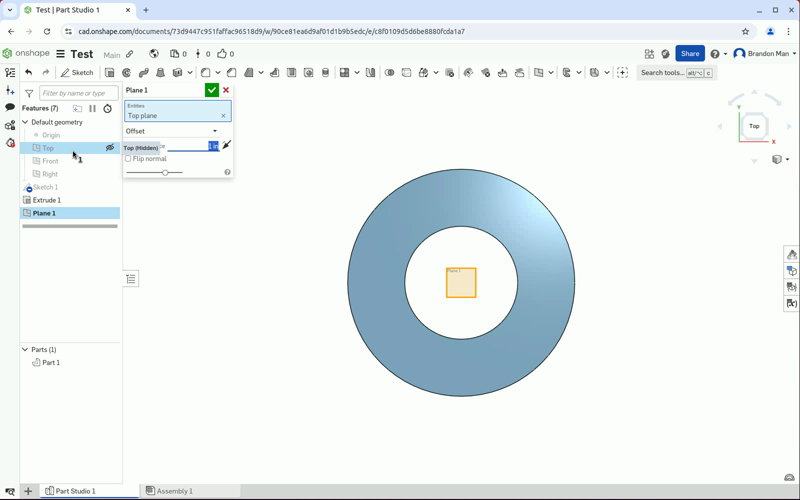
text(5.792)
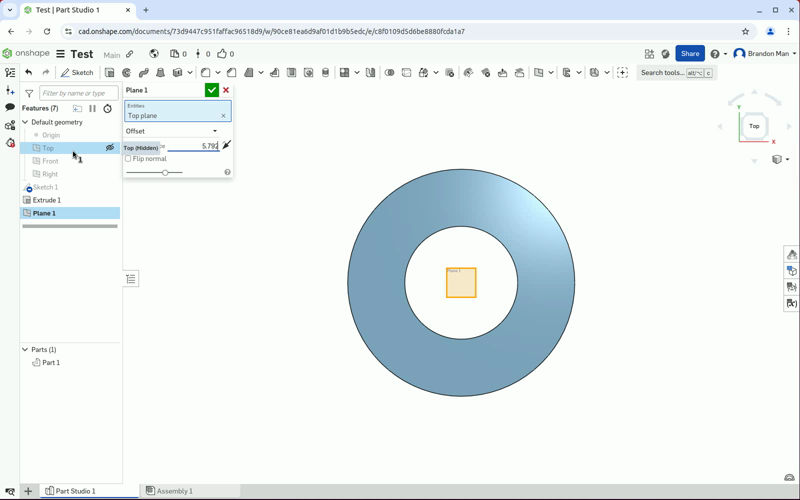
key(enter, 2)
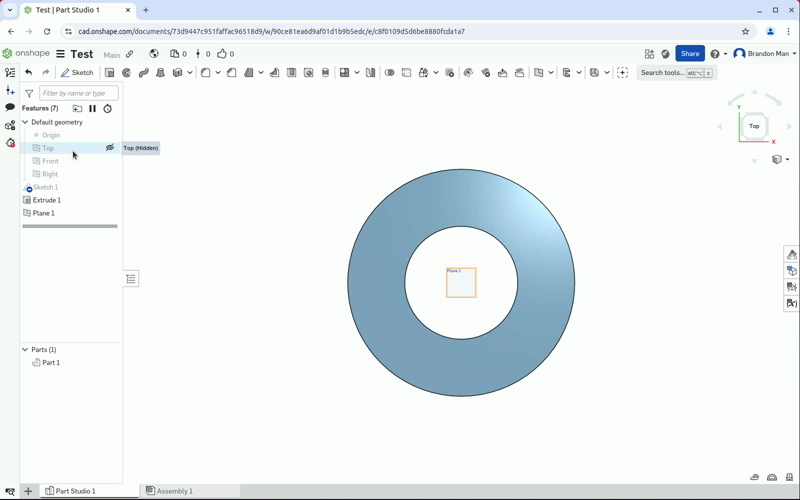
key(shift+s)
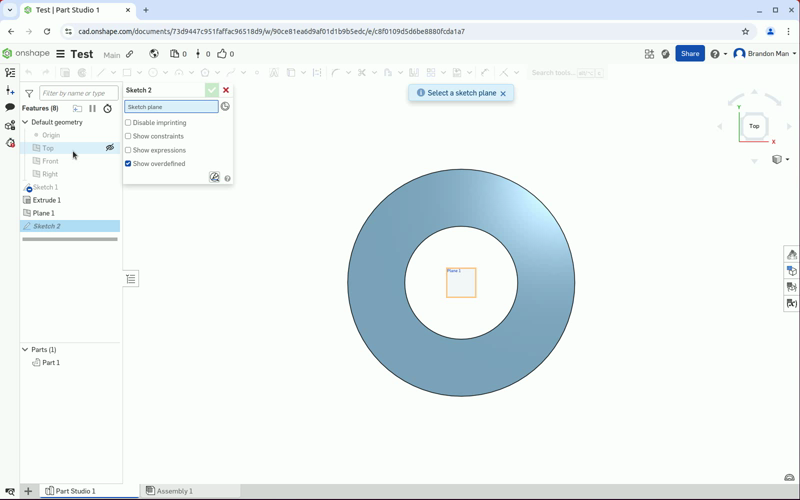
mouse_move(73, 215)
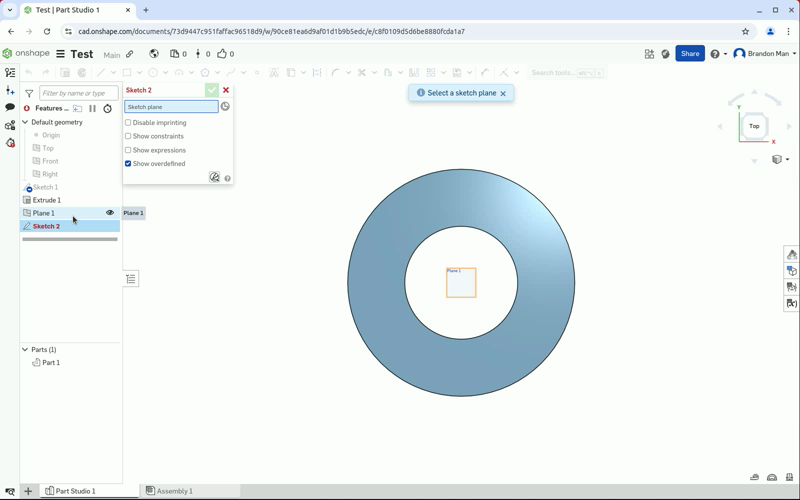
click(73, 215)
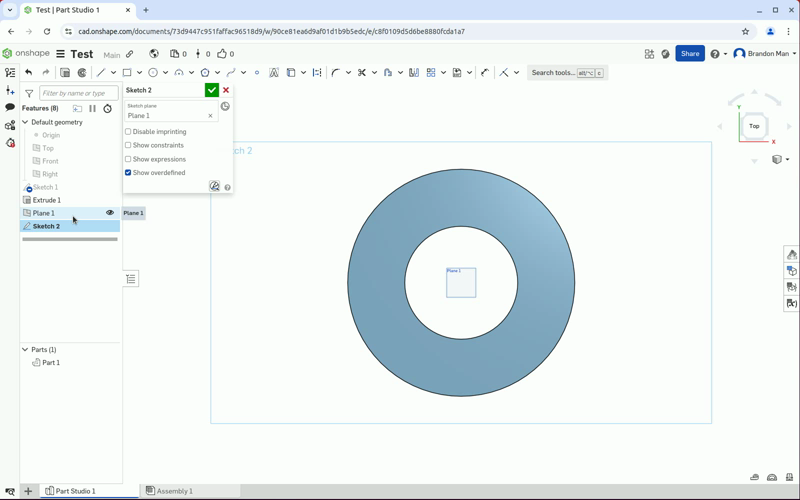
mouse_move(73, 352)
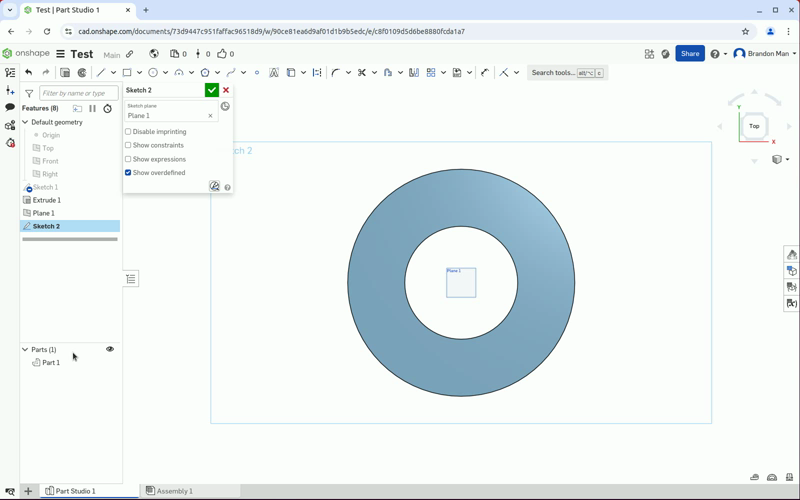
key(y)
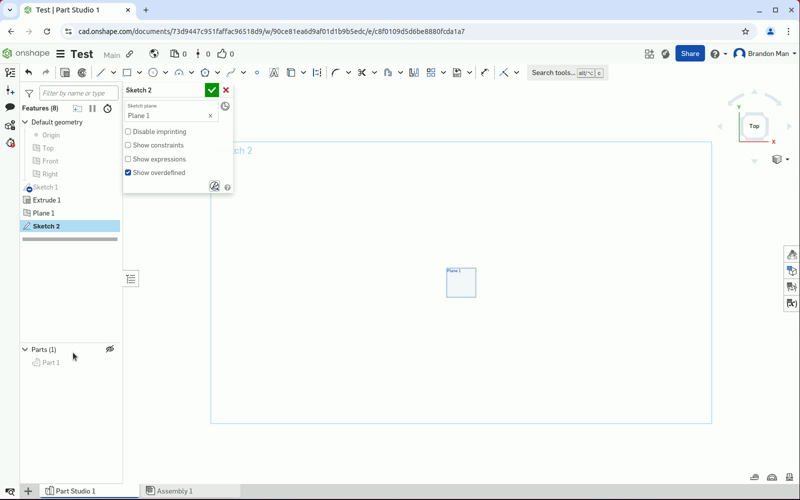
key(a)
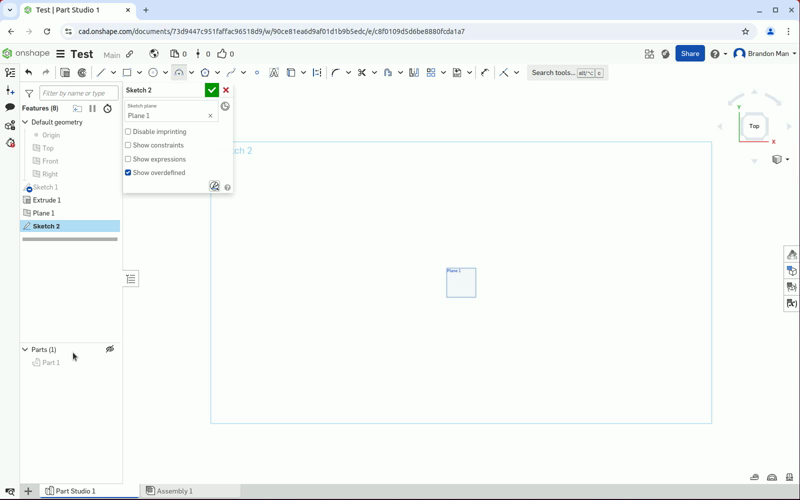
key_down(shift)
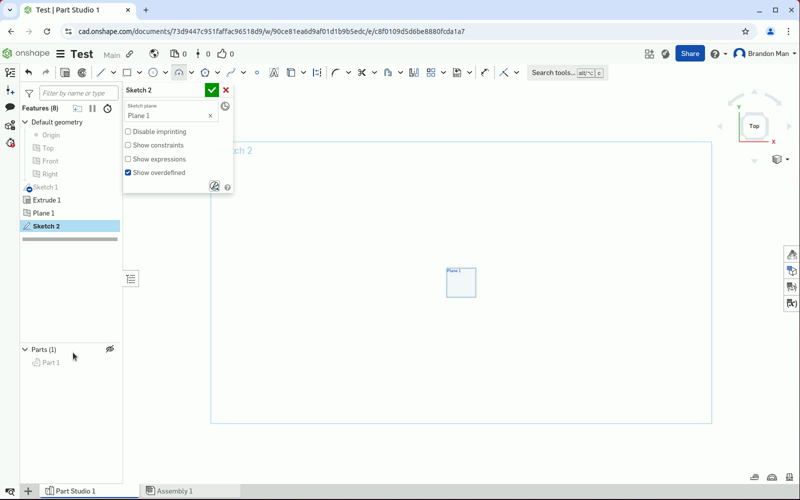
mouse_move(364, 341)
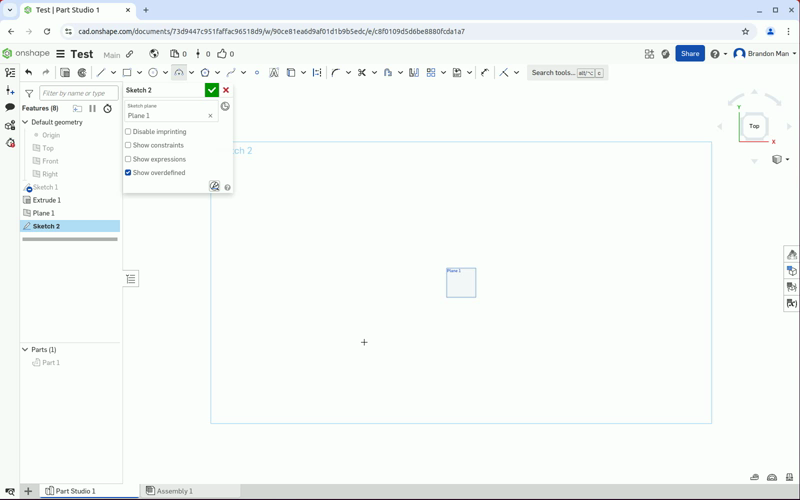
click(364, 341)
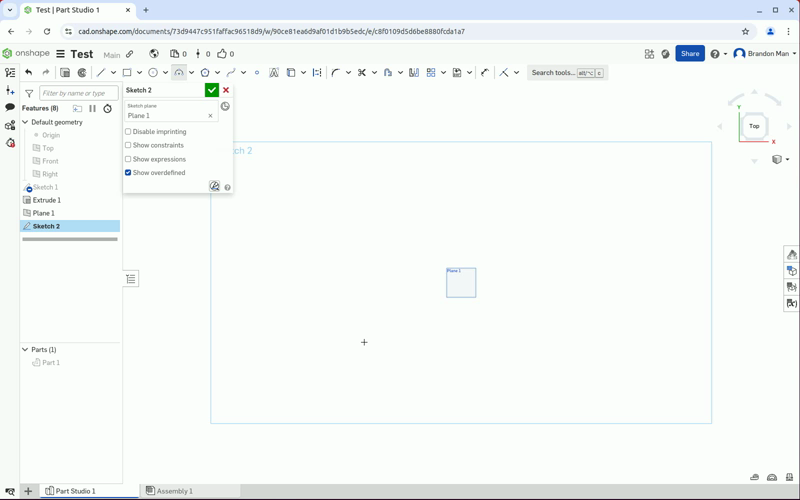
key_up(shift)
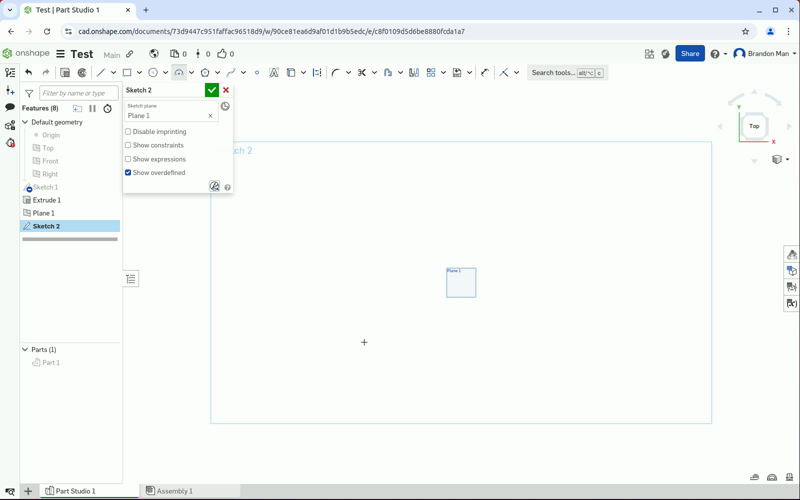
key_down(shift)
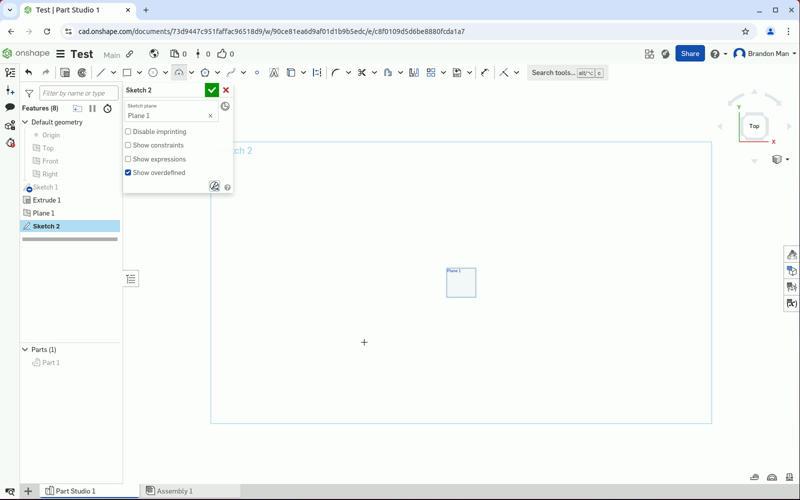
mouse_move(404, 381)
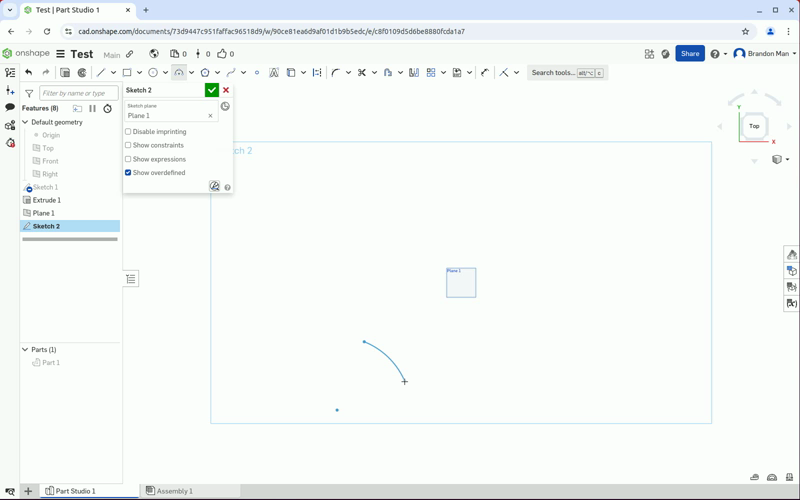
click(404, 381)
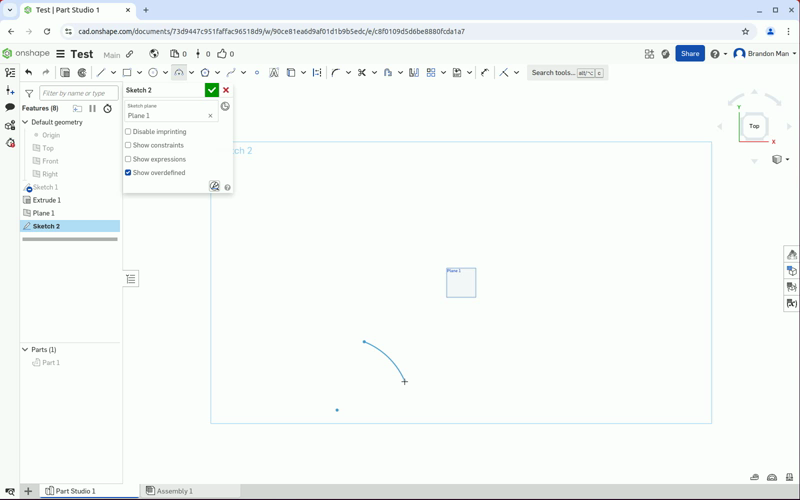
mouse_move(382, 363)
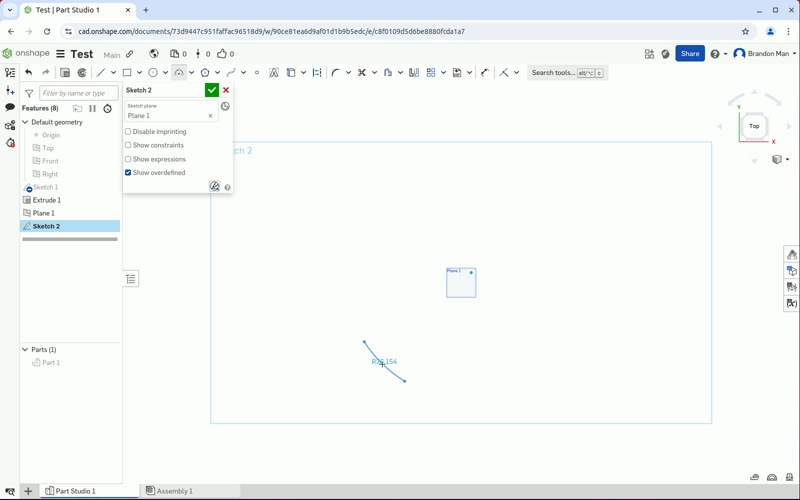
click(382, 363)
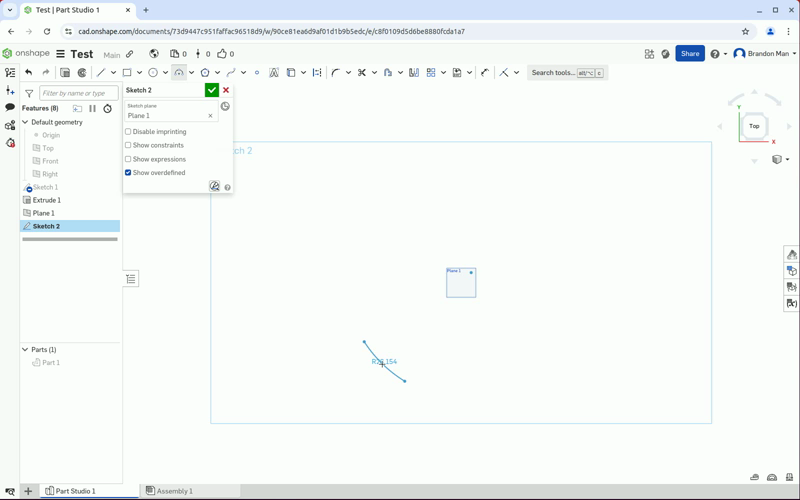
key_up(shift)
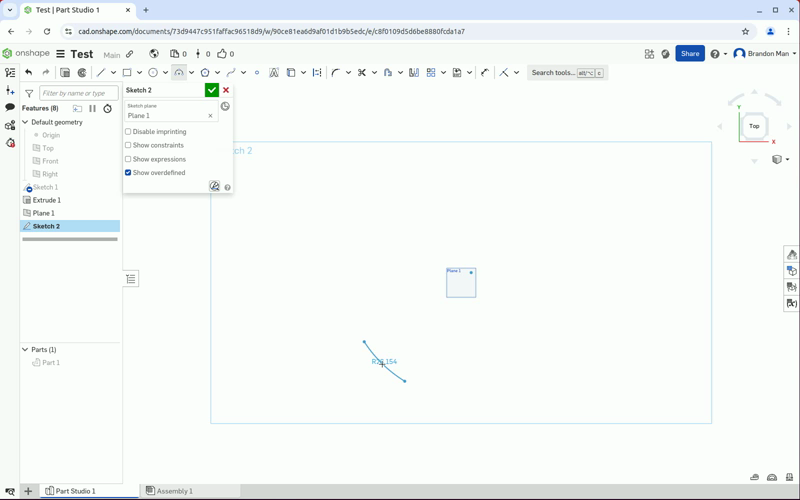
key(esc)
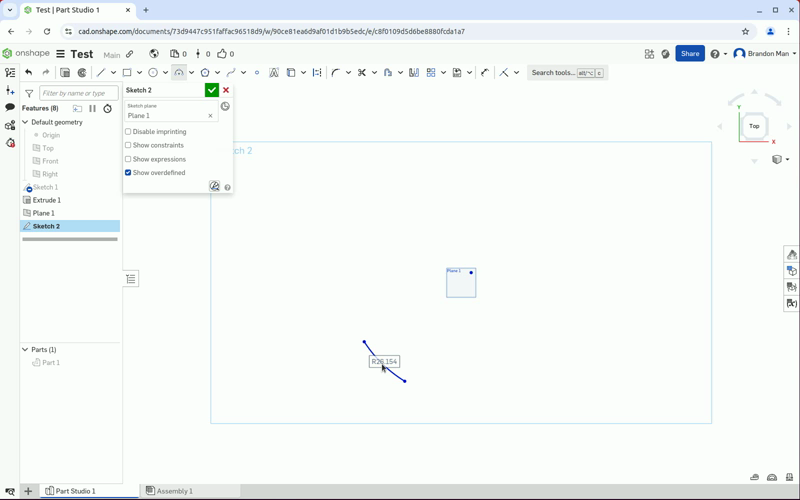
key(l)
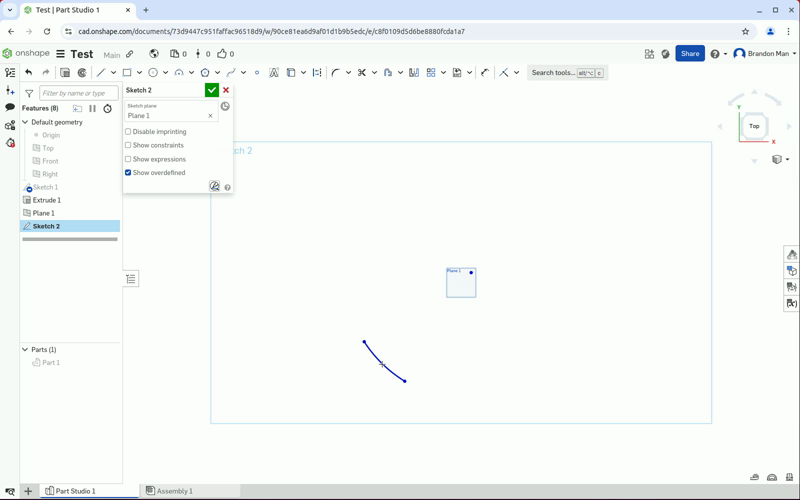
mouse_move(404, 381)
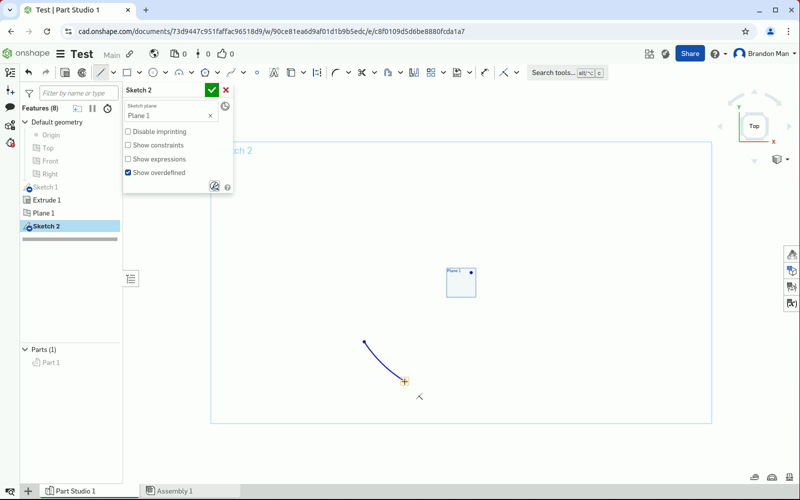
click(404, 381)
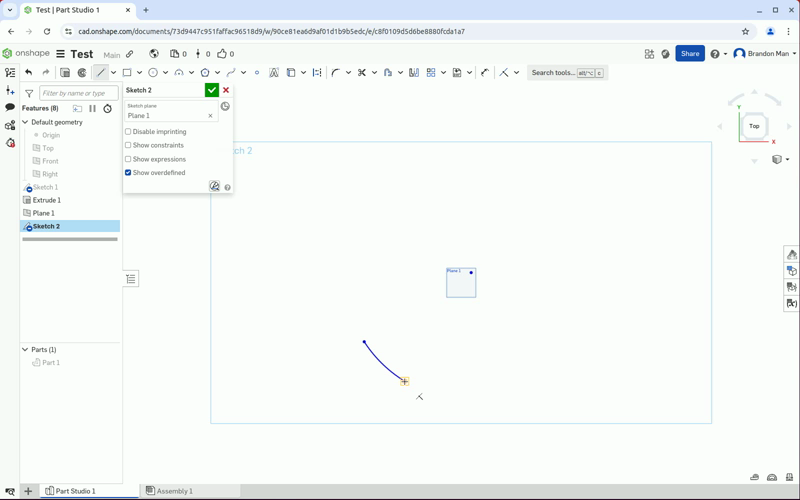
key_down(shift)
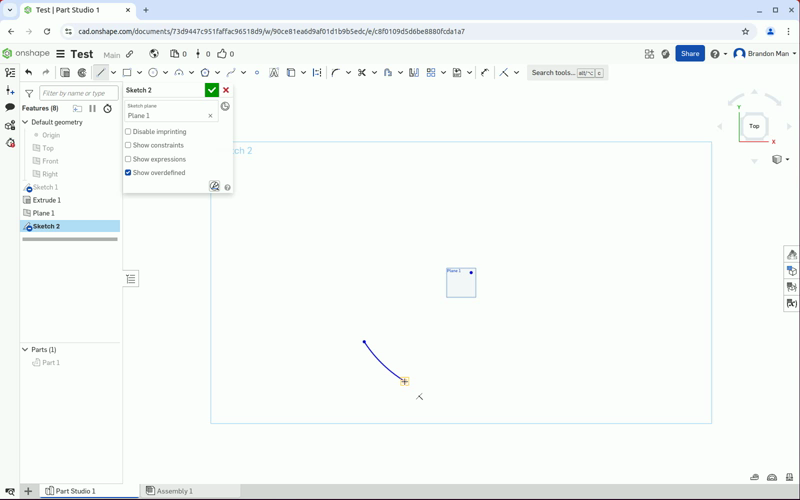
mouse_move(434, 381)
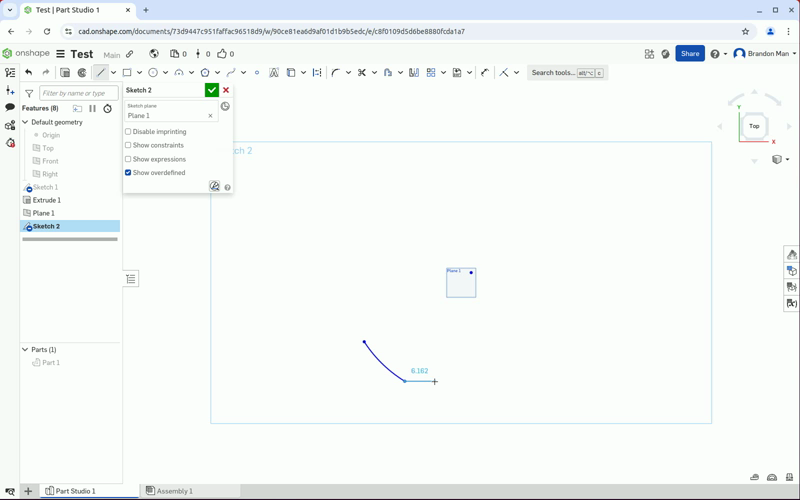
mouse_move(433, 332)
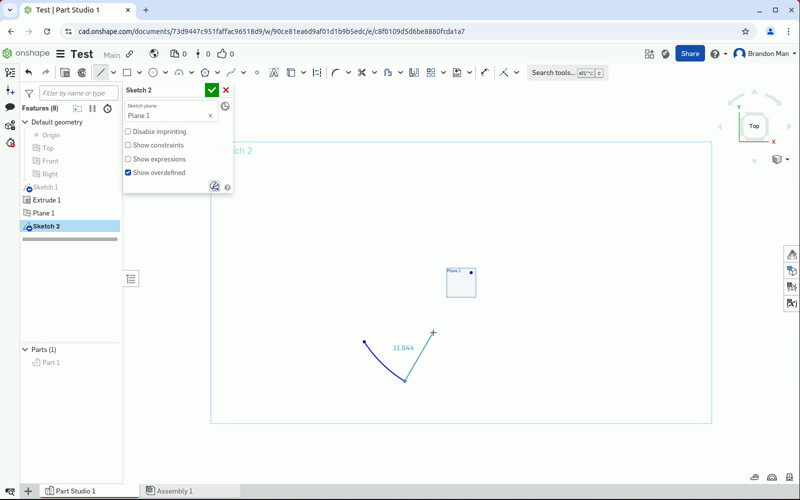
click(433, 332)
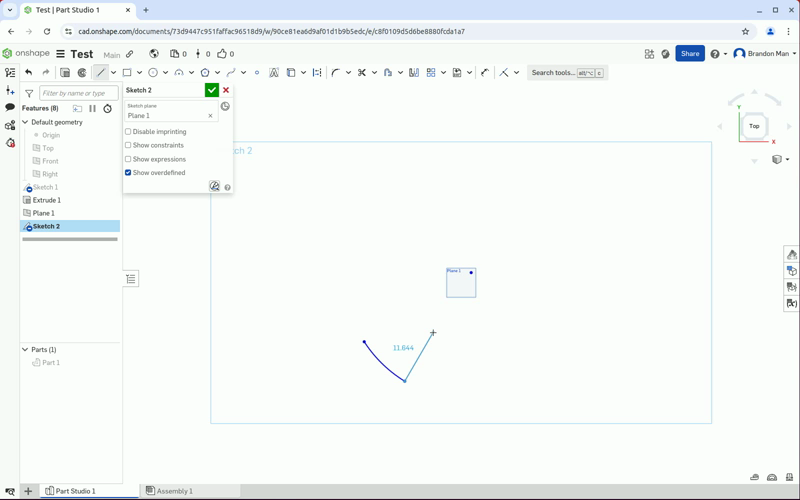
key_up(shift)
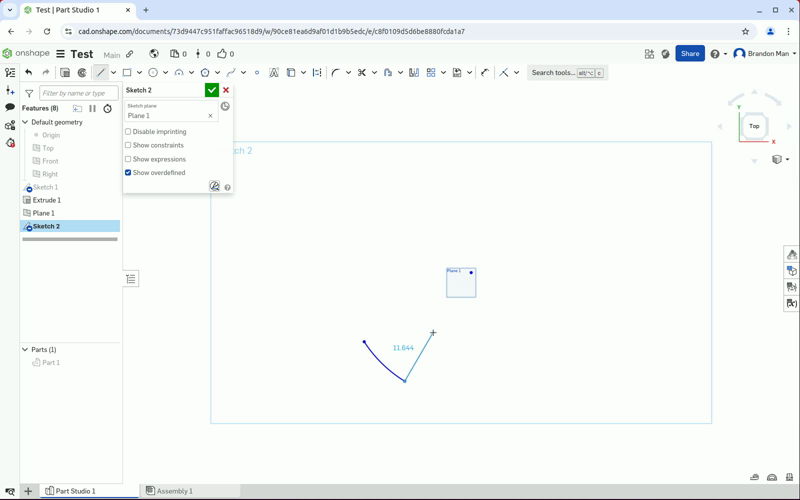
key(esc)
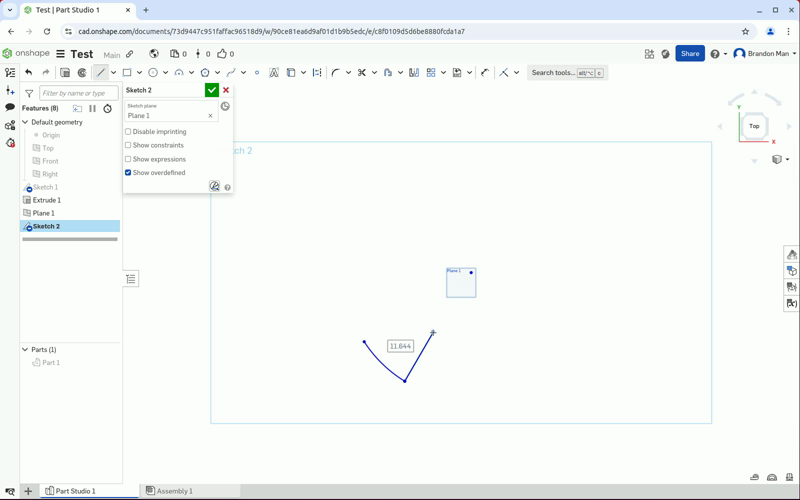
key(a)
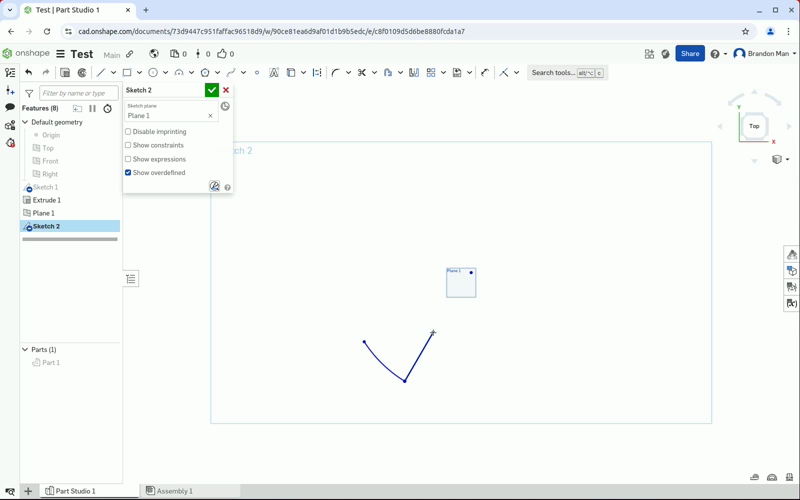
mouse_move(433, 332)
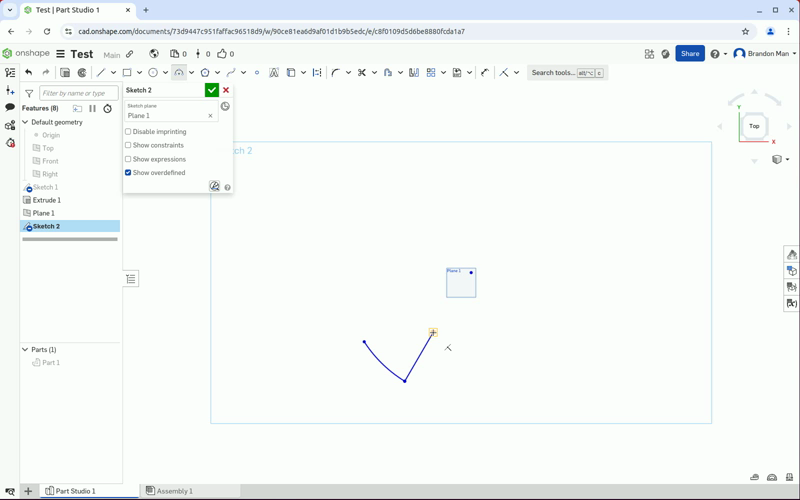
click(433, 332)
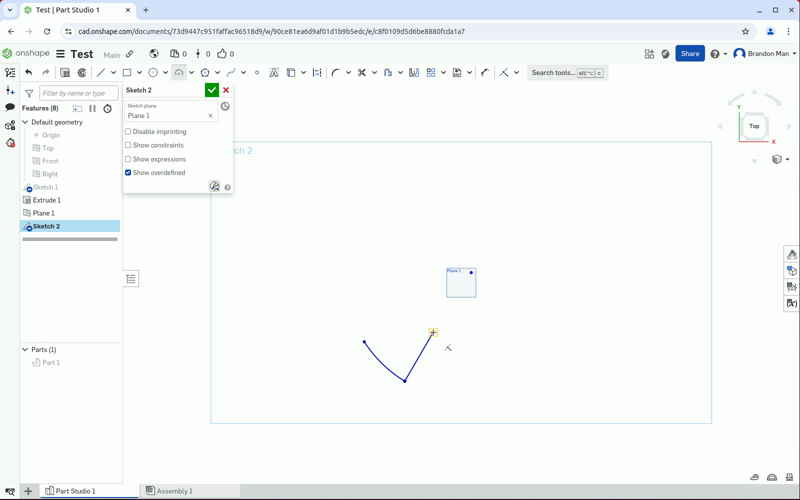
key_down(shift)
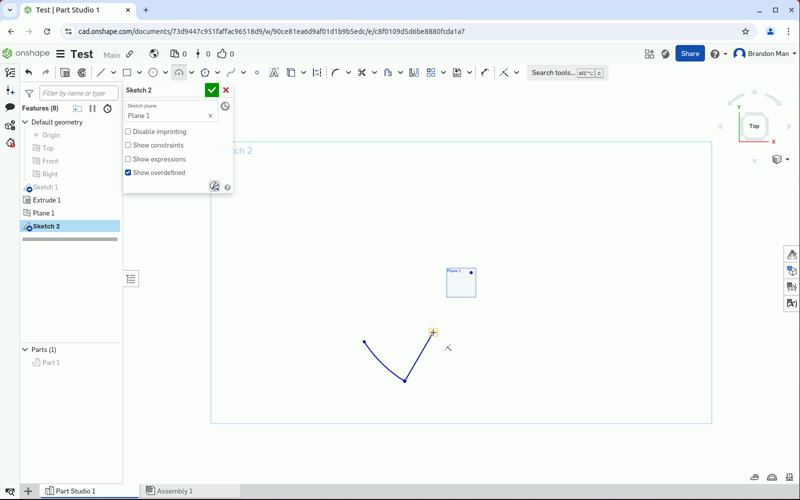
mouse_move(412, 312)
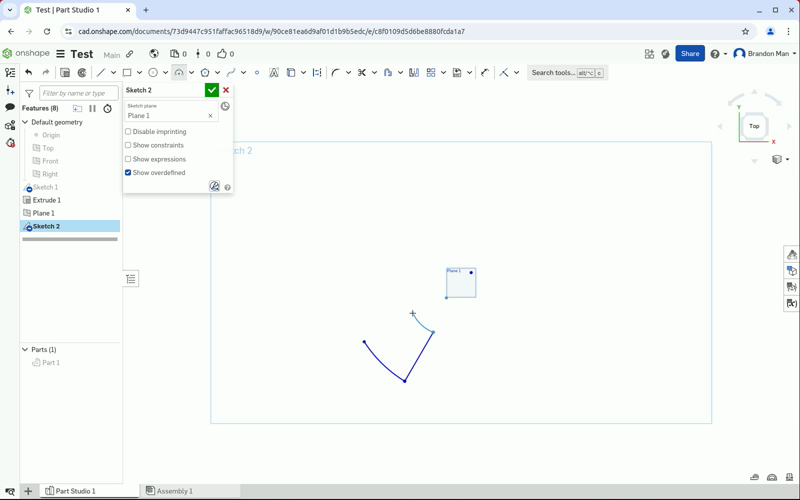
click(412, 312)
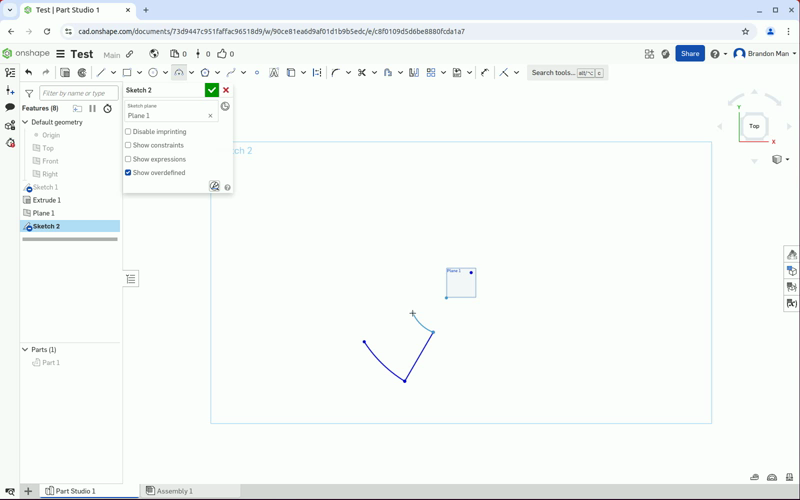
mouse_move(421, 323)
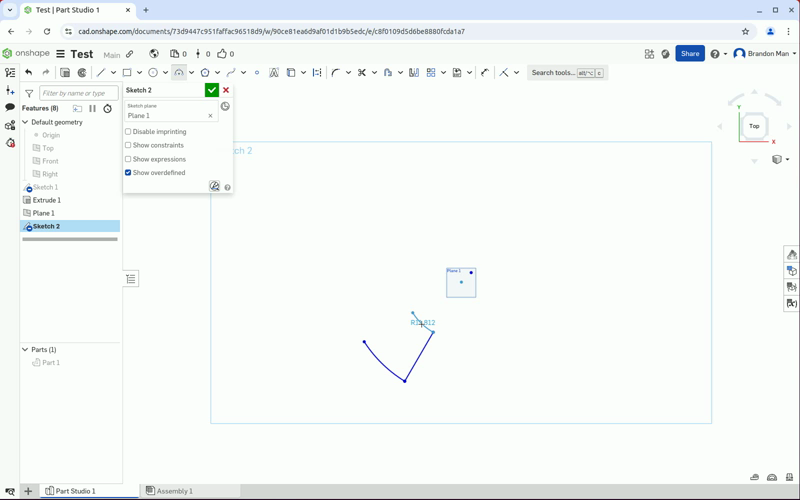
click(421, 323)
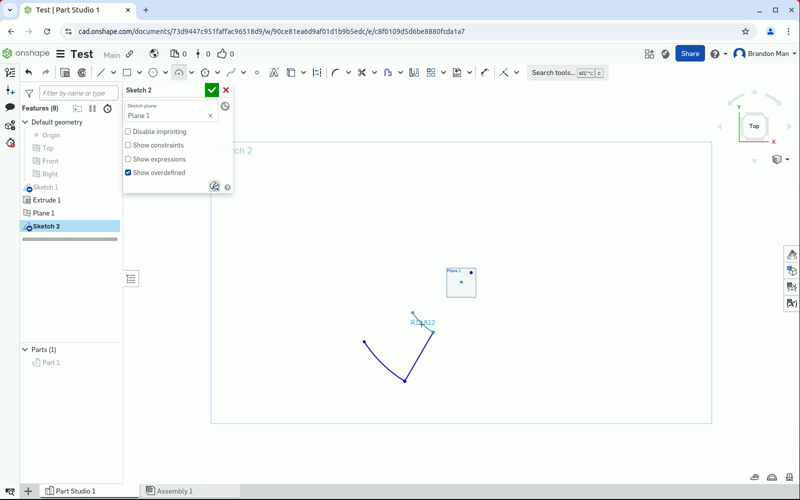
key_up(shift)
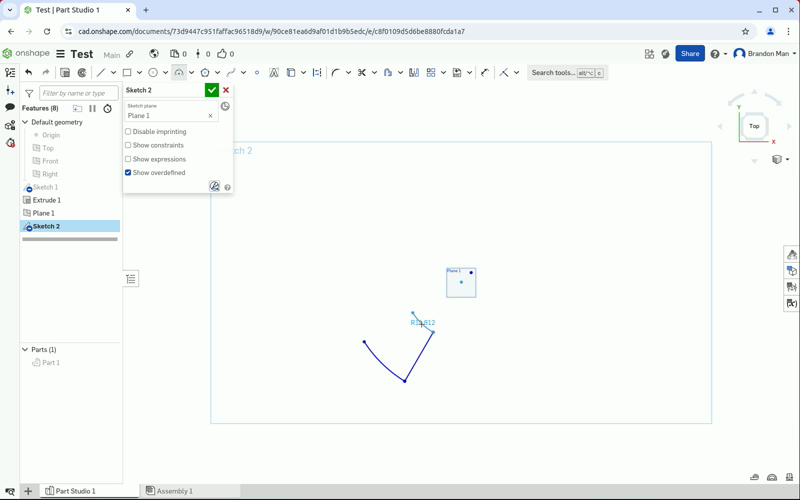
key(esc)
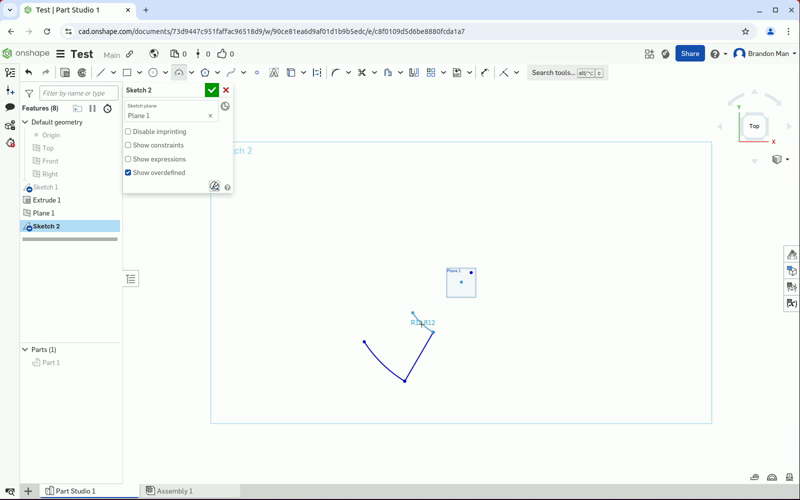
key(l)
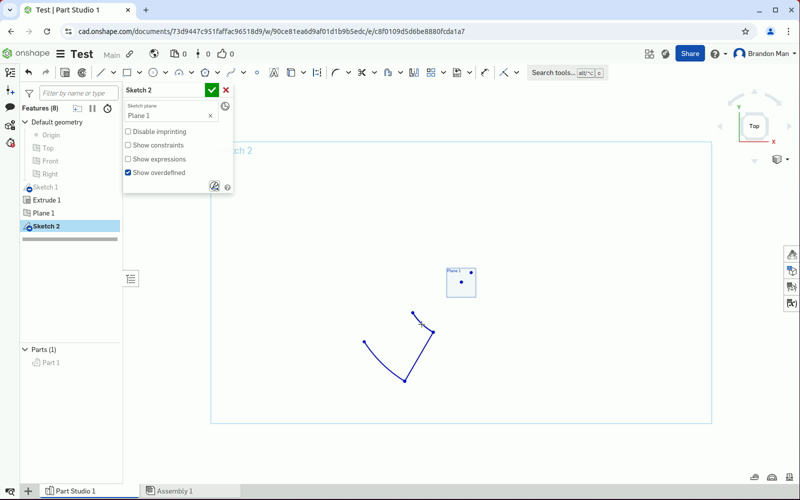
mouse_move(412, 312)
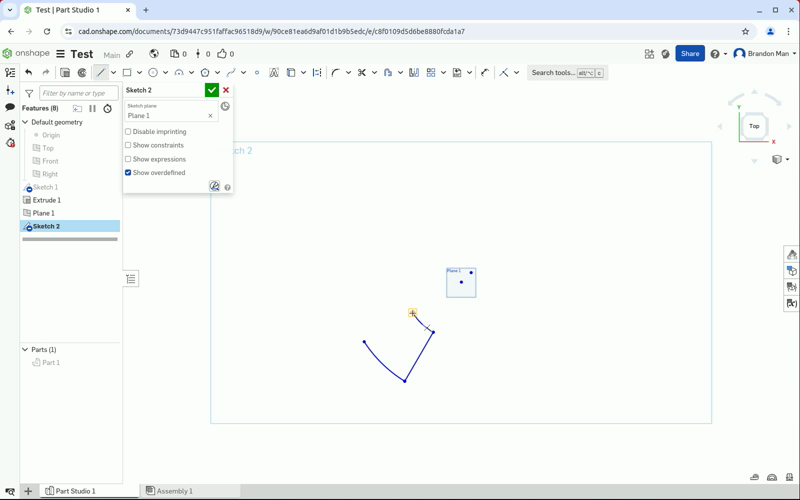
click(412, 312)
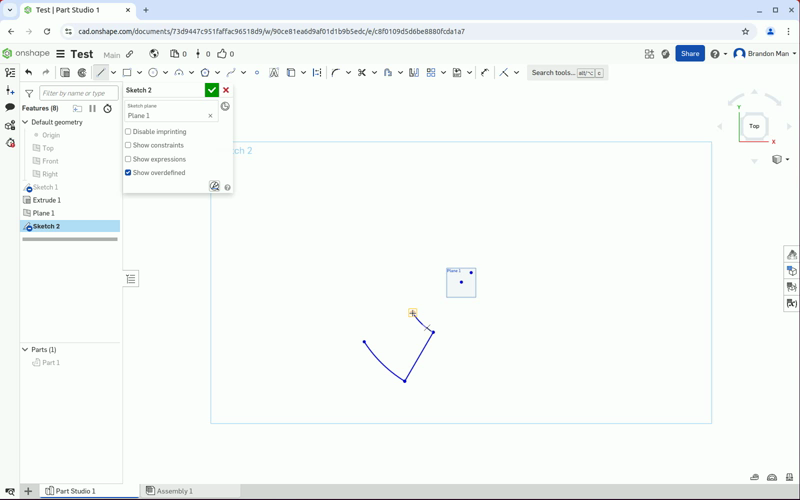
mouse_move(442, 312)
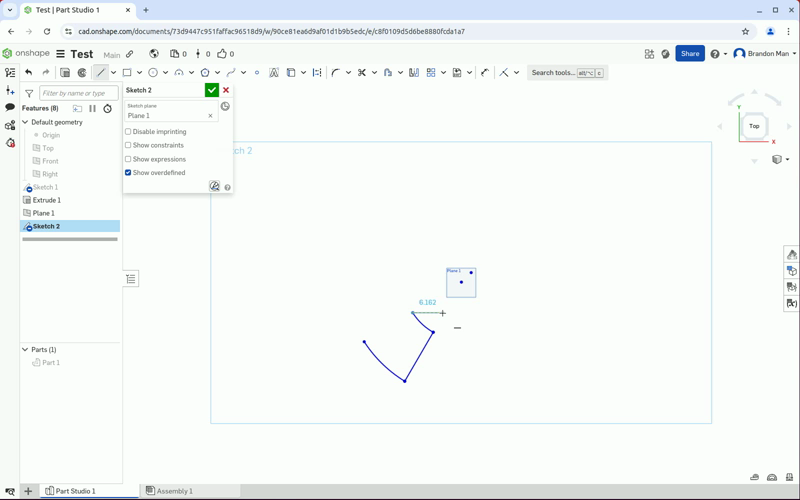
key_down(shift)
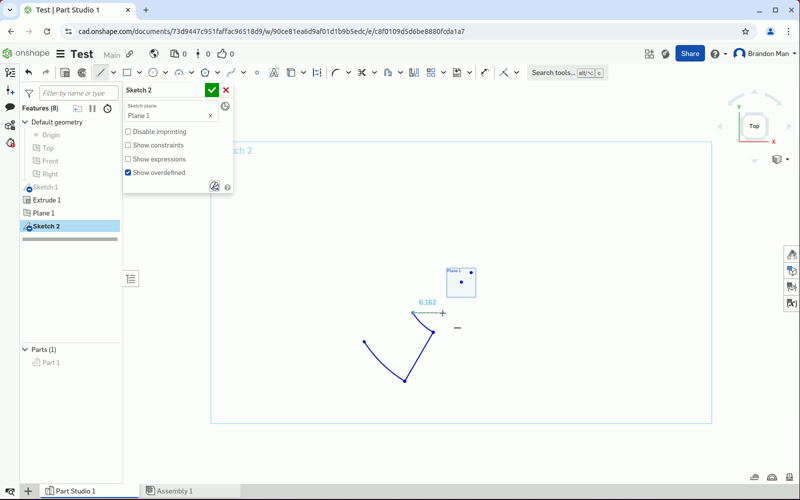
mouse_move(364, 341)
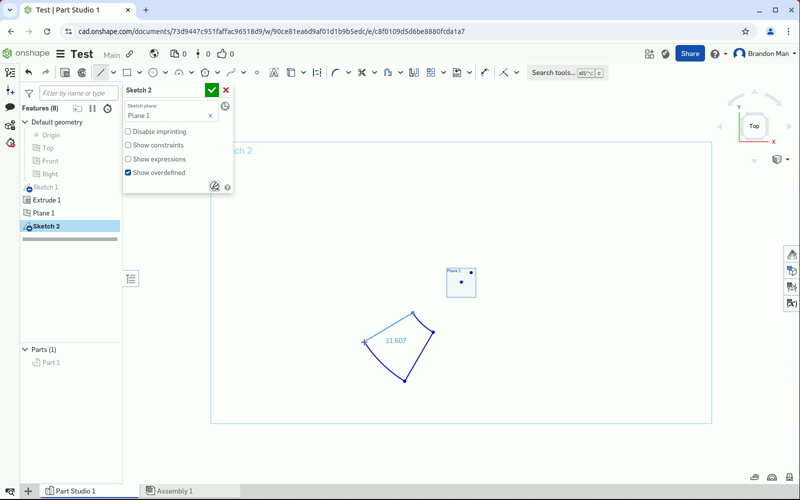
key_up(shift)
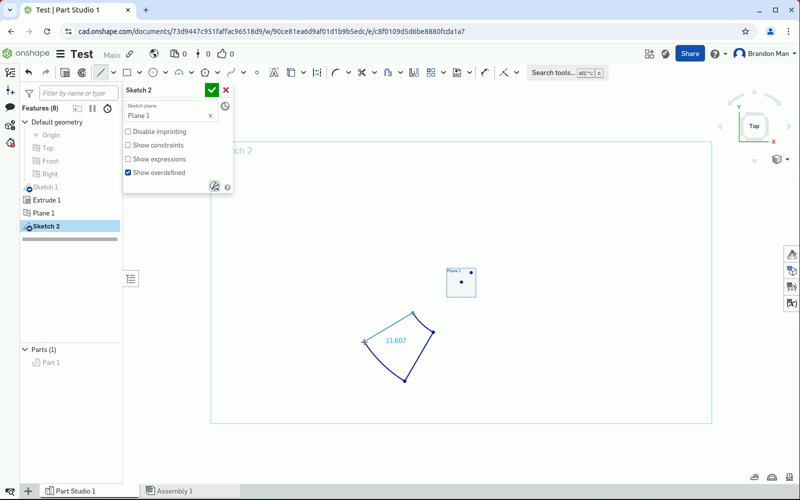
click(364, 341)
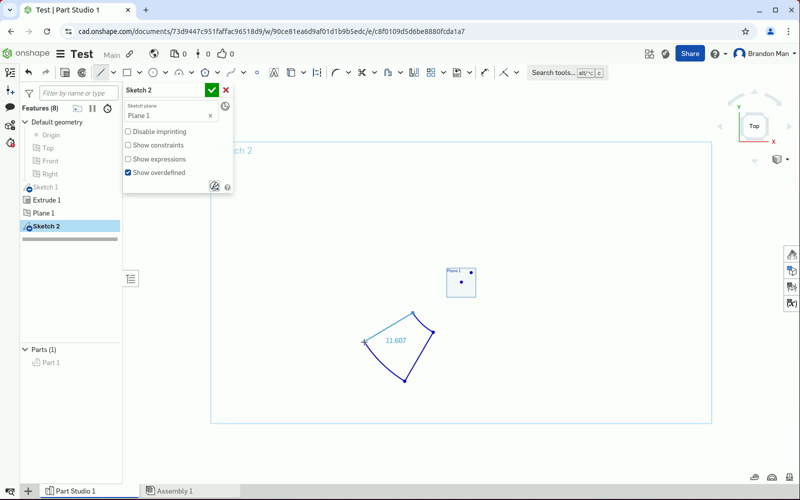
key(esc)
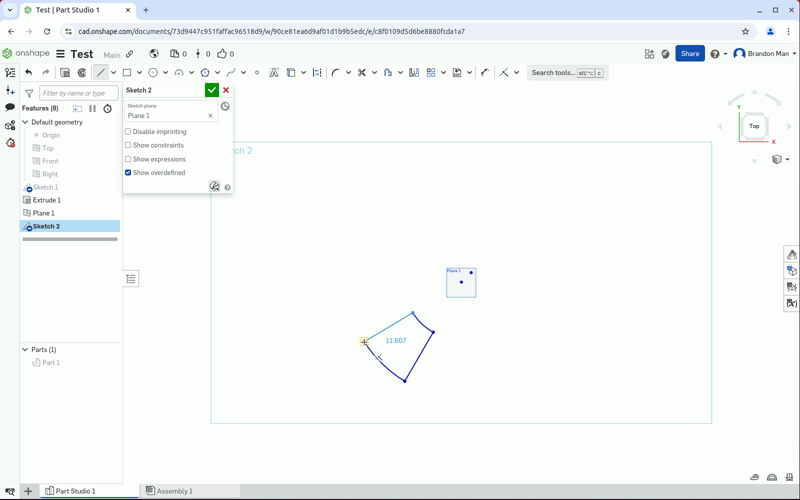
mouse_move(382, 346)
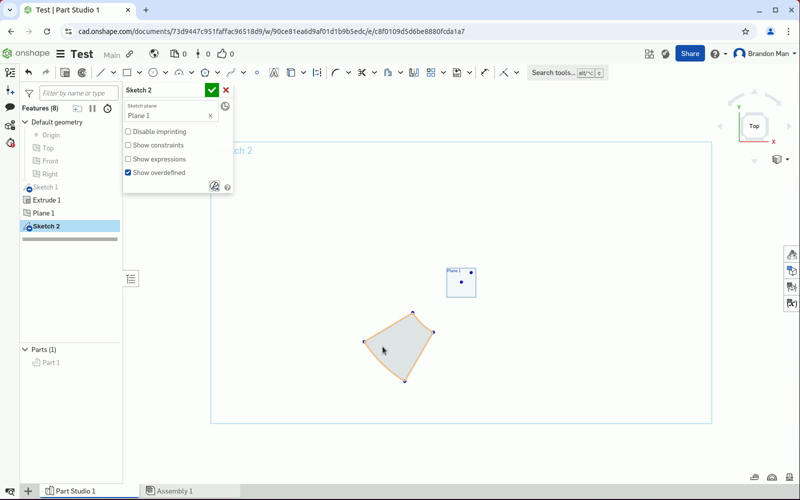
click(382, 346)
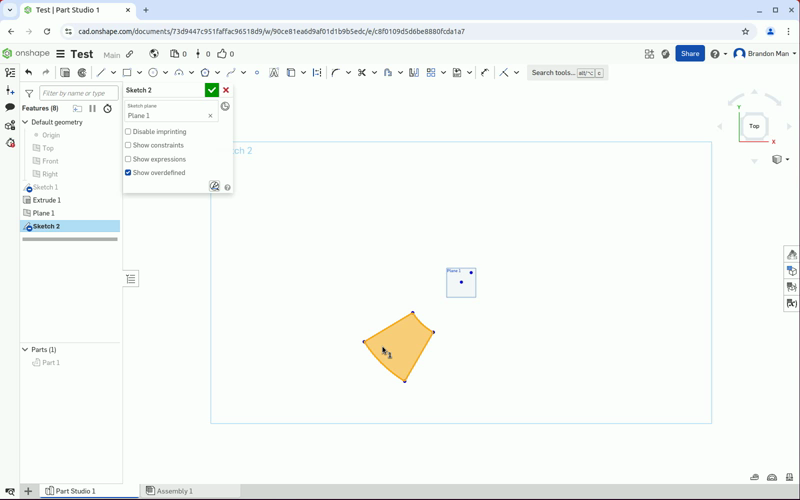
mouse_move(73, 352)
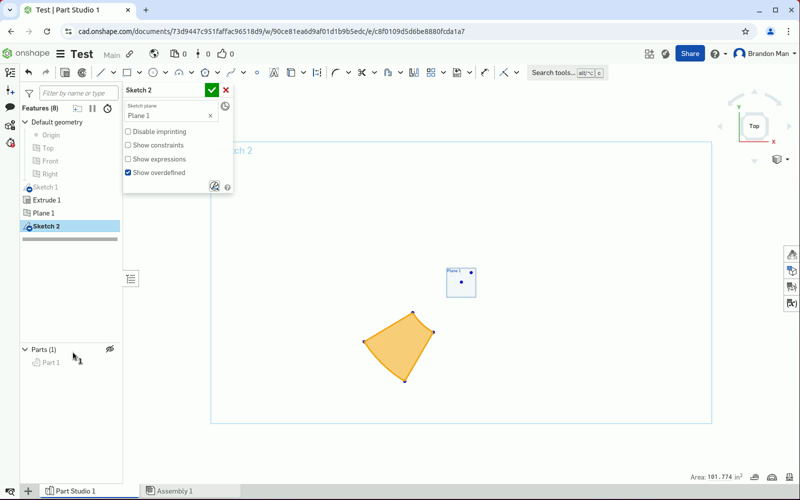
key(shift+y)
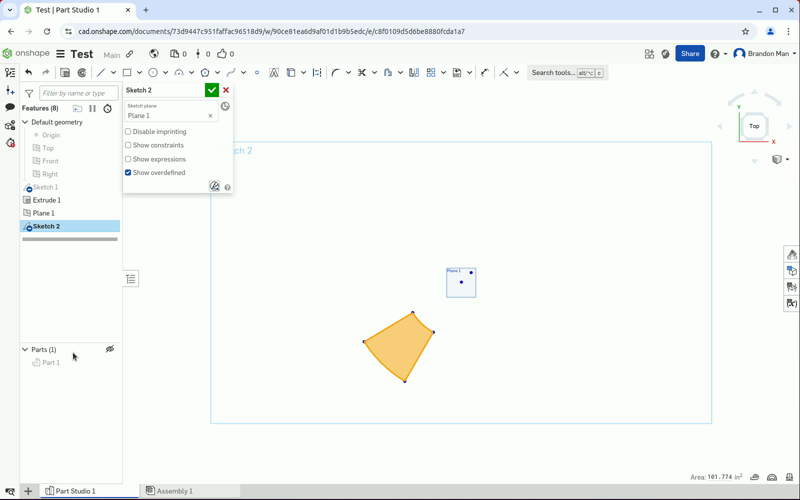
key(shift+e)
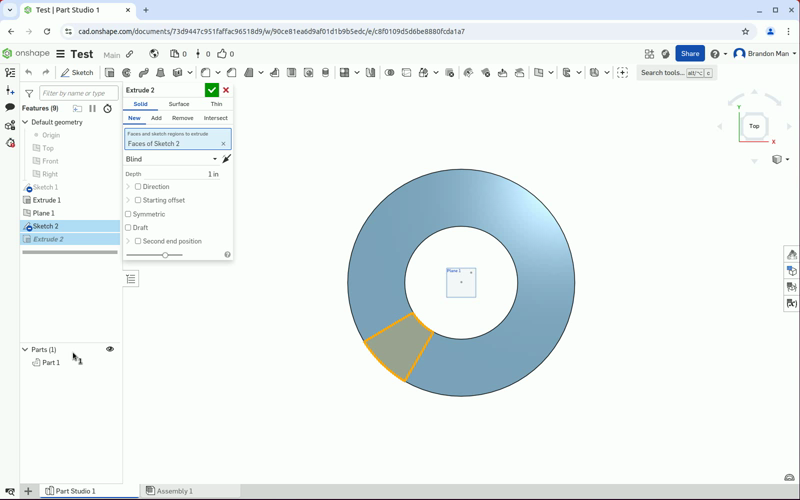
mouse_move(143, 106)
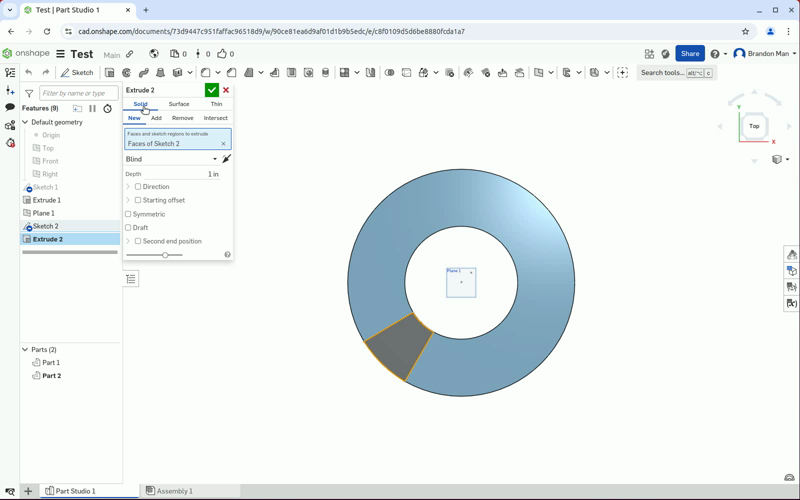
click(143, 106)
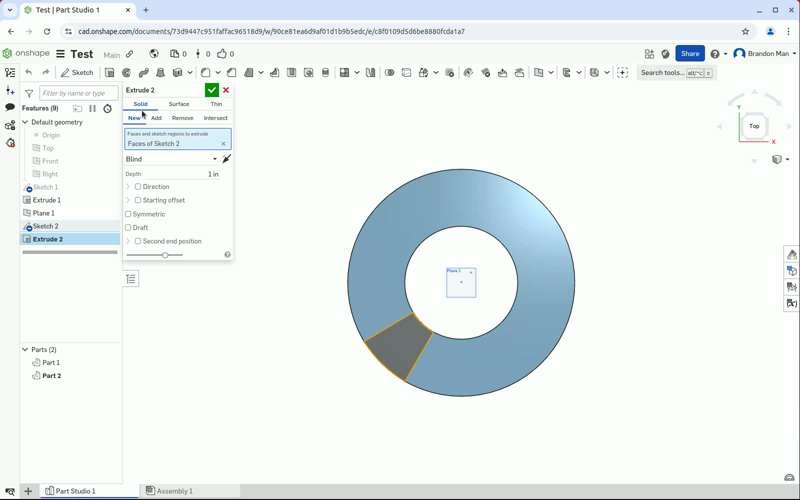
mouse_move(137, 120)
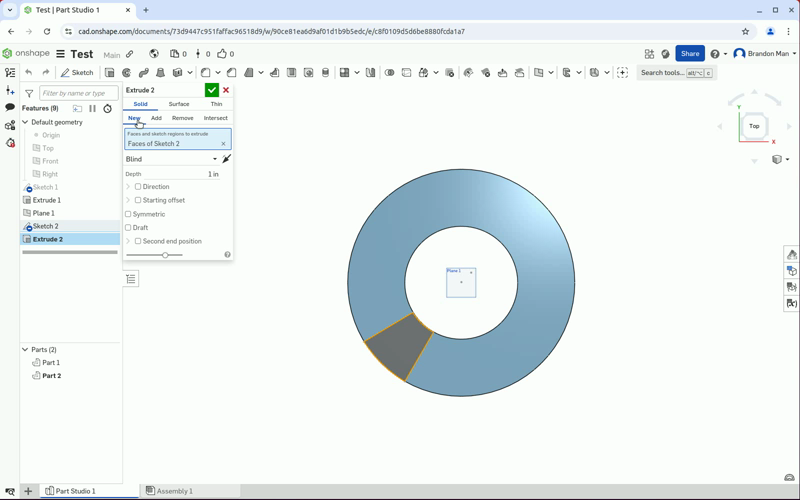
click(137, 120)
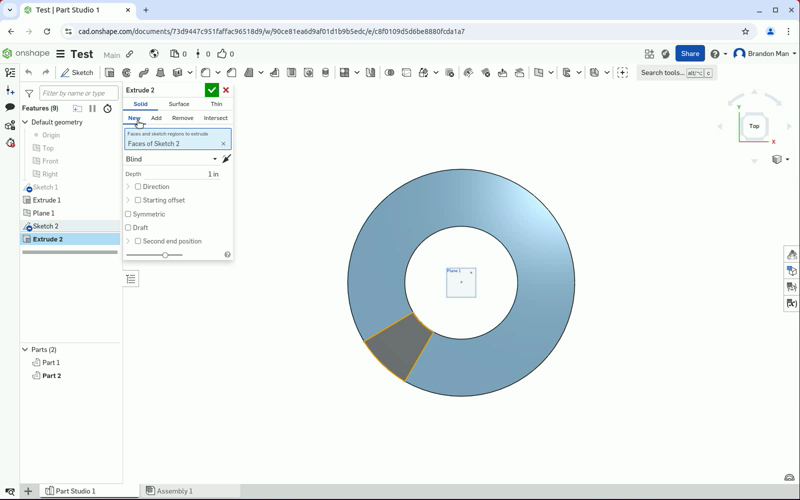
key(tab, 4)
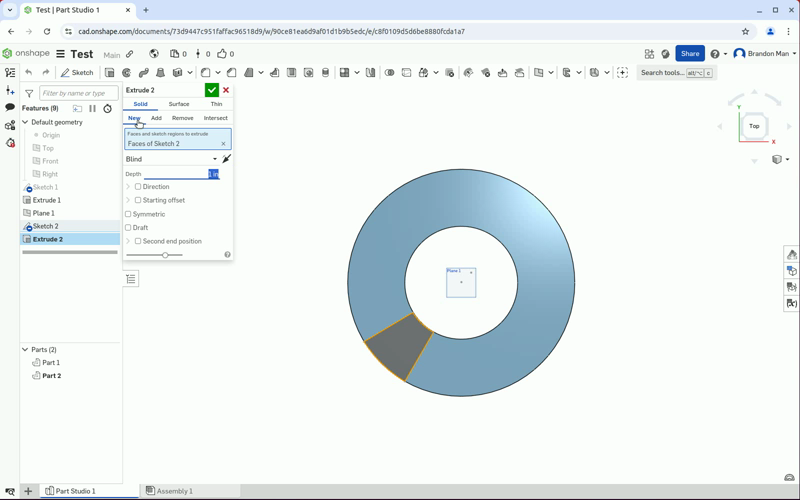
text(5.777)
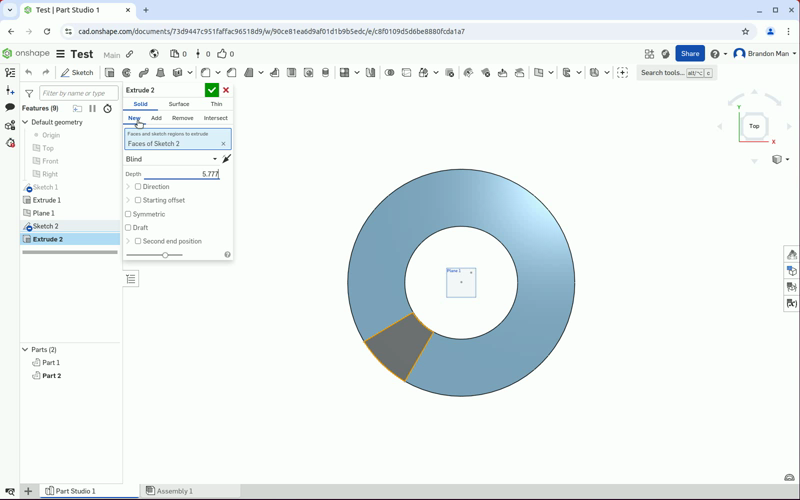
key(enter)
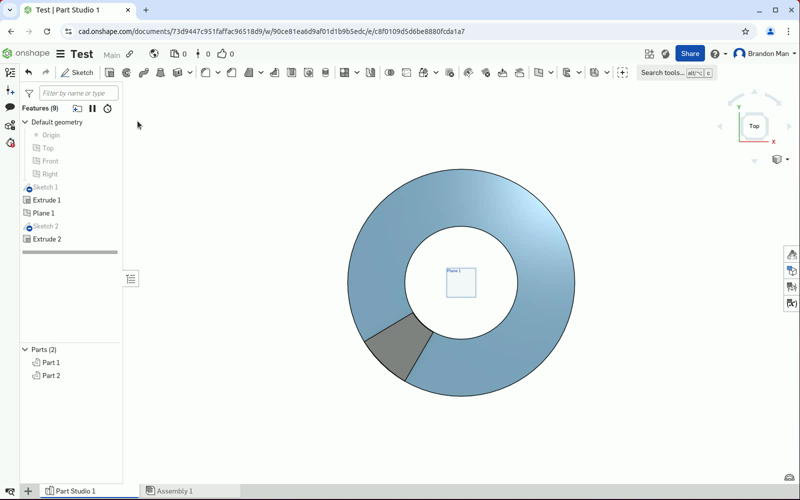
key(shift+h)
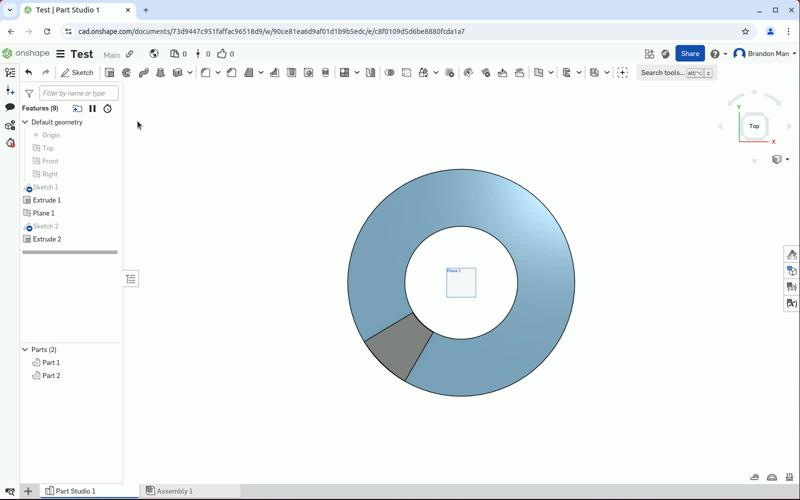
key(shift+h)
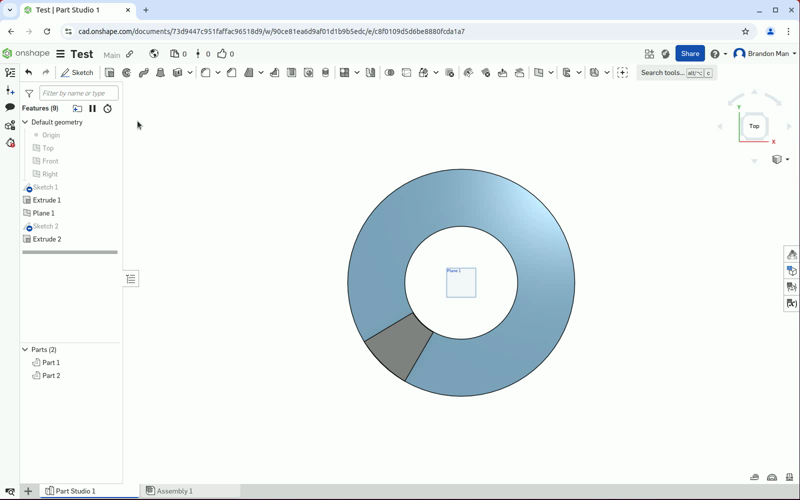
mouse_move(73, 189)
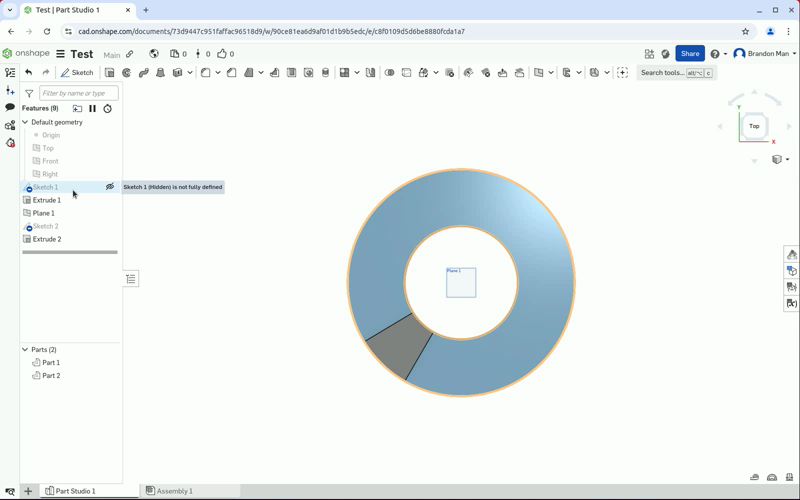
click(73, 189)
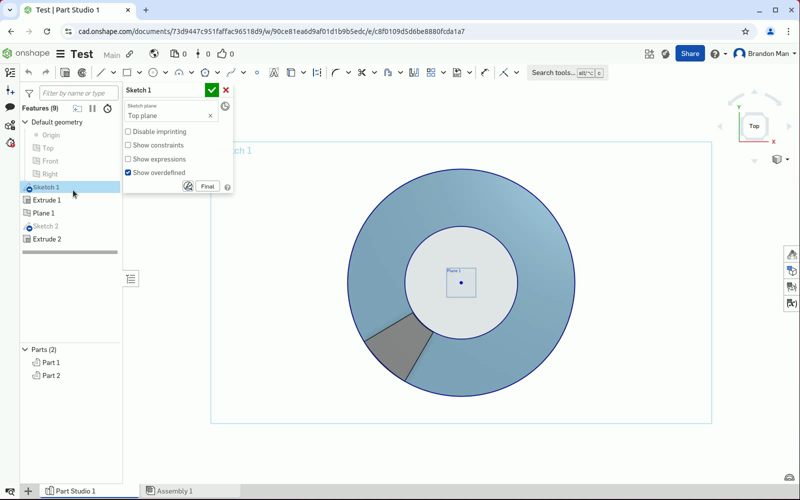
mouse_move(229, 92)
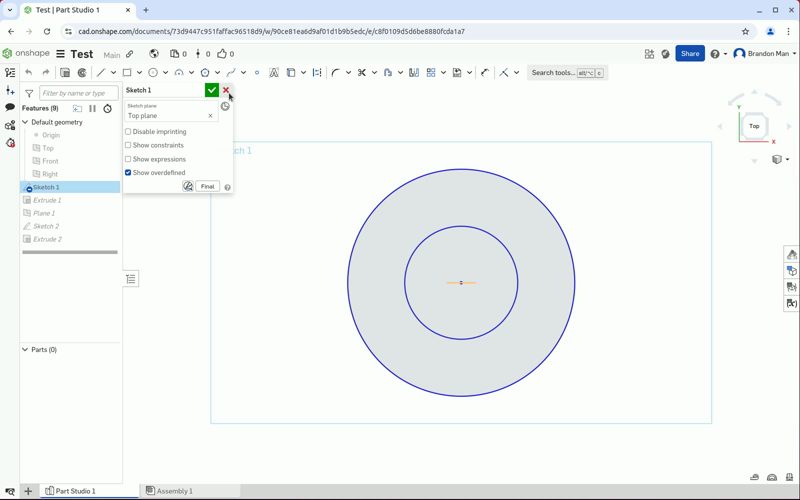
click(229, 92)
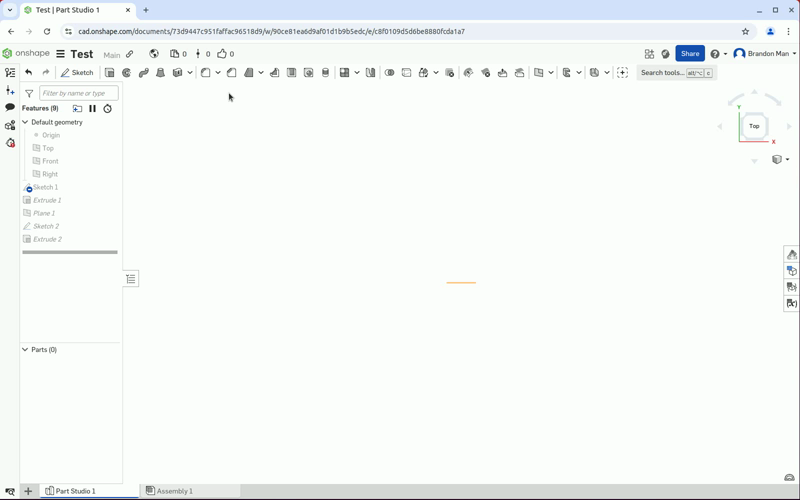
key(shift+s)
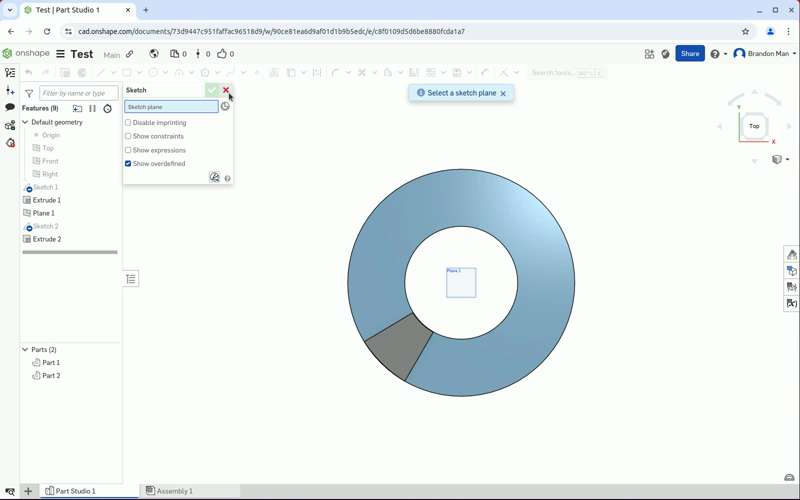
mouse_move(73, 215)
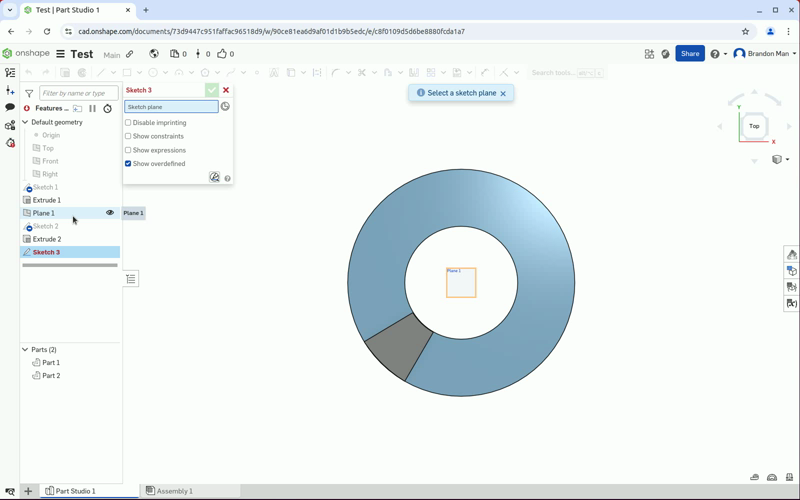
click(73, 215)
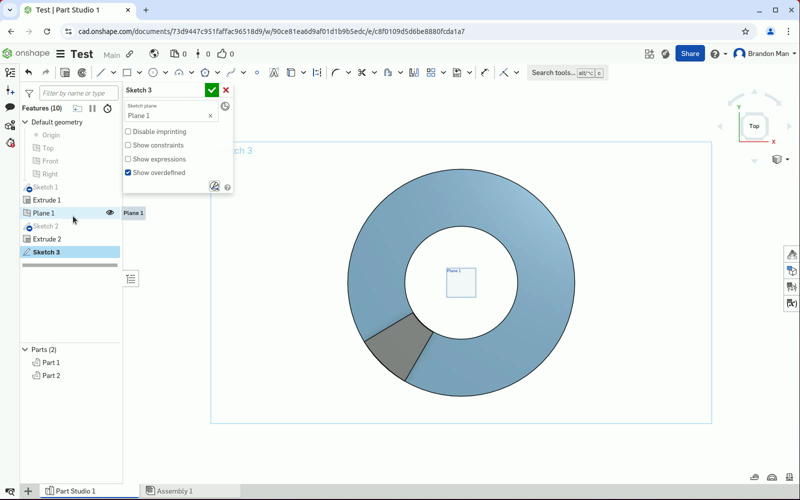
mouse_move(73, 352)
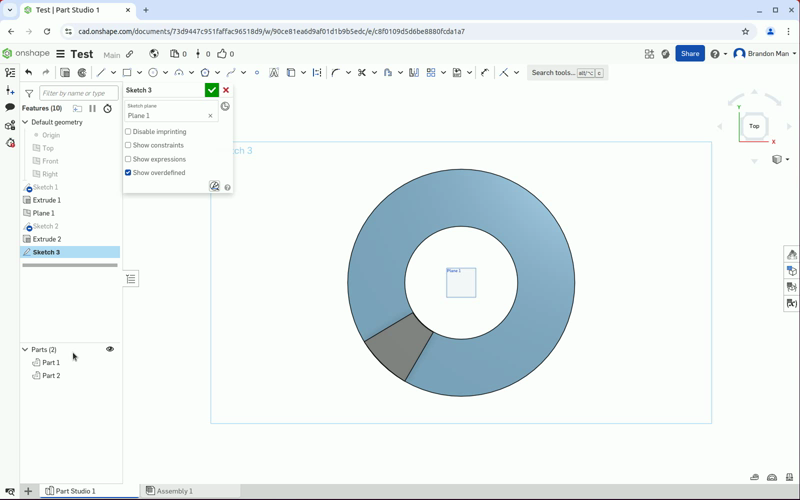
key(y)
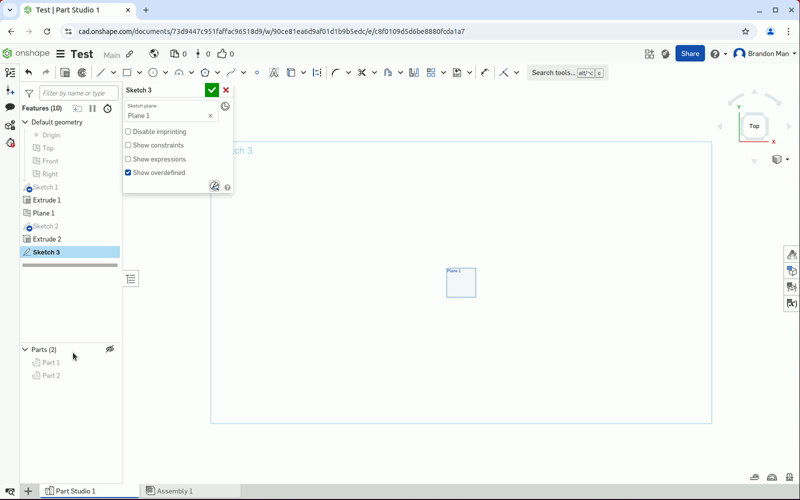
key(l)
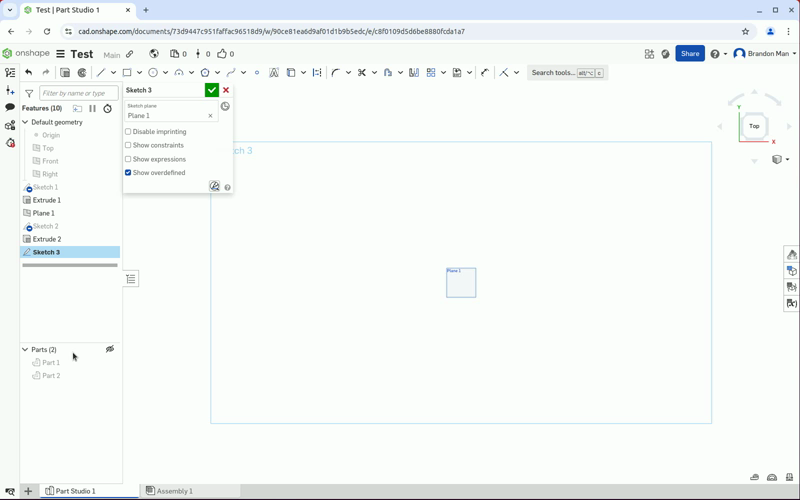
key_down(shift)
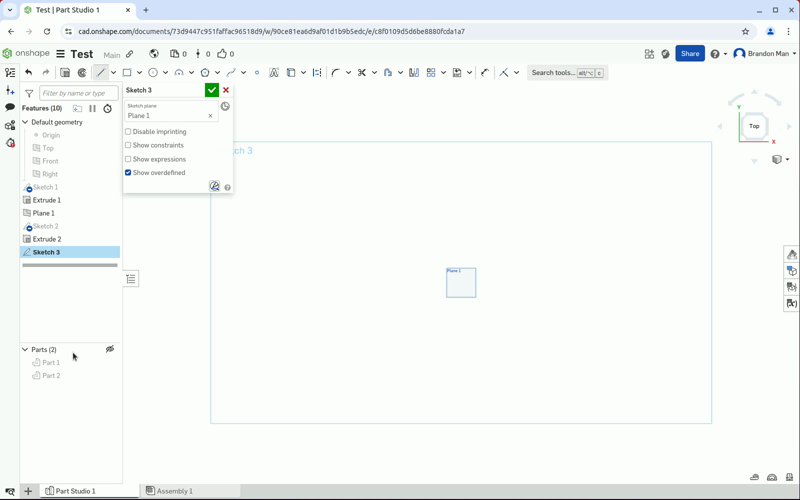
mouse_move(510, 309)
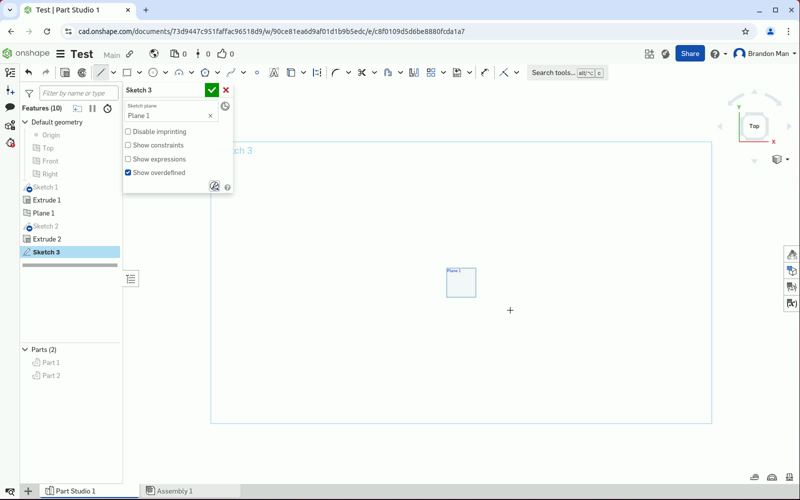
click(510, 309)
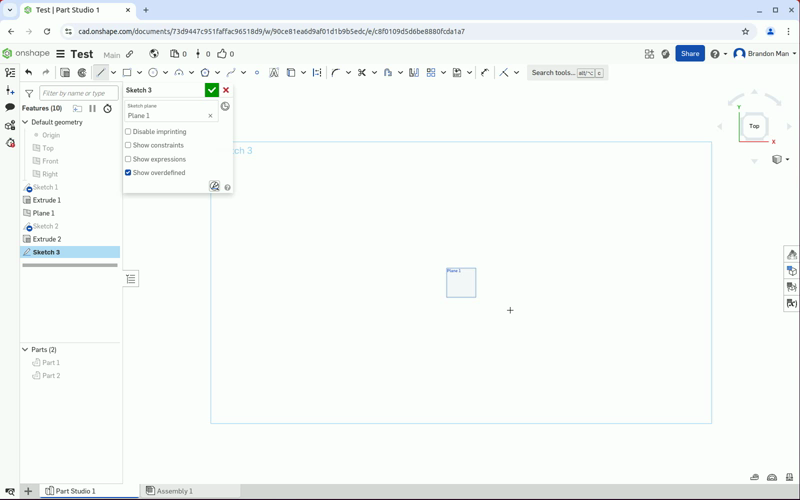
key_up(shift)
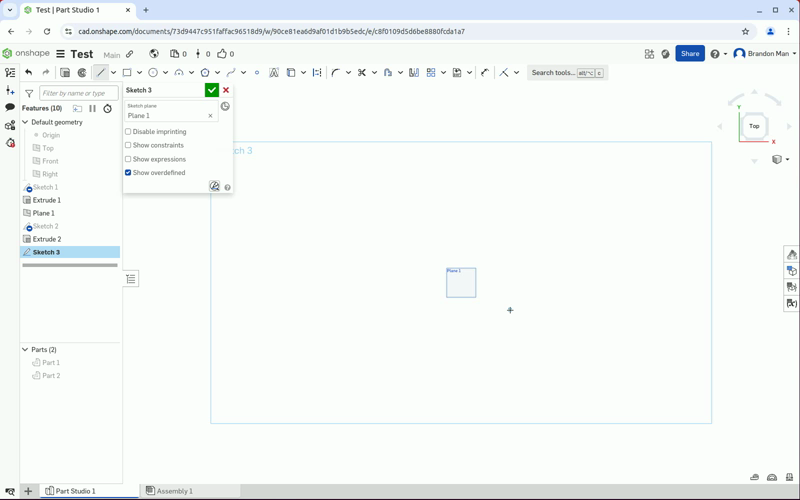
key_down(shift)
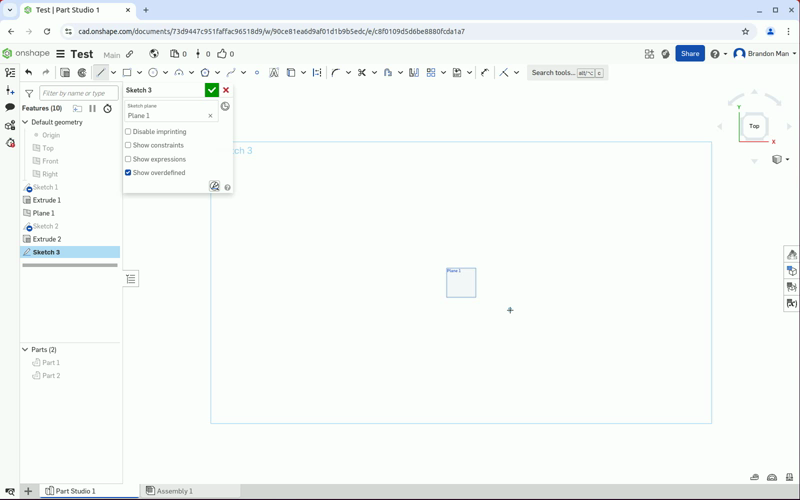
mouse_move(540, 309)
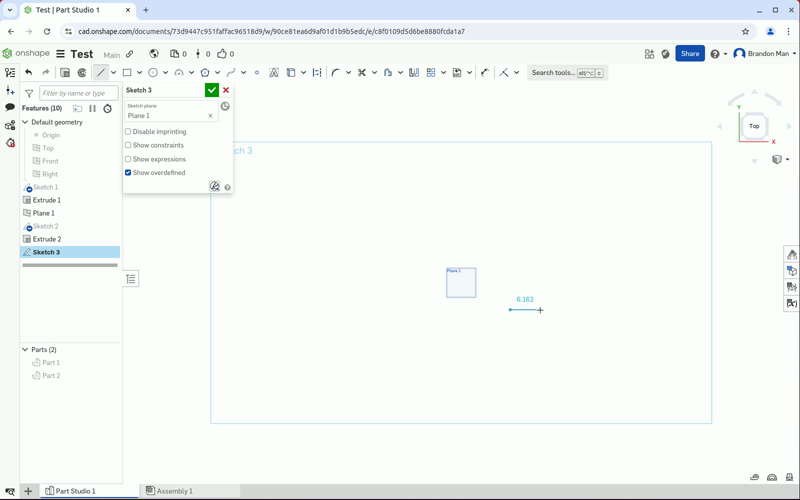
mouse_move(559, 337)
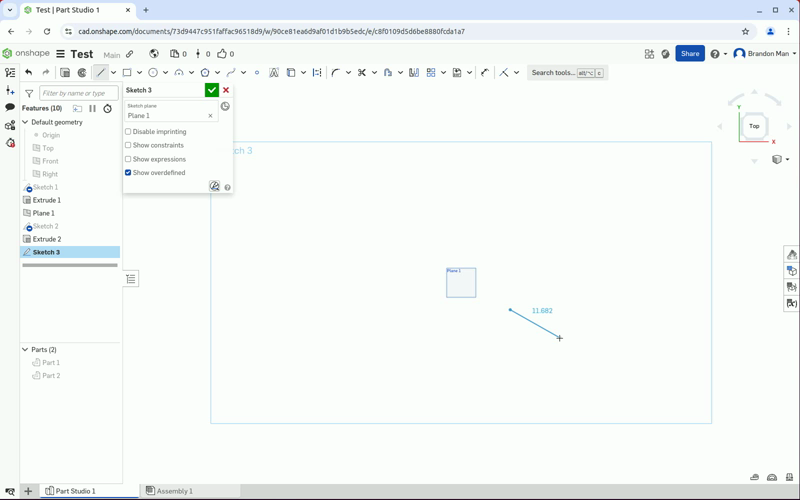
click(559, 337)
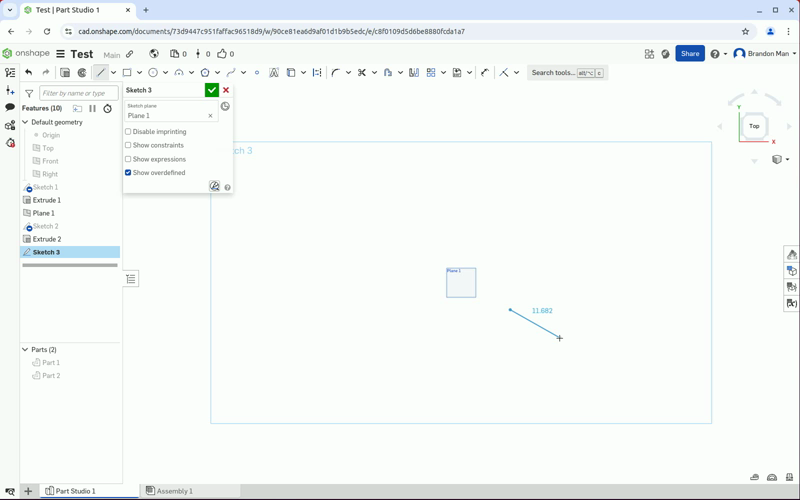
key_up(shift)
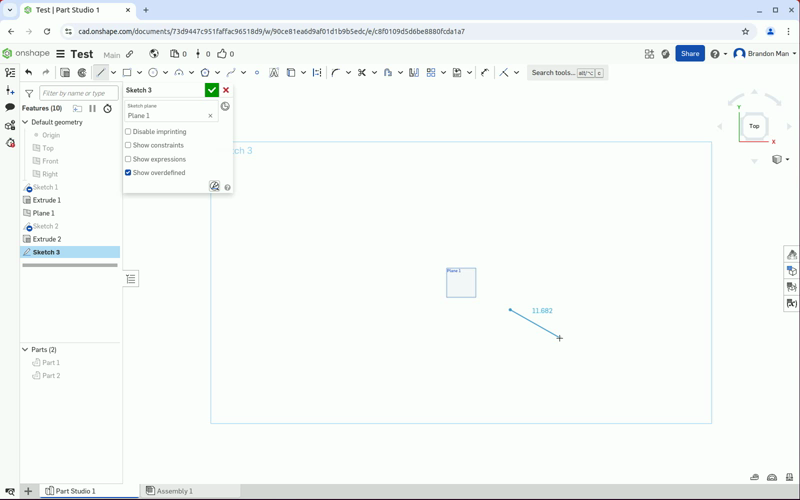
key(esc)
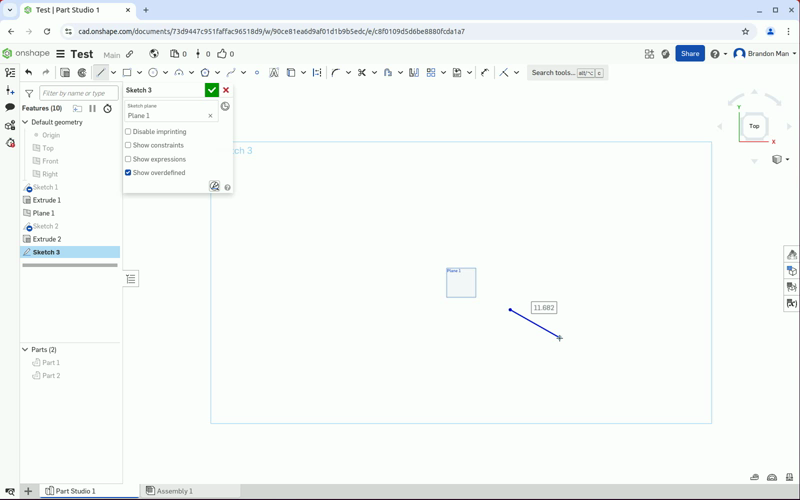
key(a)
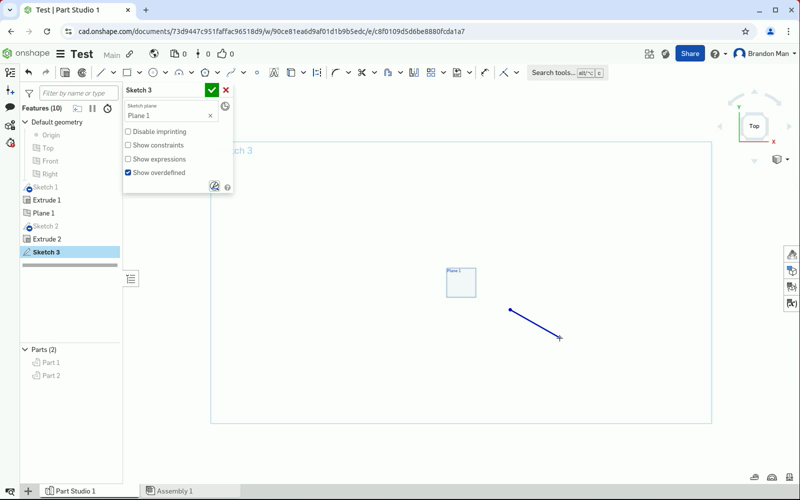
mouse_move(559, 337)
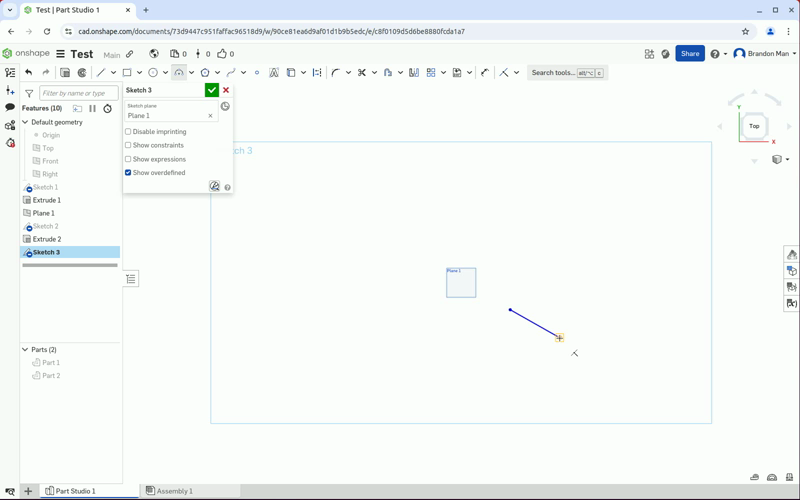
click(559, 337)
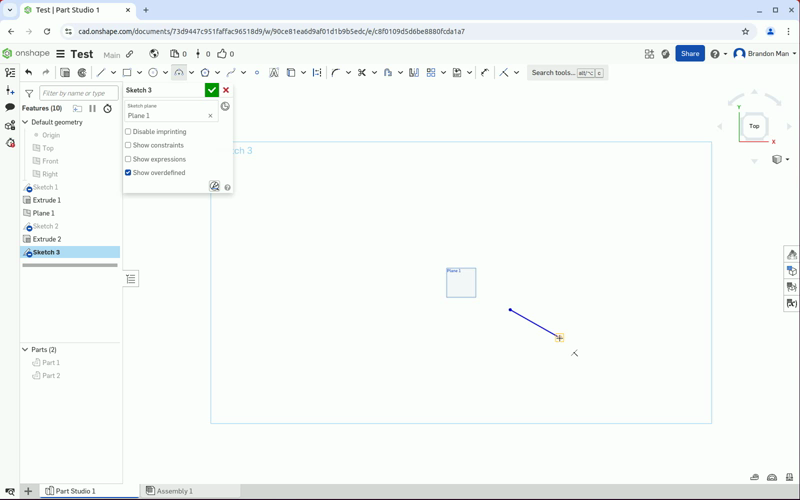
key_down(shift)
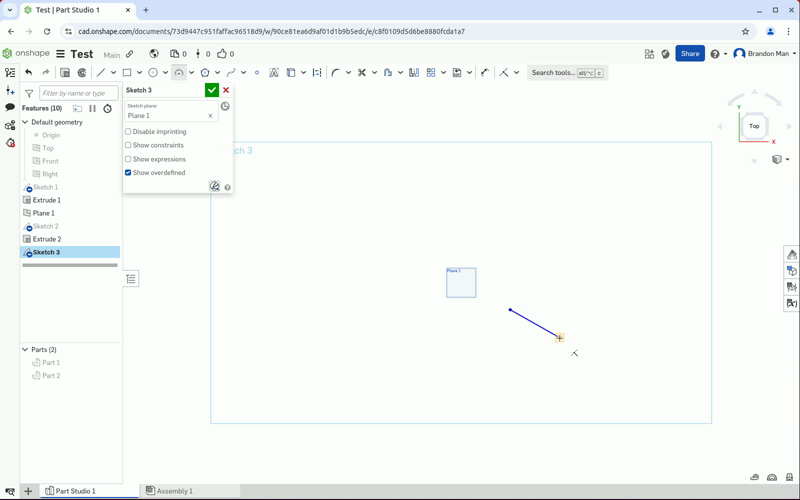
mouse_move(573, 282)
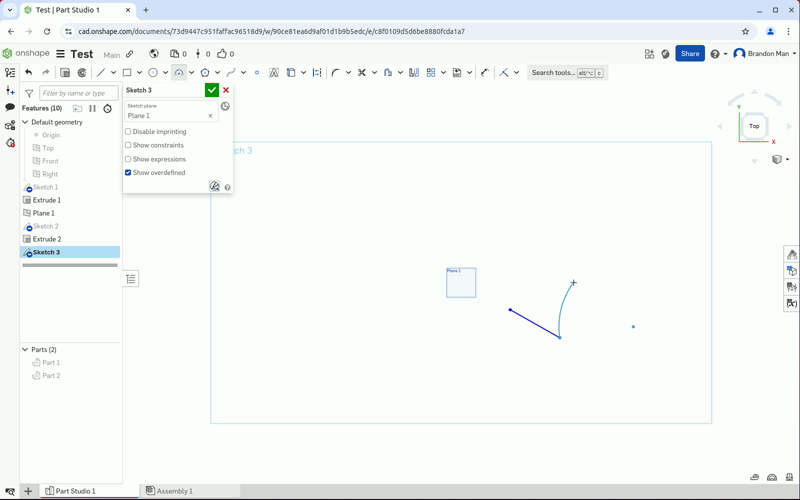
click(573, 282)
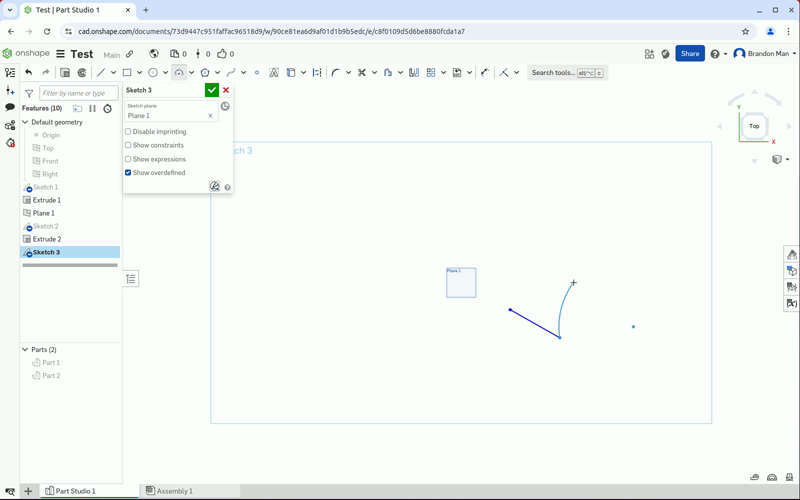
mouse_move(570, 310)
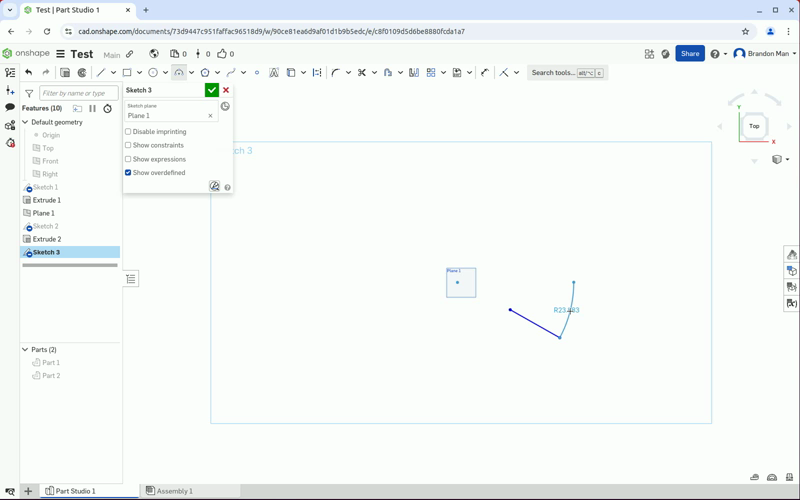
click(570, 310)
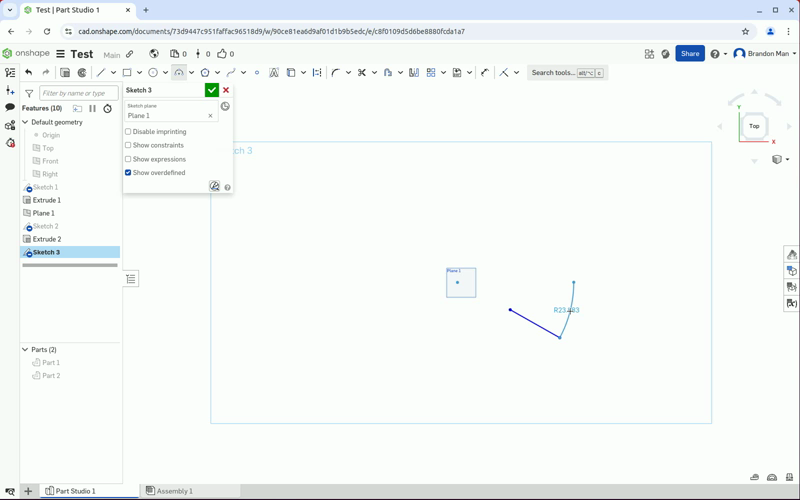
key_up(shift)
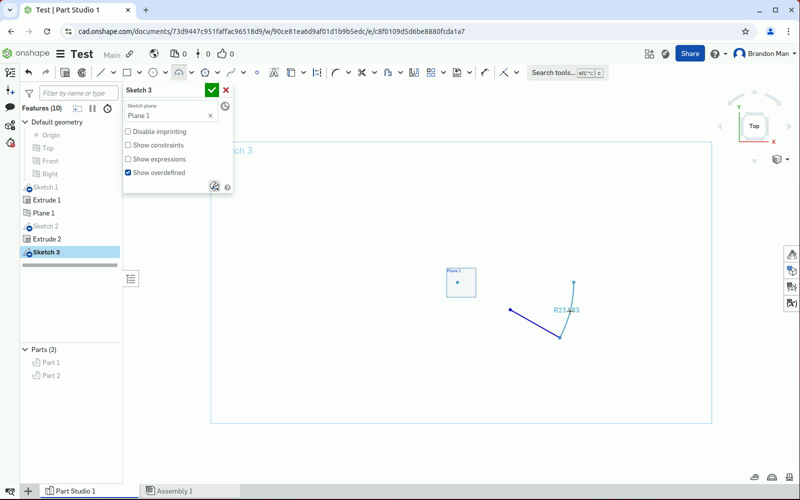
key(esc)
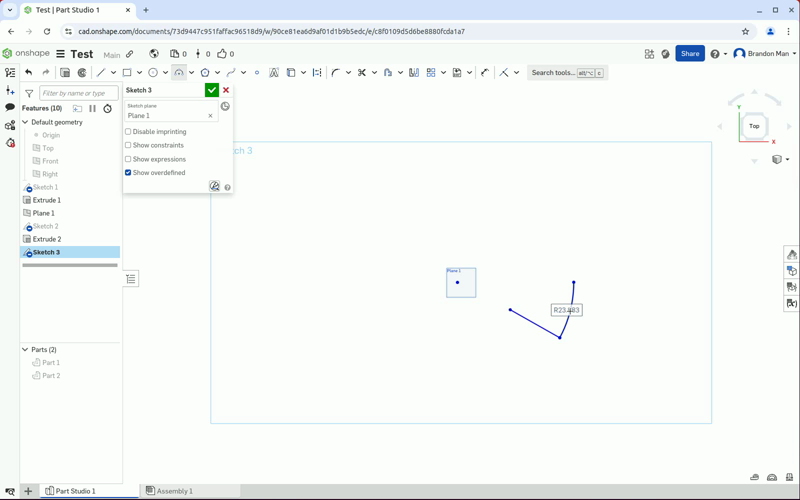
key(l)
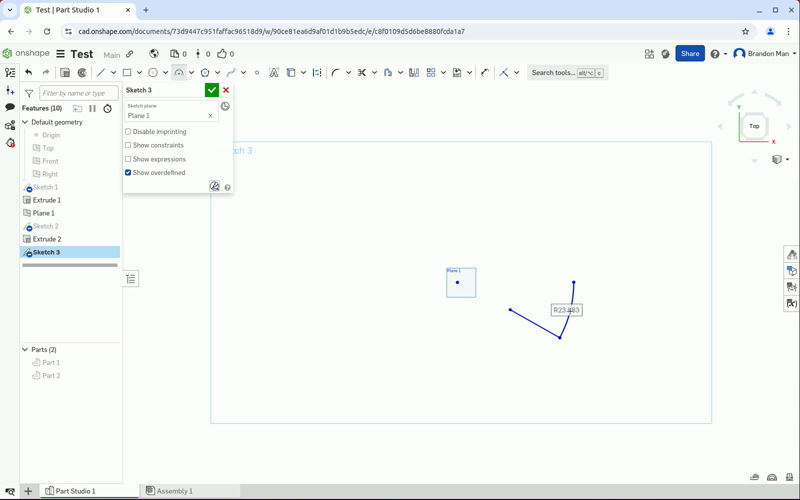
mouse_move(573, 282)
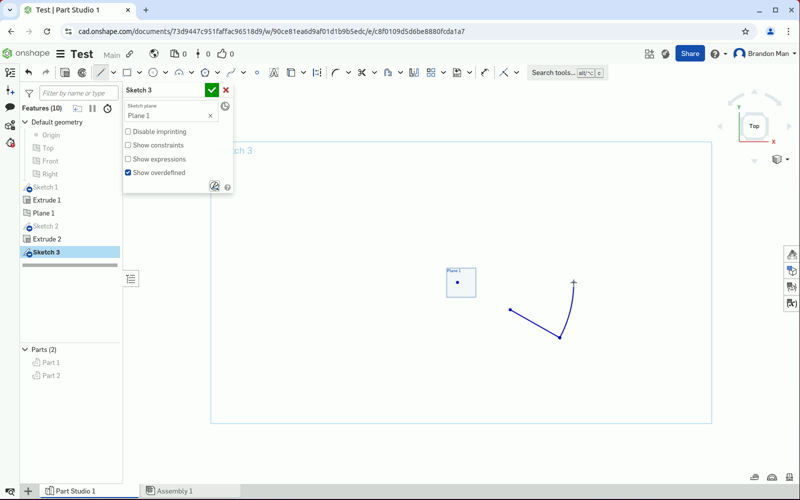
click(573, 282)
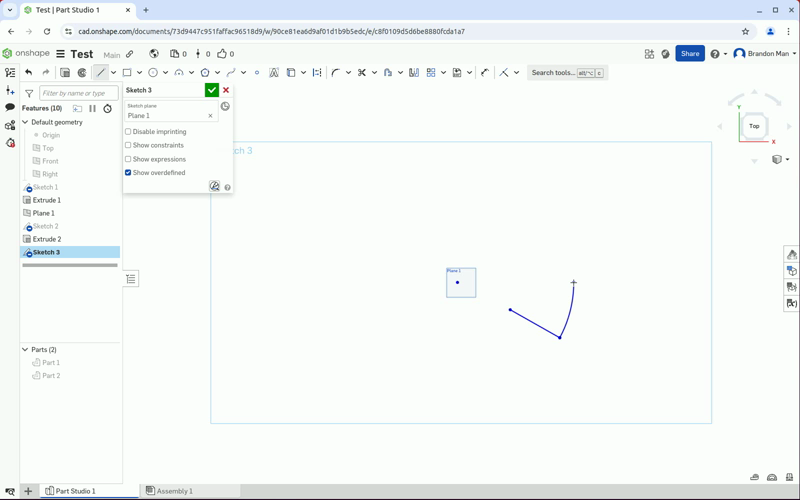
key_down(shift)
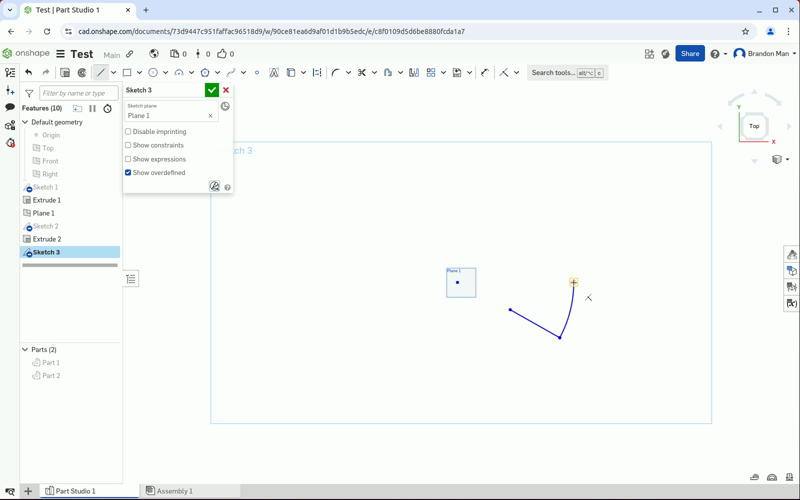
mouse_move(589, 282)
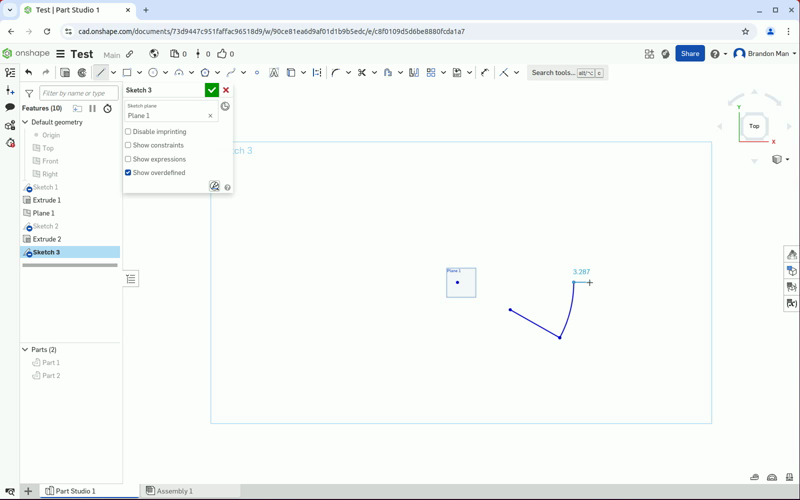
mouse_move(517, 282)
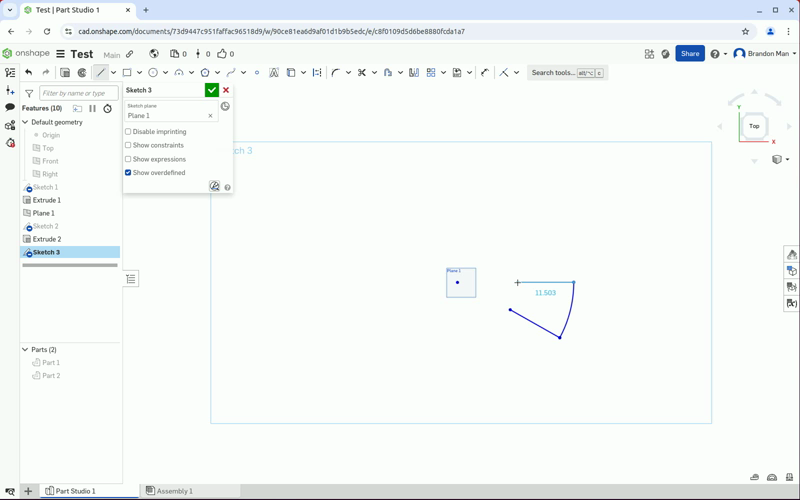
click(517, 282)
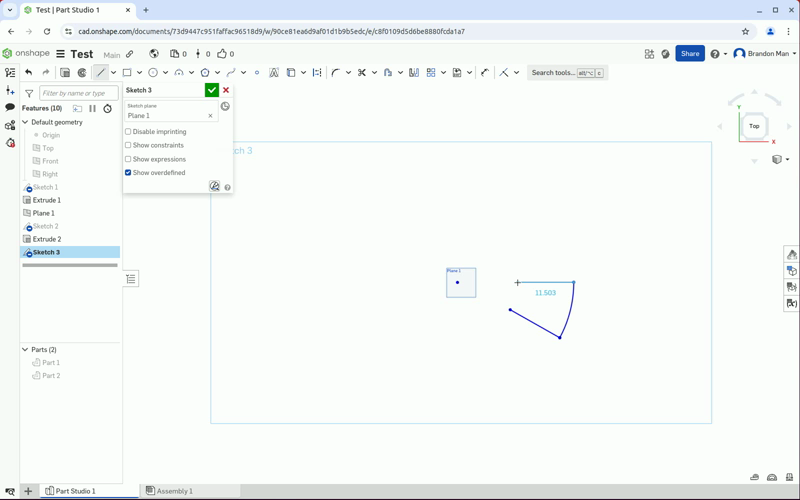
key_up(shift)
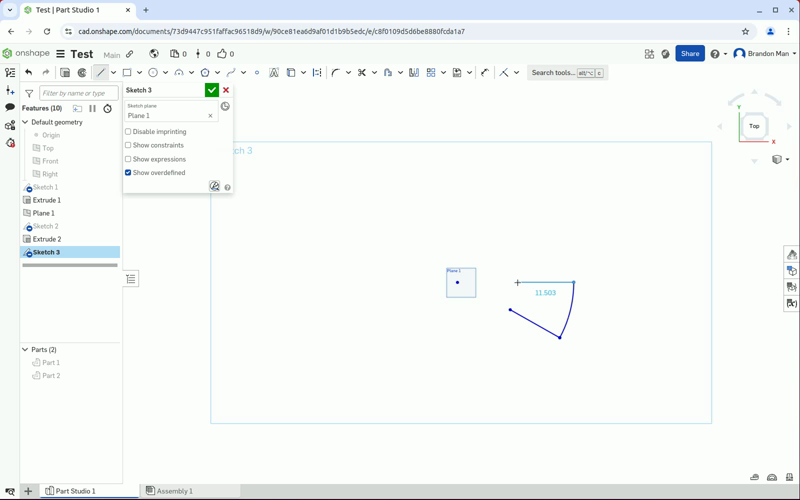
key(esc)
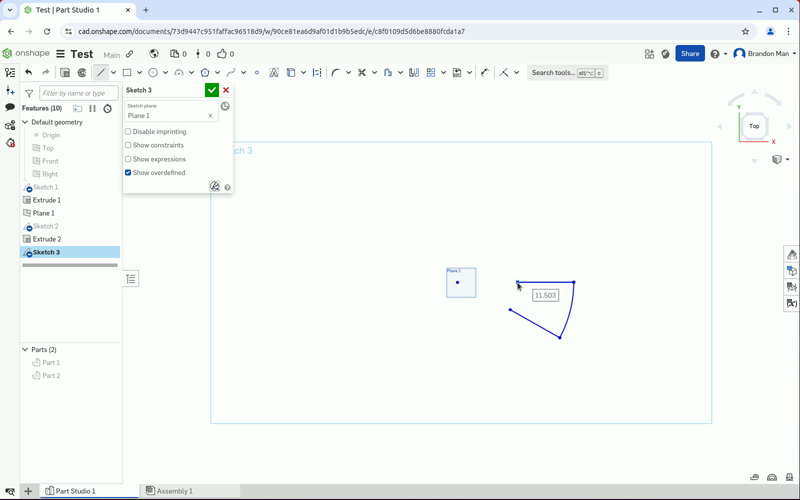
key(a)
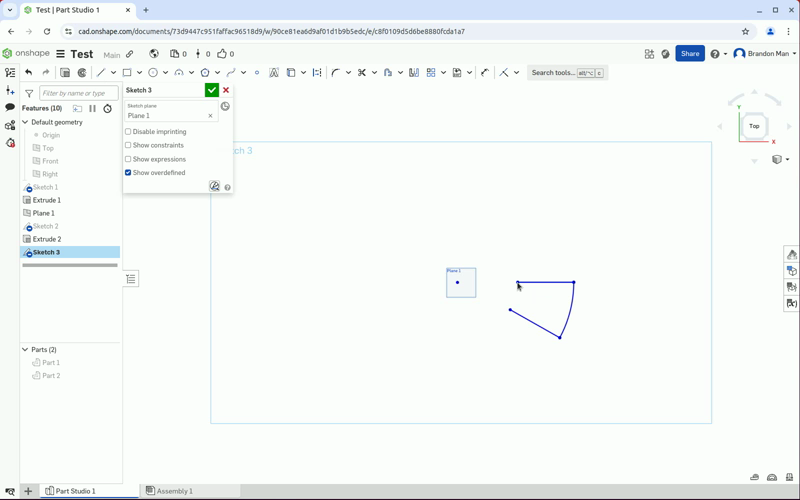
mouse_move(517, 282)
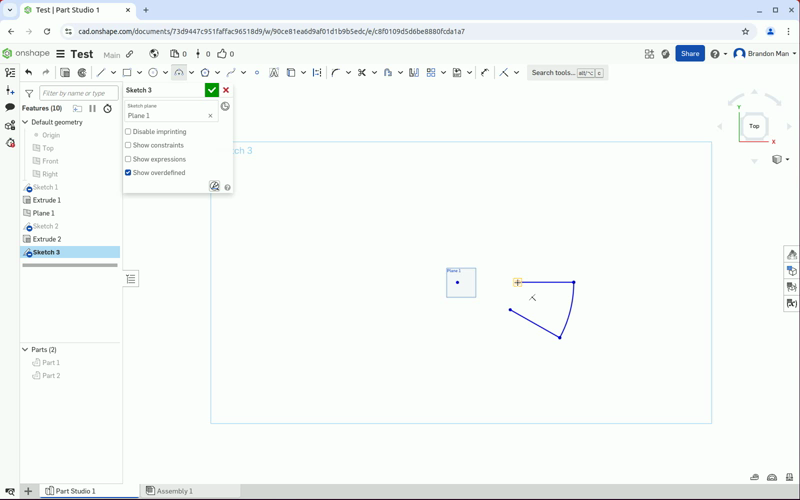
click(517, 282)
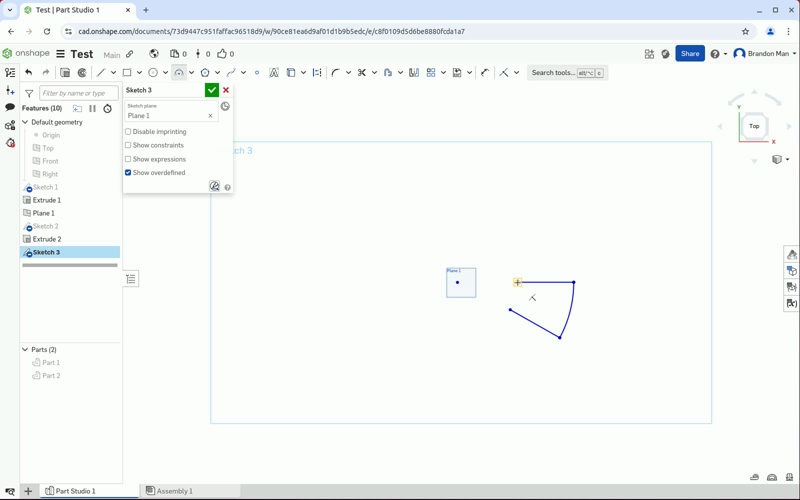
mouse_move(510, 309)
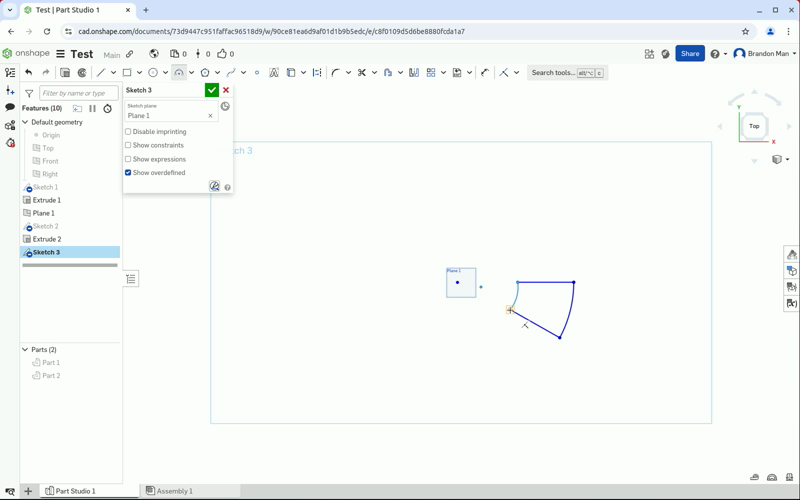
click(510, 309)
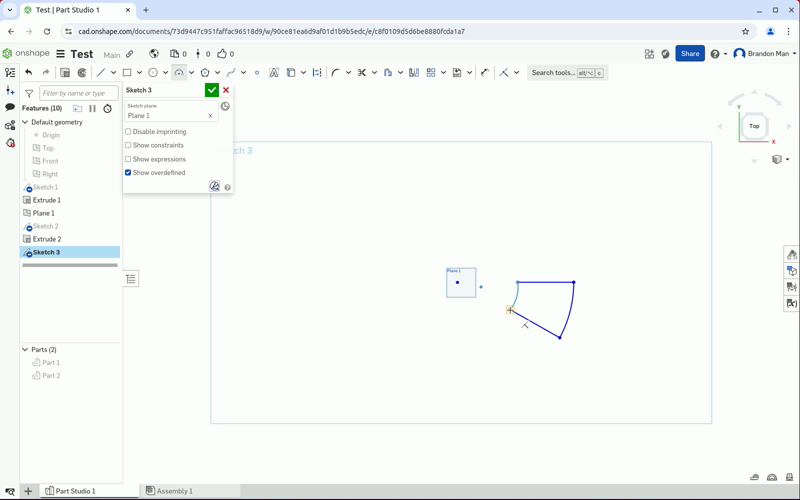
key_down(shift)
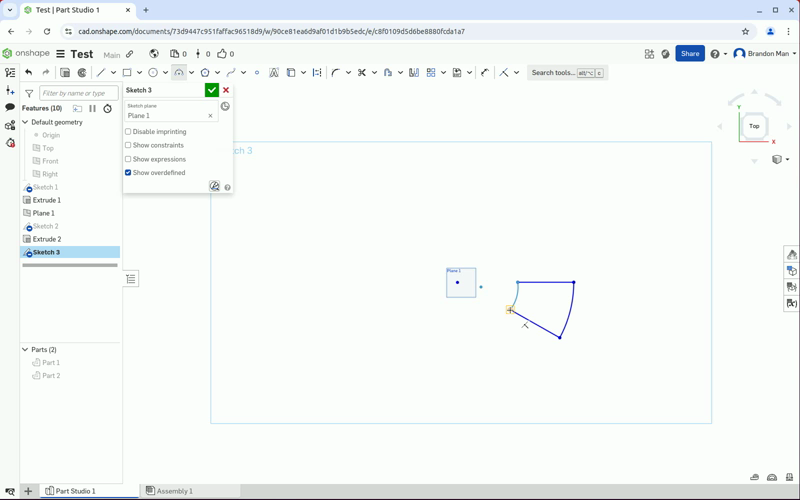
mouse_move(515, 296)
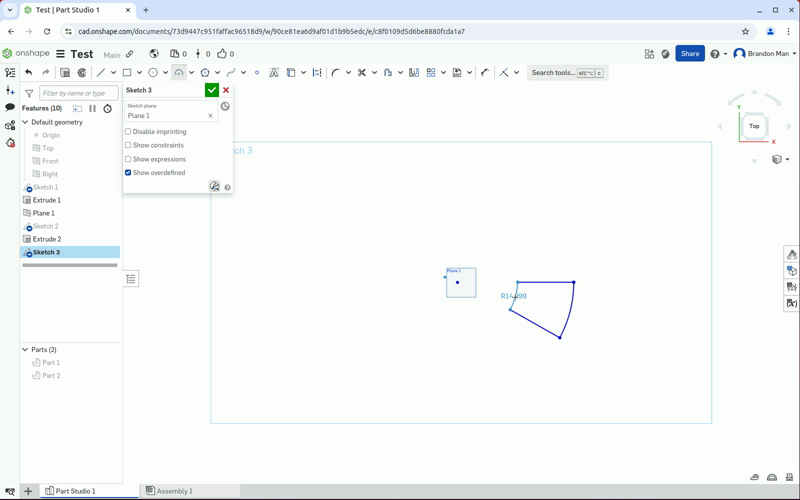
click(515, 296)
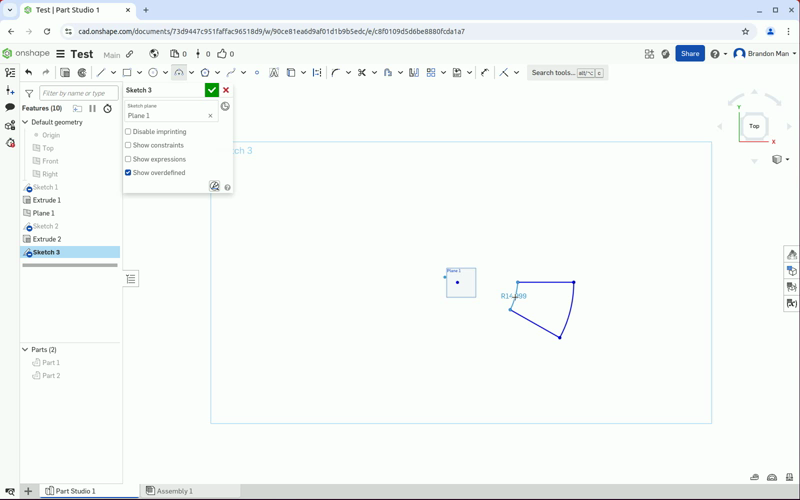
key_up(shift)
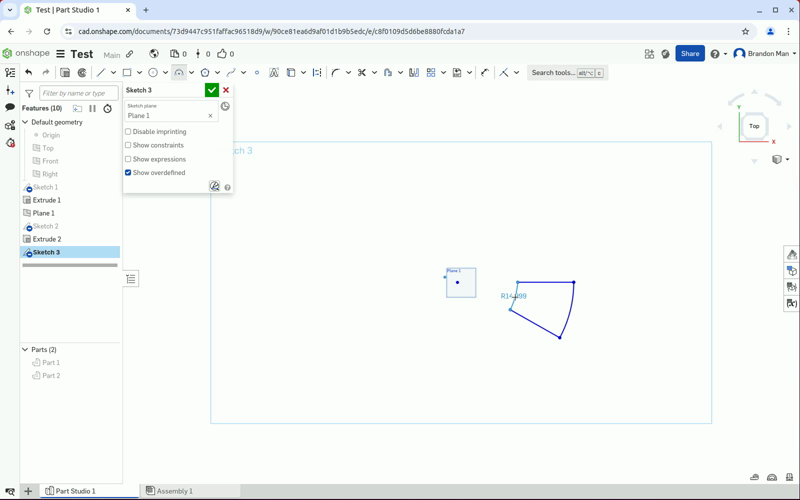
key(esc)
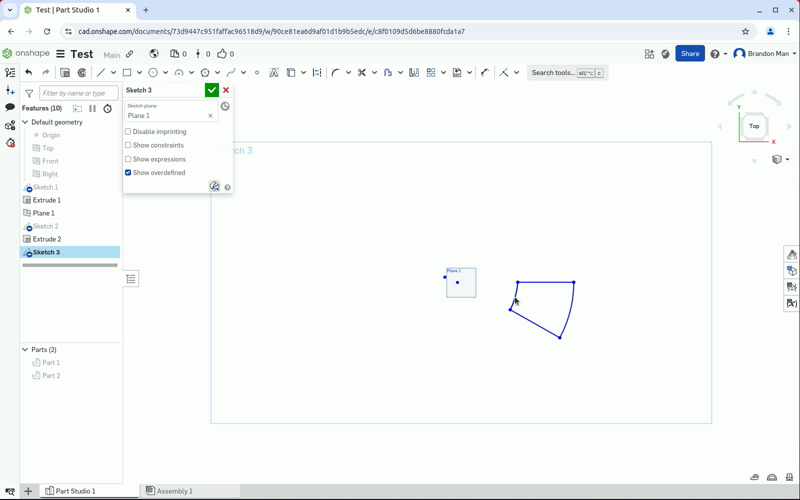
mouse_move(564, 285)
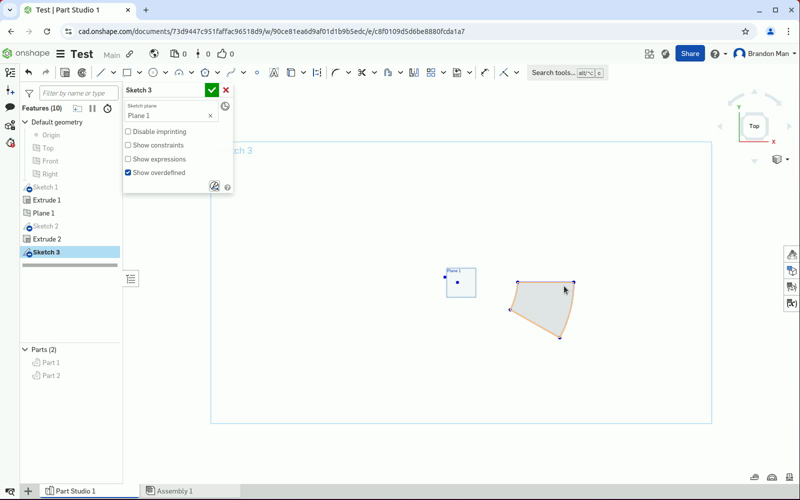
click(564, 285)
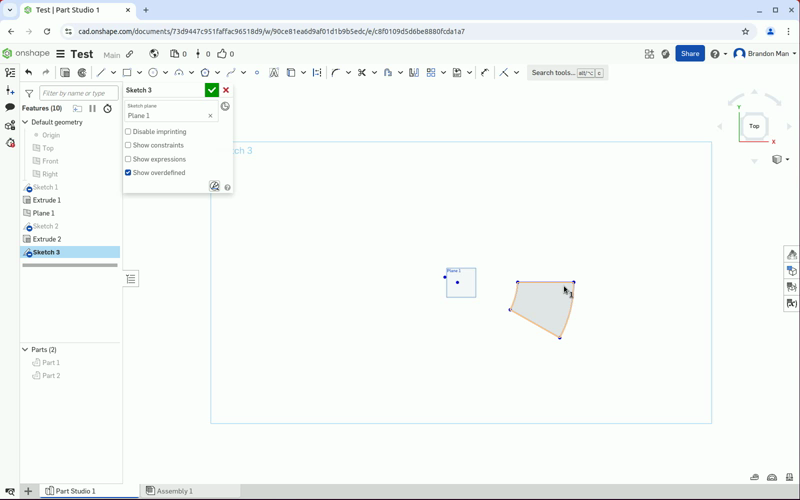
mouse_move(73, 352)
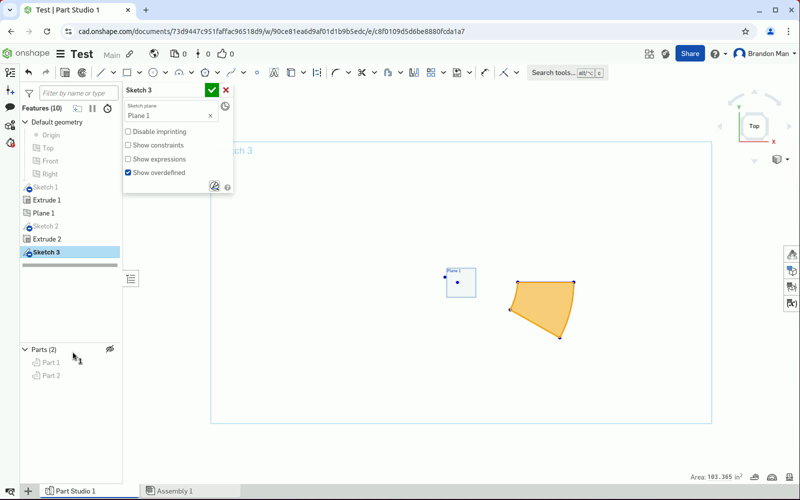
key(shift+y)
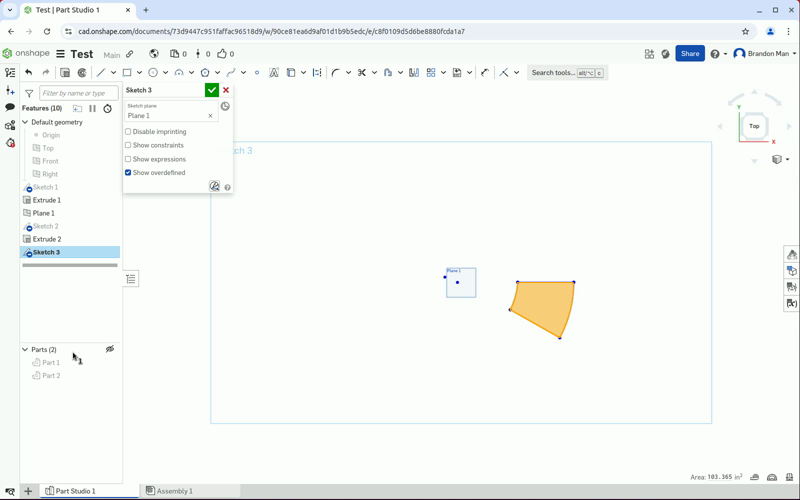
key(shift+e)
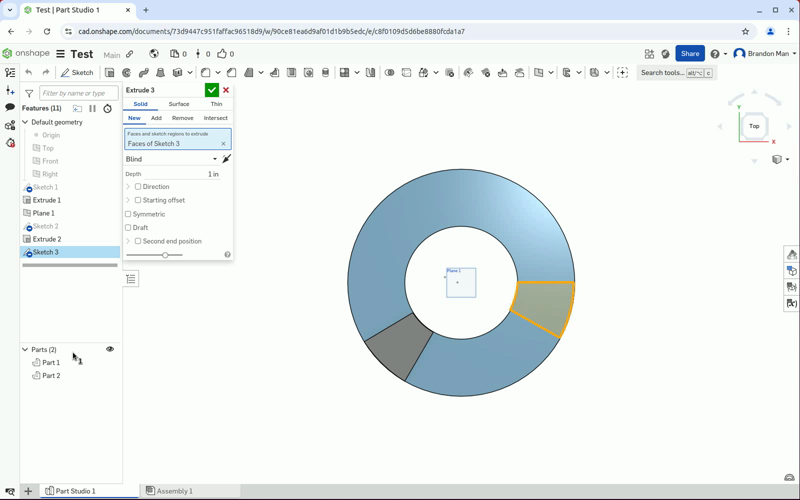
mouse_move(143, 106)
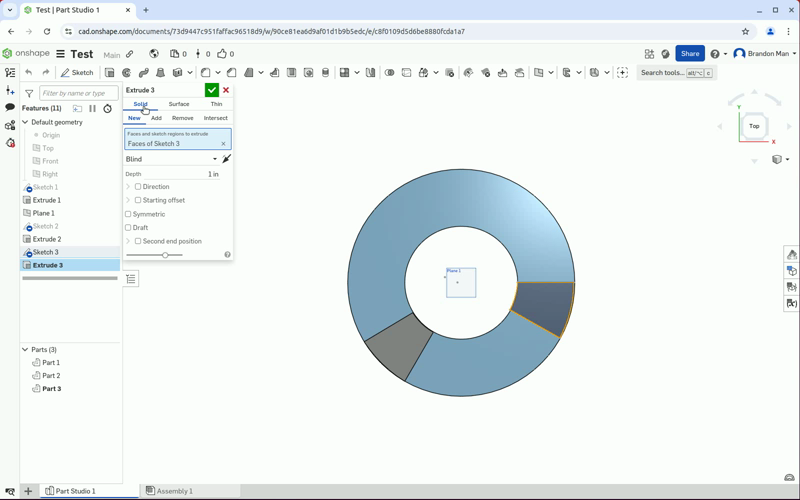
click(143, 106)
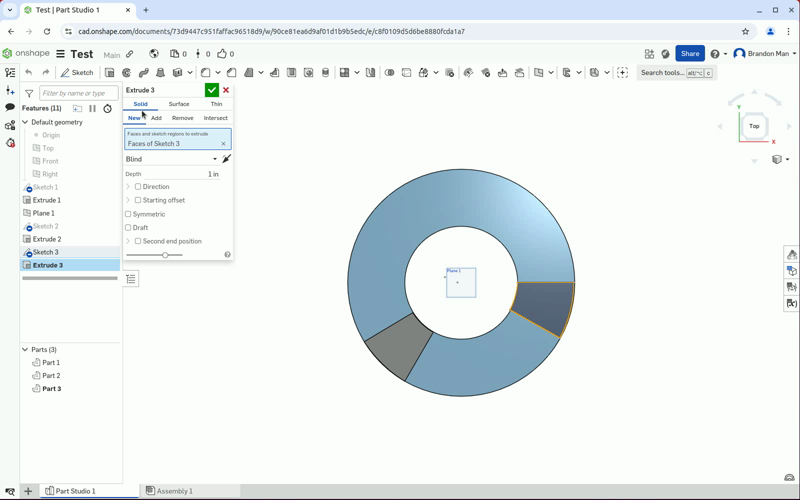
mouse_move(137, 120)
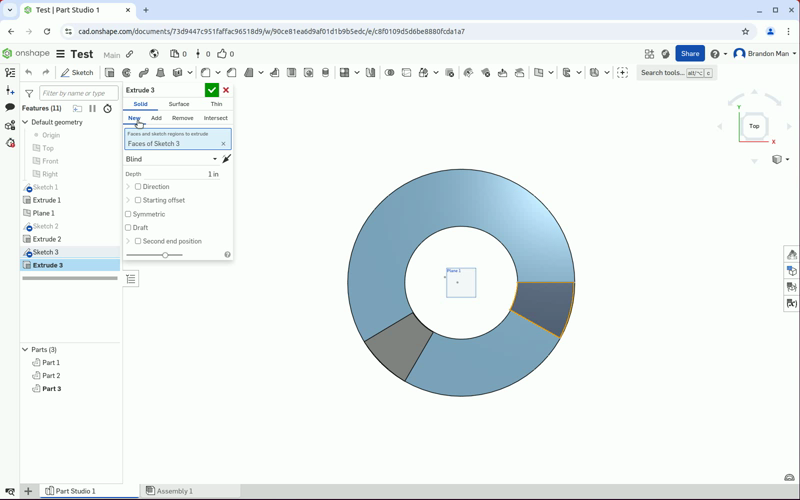
click(137, 120)
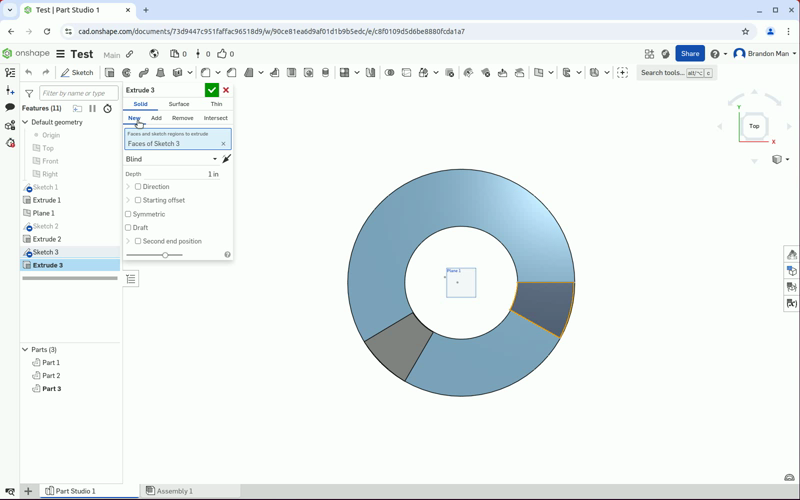
key(tab, 4)
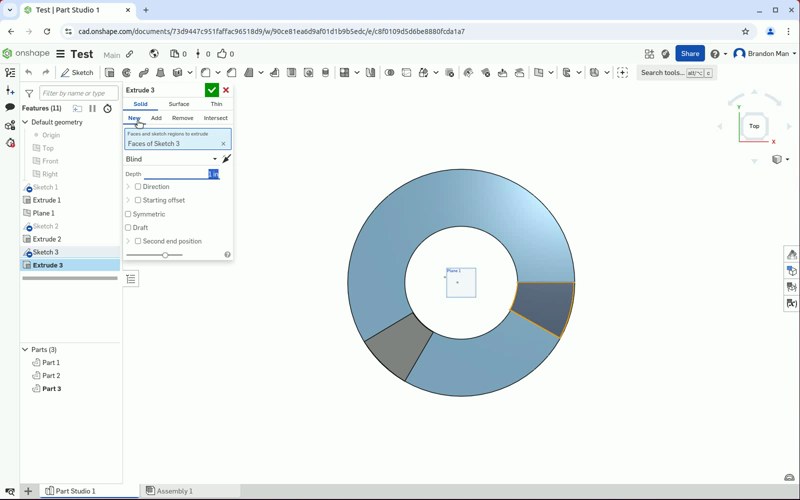
text(5.777)
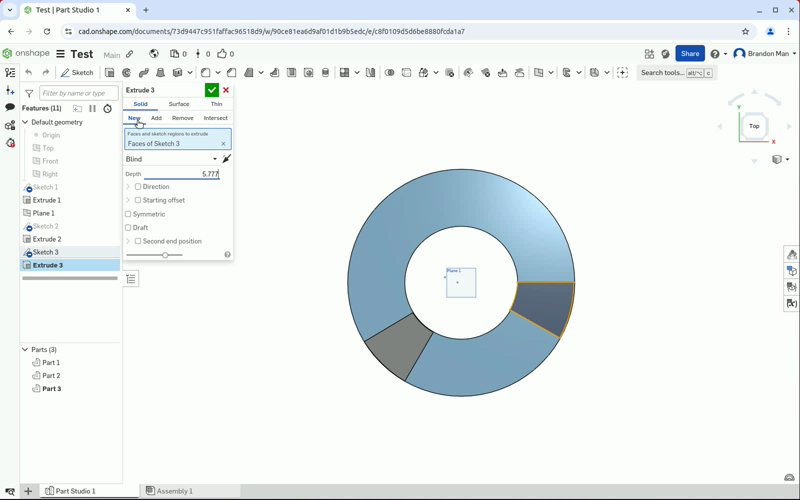
key(enter)
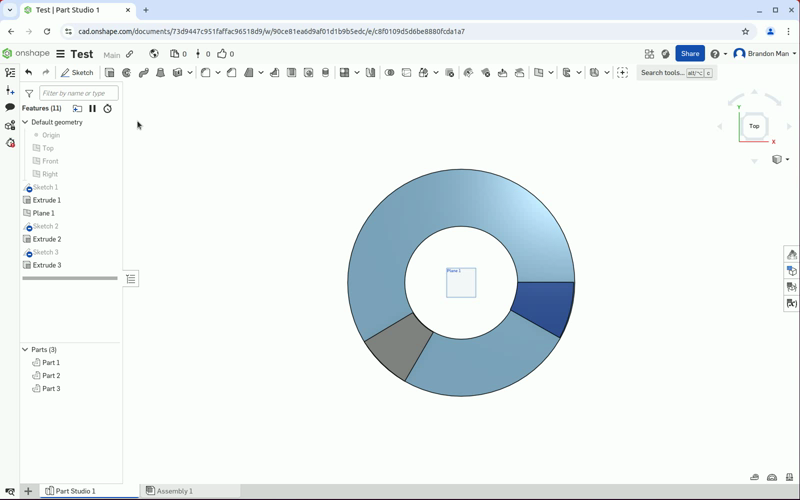
key(shift+h)
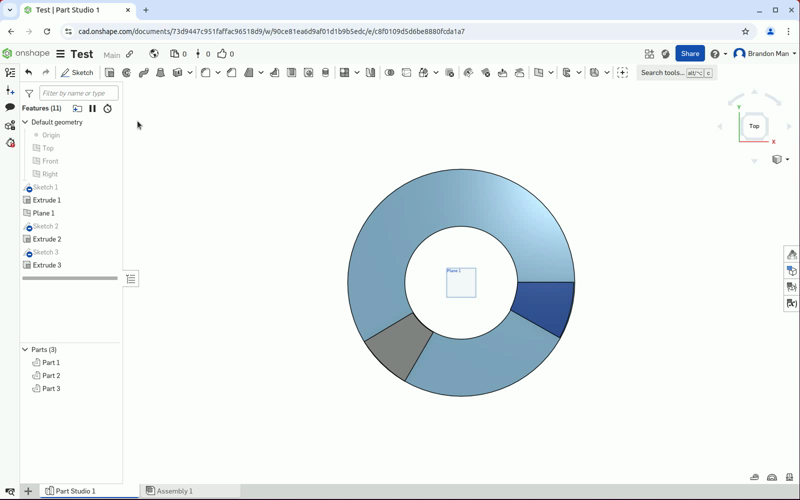
key(shift+h)
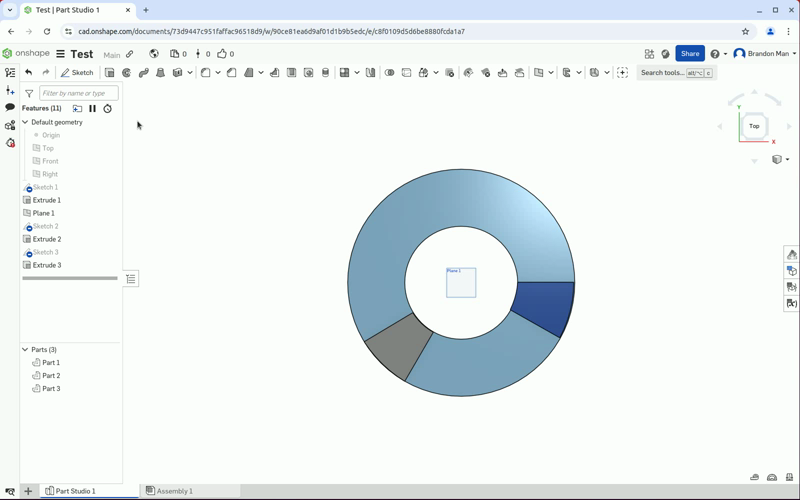
mouse_move(73, 189)
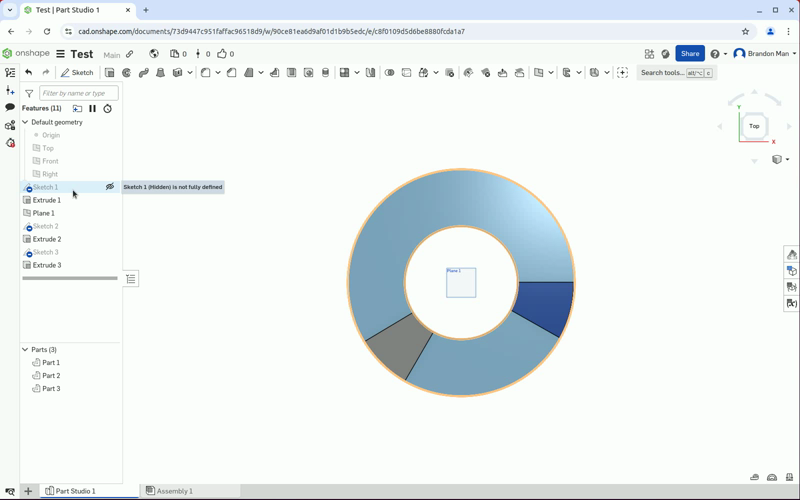
click(73, 189)
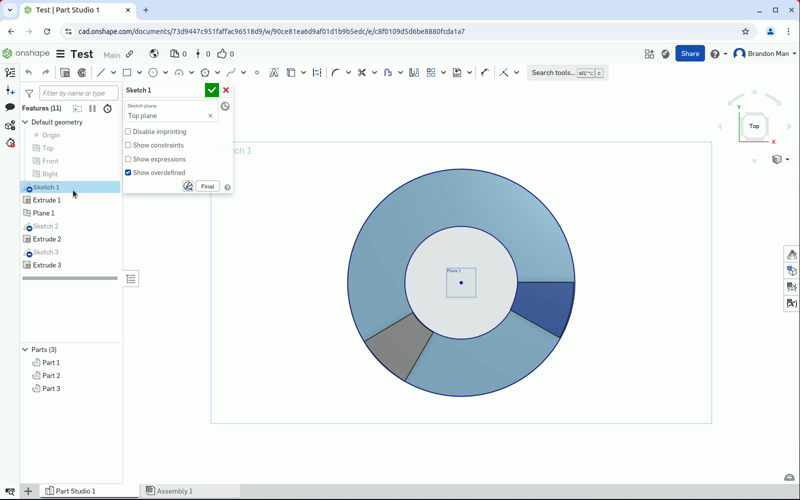
mouse_move(229, 92)
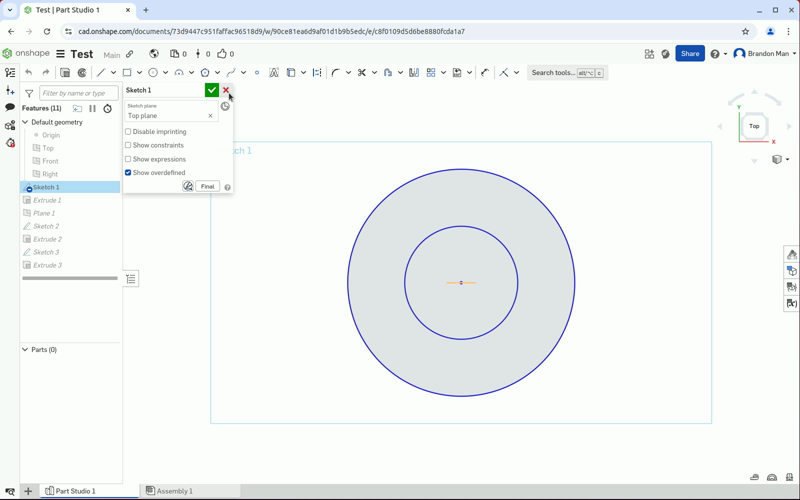
click(229, 92)
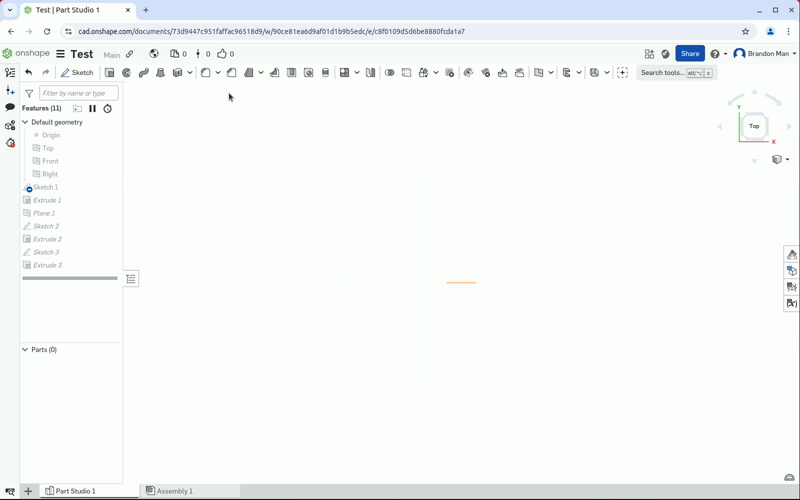
key(shift+s)
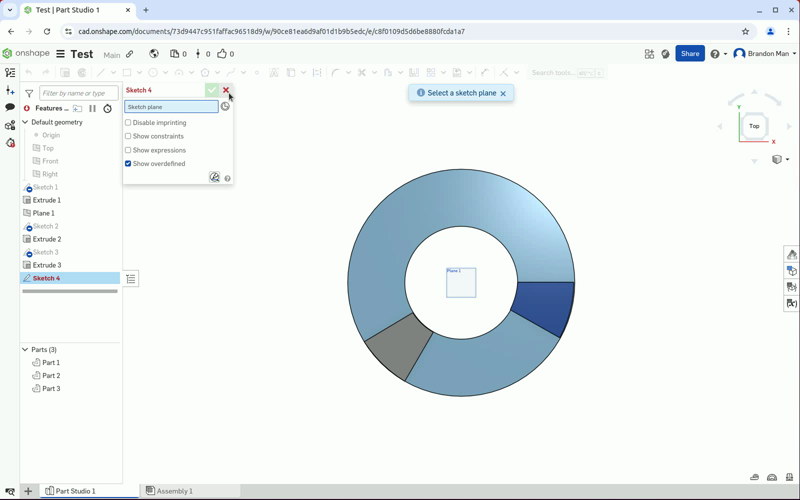
mouse_move(73, 215)
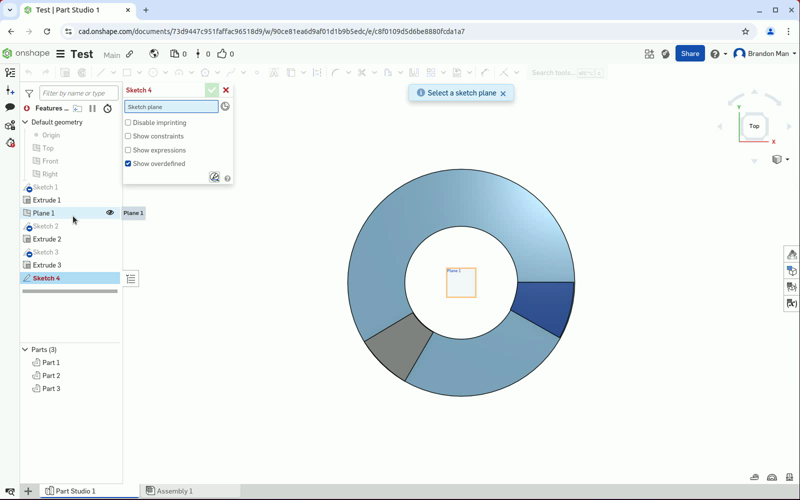
click(73, 215)
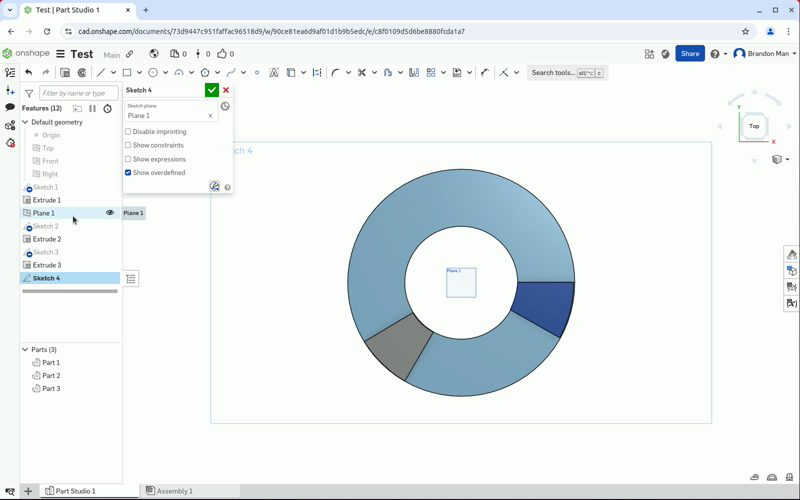
mouse_move(73, 352)
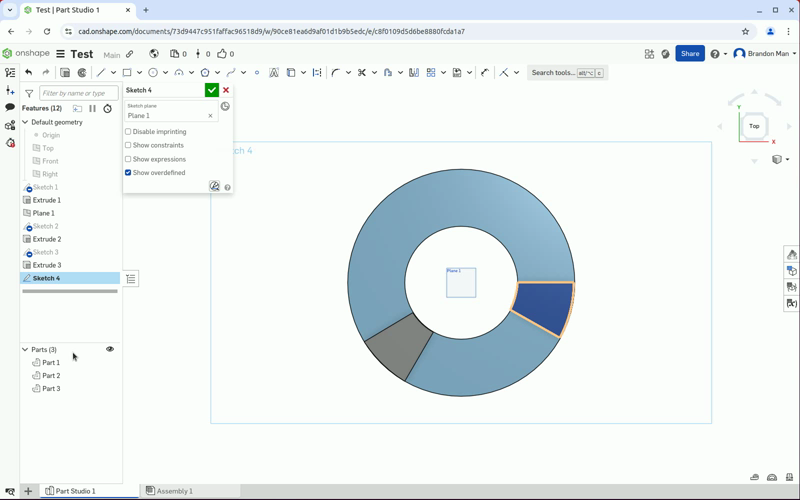
key(y)
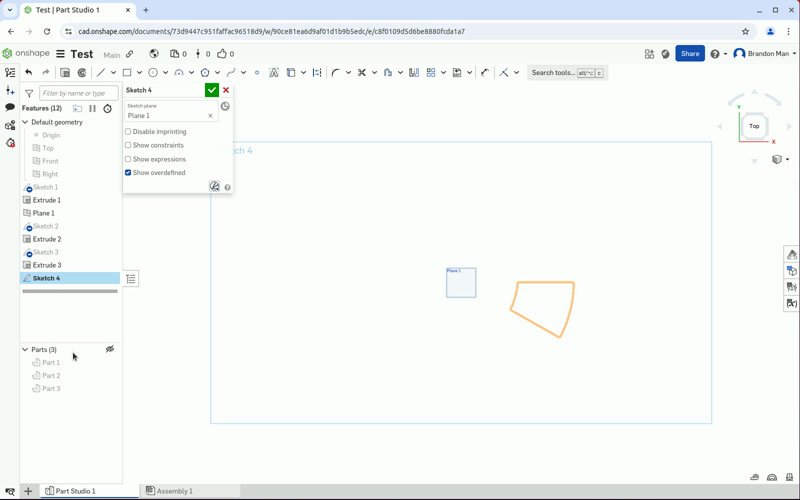
key(l)
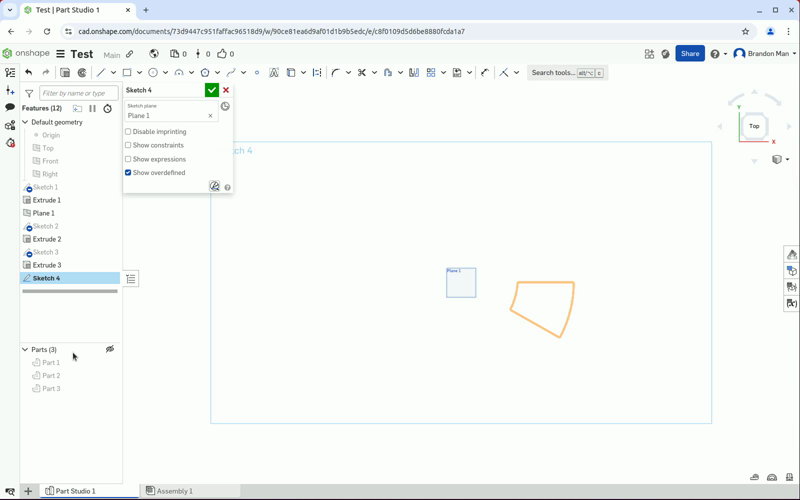
key_down(shift)
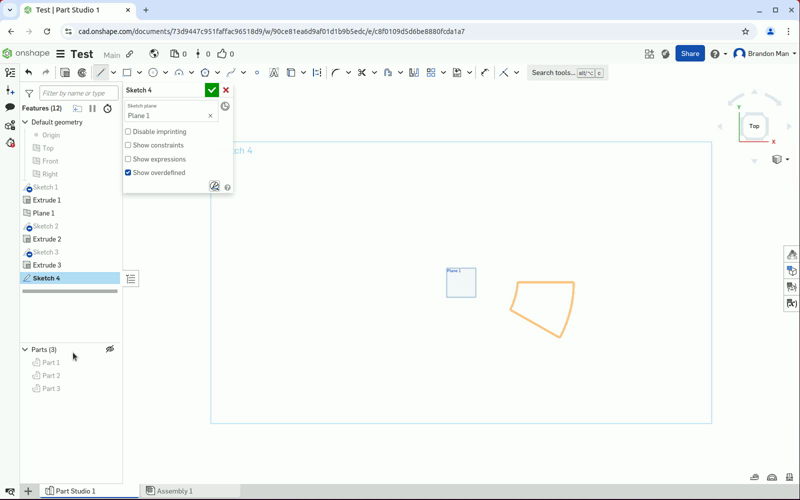
mouse_move(404, 185)
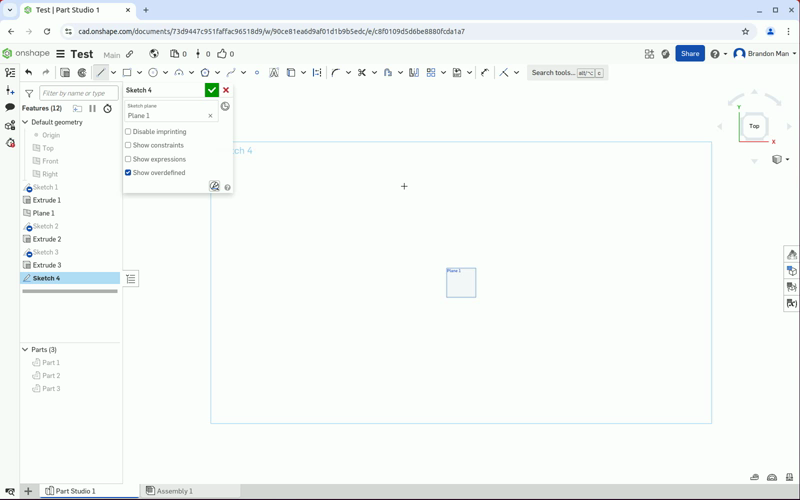
click(404, 185)
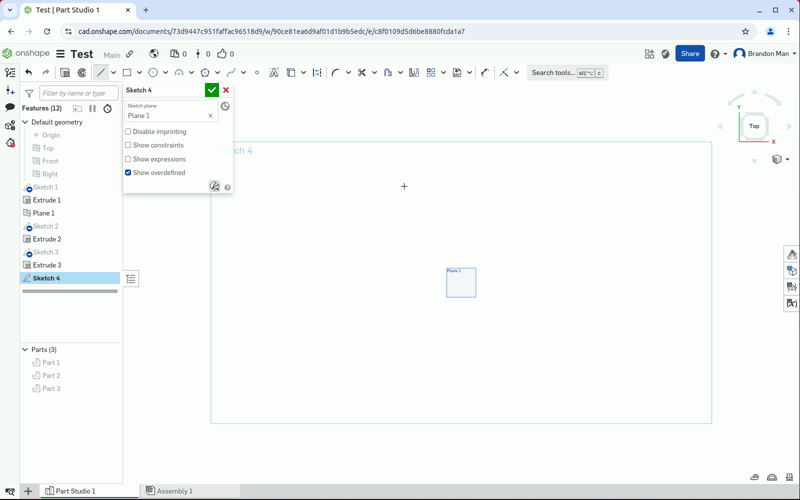
key_up(shift)
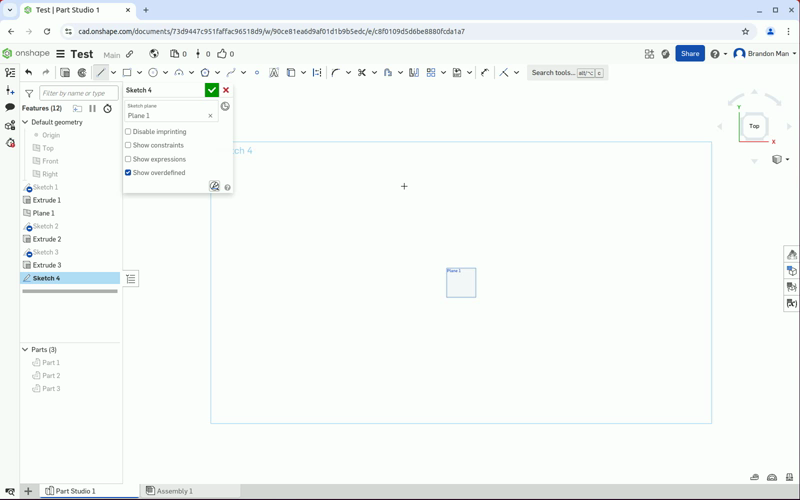
key_down(shift)
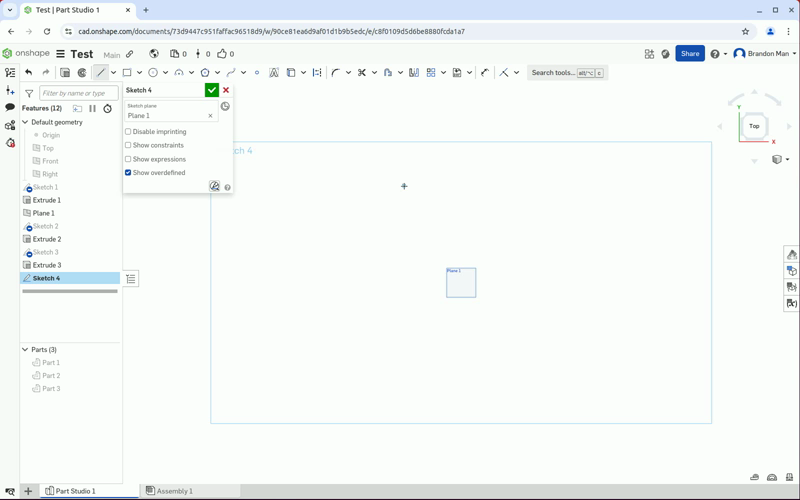
mouse_move(434, 185)
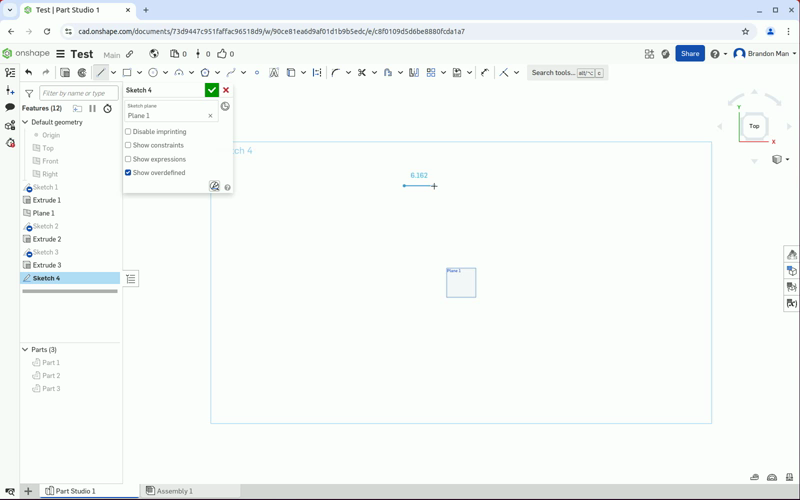
mouse_move(432, 234)
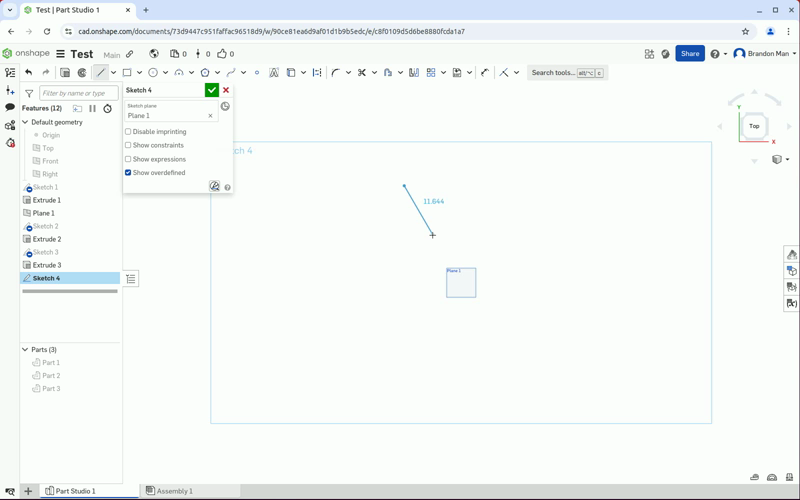
click(432, 234)
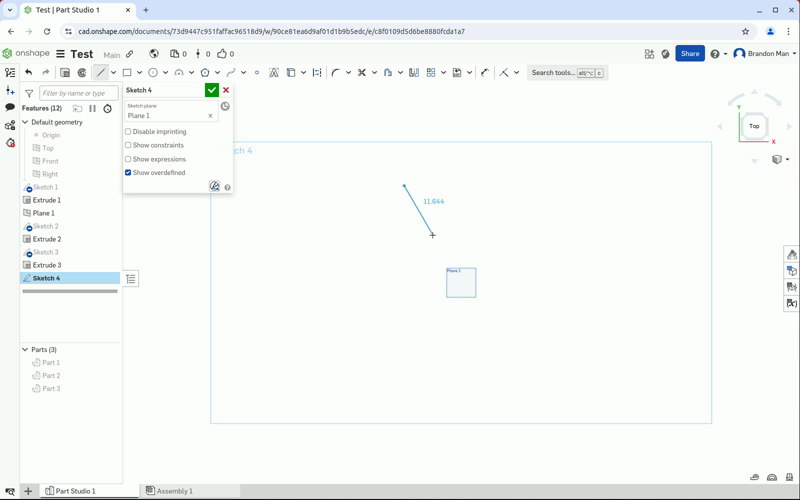
key_up(shift)
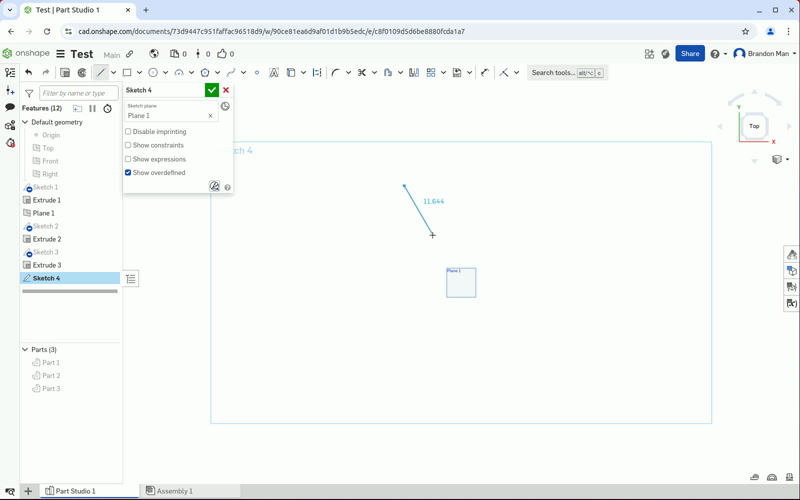
key(esc)
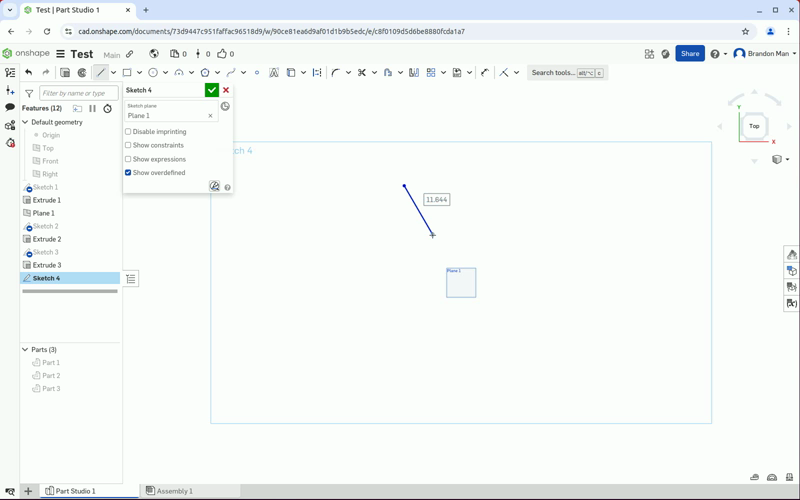
key(a)
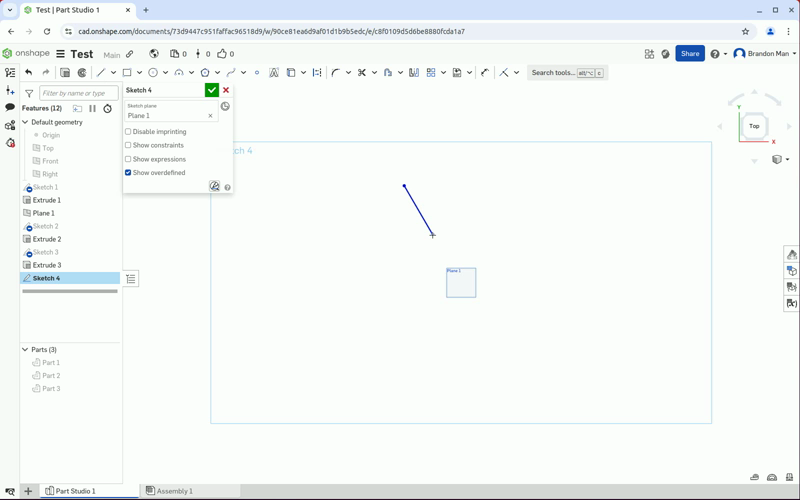
mouse_move(432, 234)
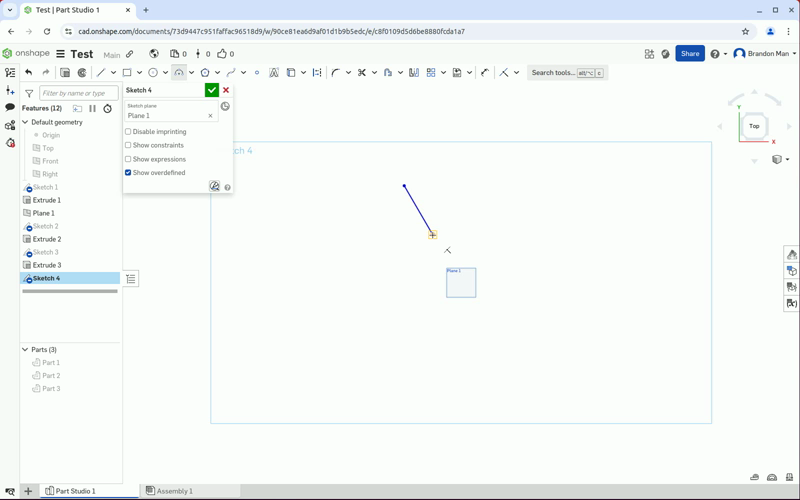
click(432, 234)
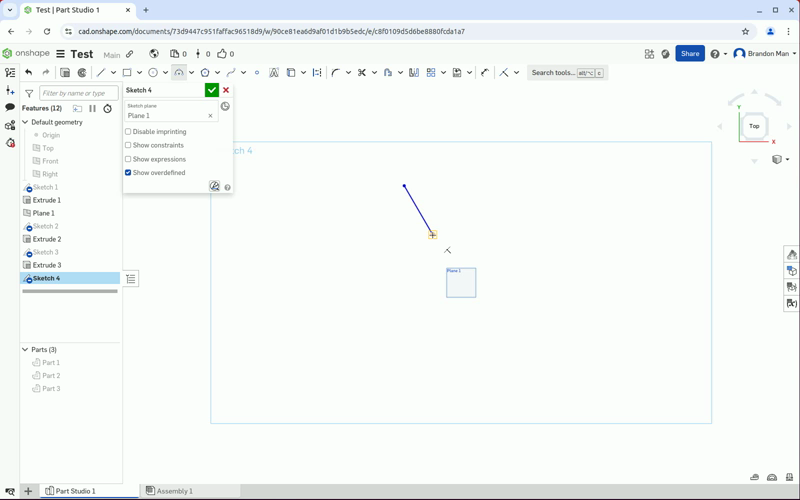
key_down(shift)
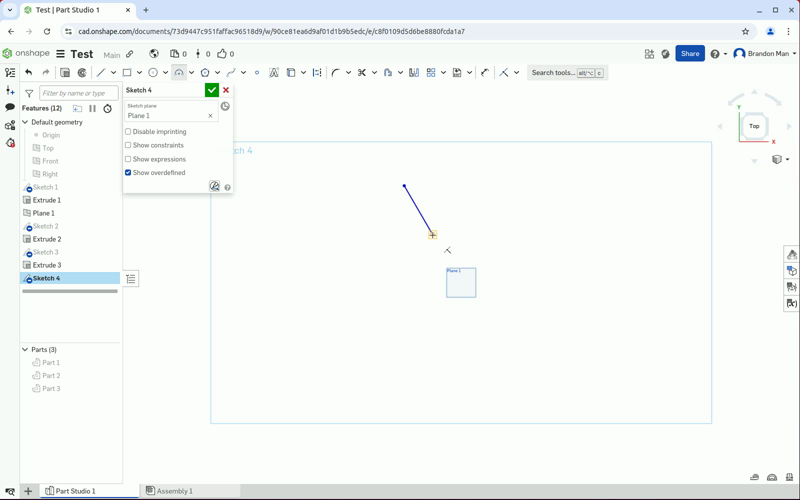
mouse_move(460, 227)
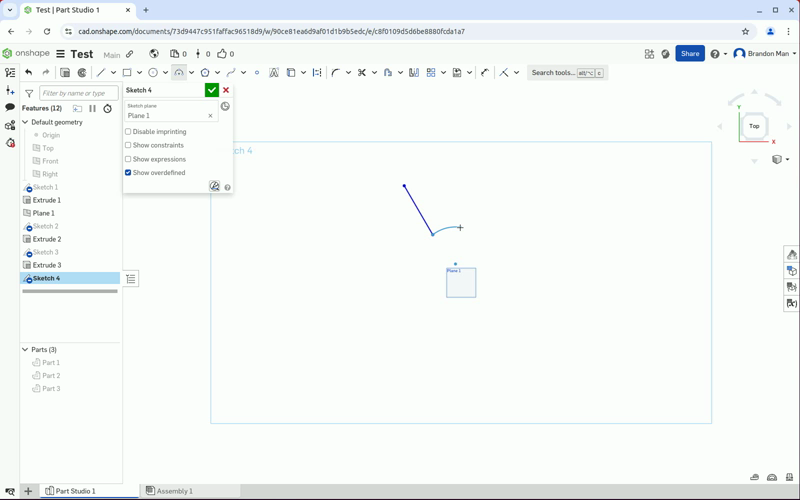
click(460, 227)
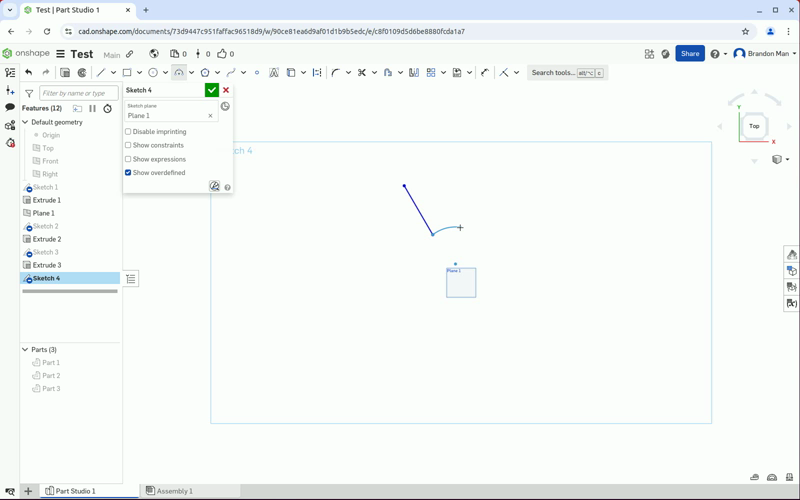
mouse_move(446, 229)
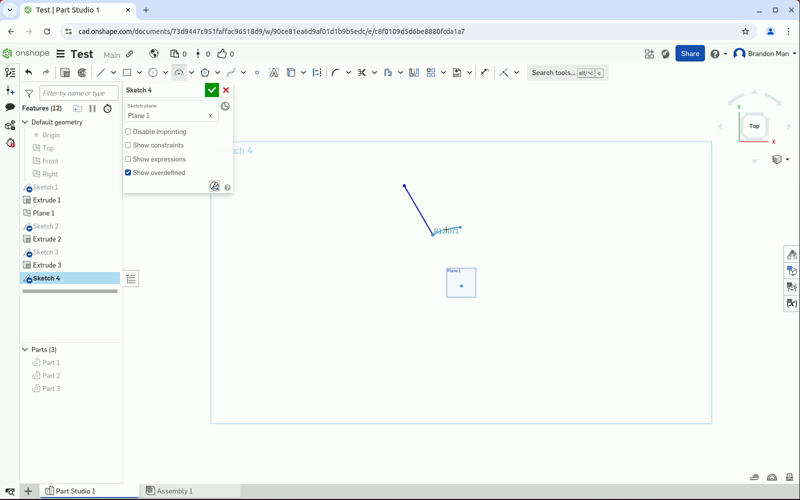
click(446, 229)
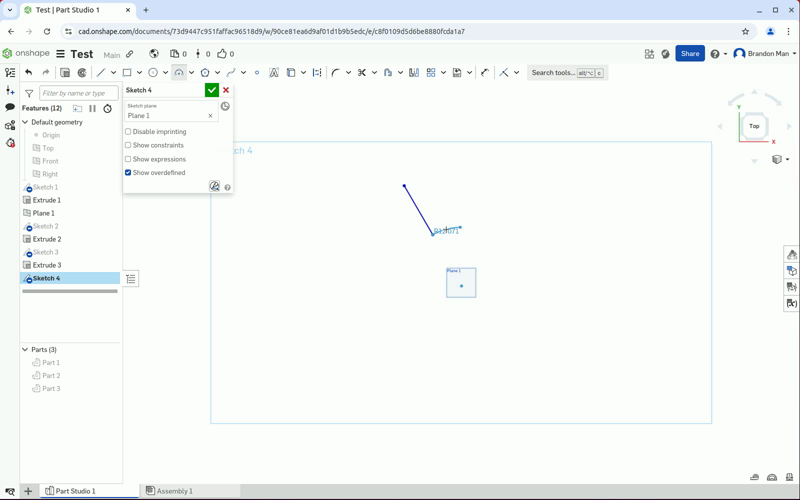
key_up(shift)
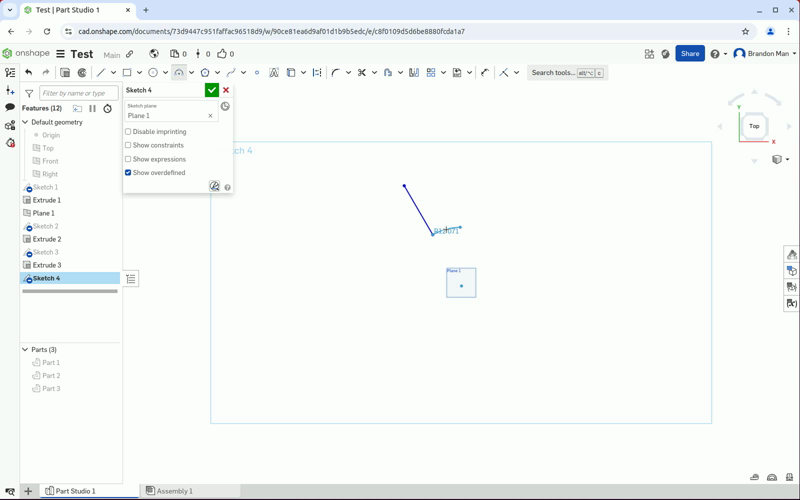
key(esc)
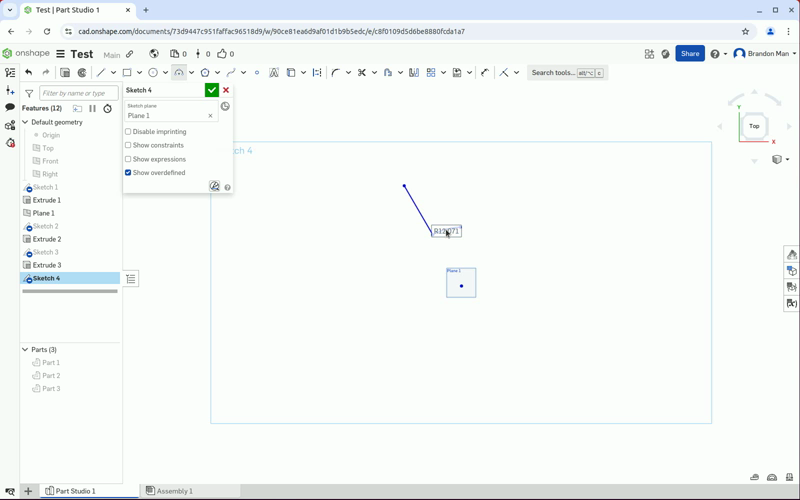
key(l)
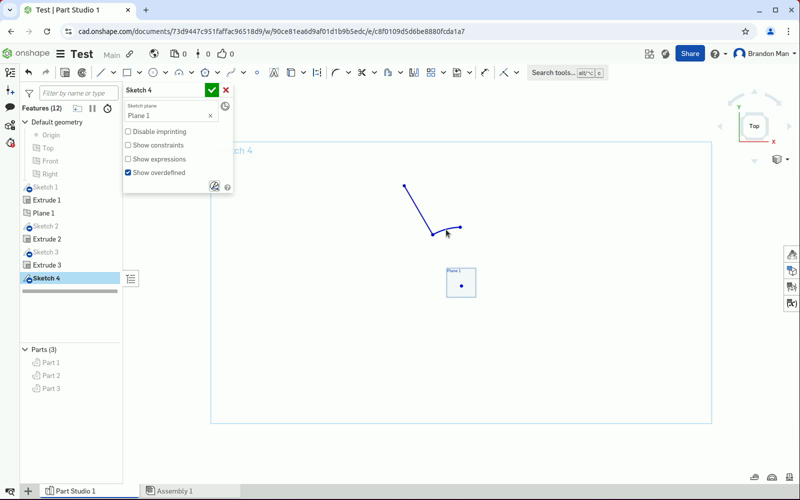
mouse_move(460, 227)
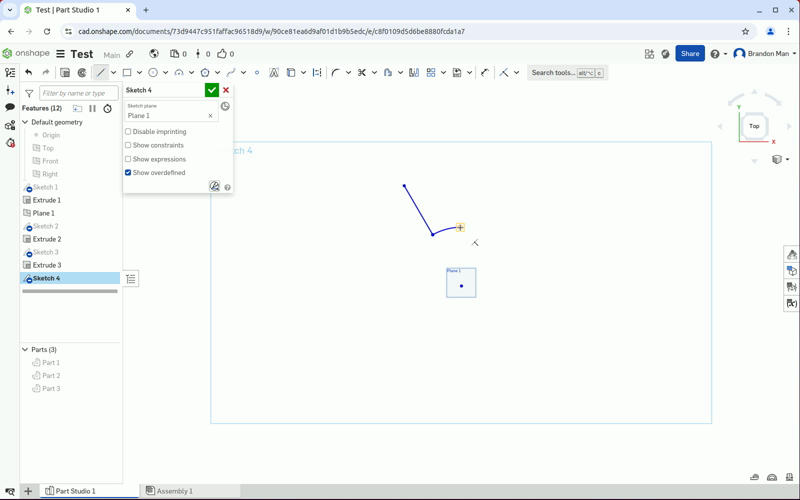
click(460, 227)
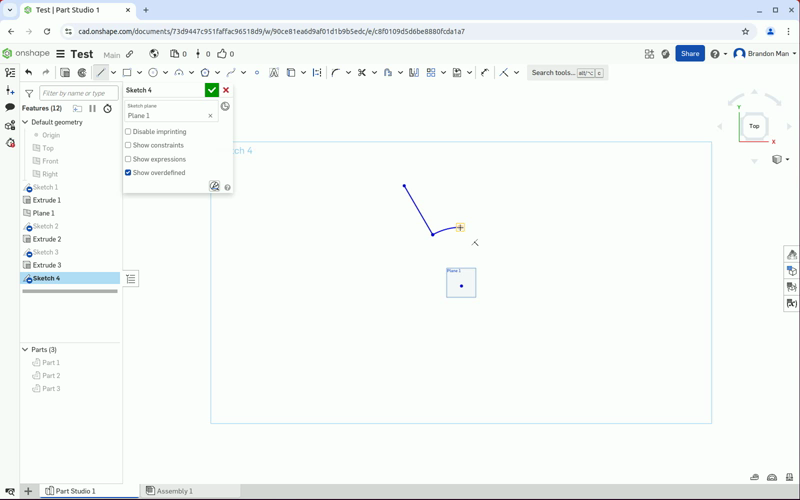
key_down(shift)
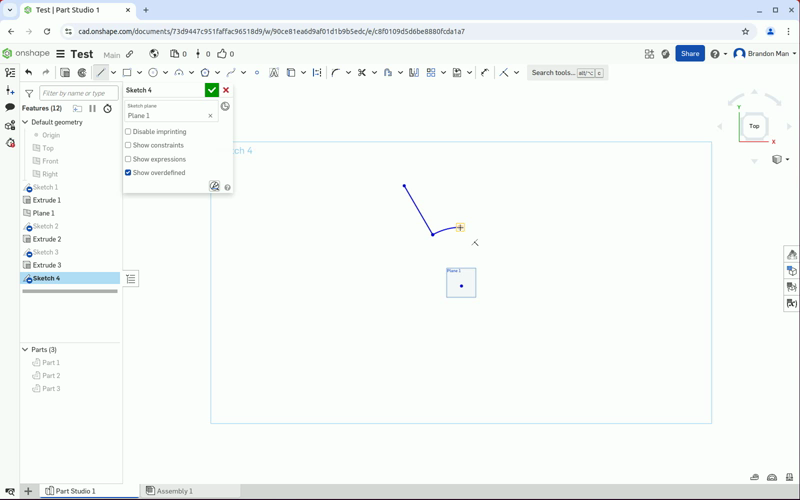
mouse_move(490, 227)
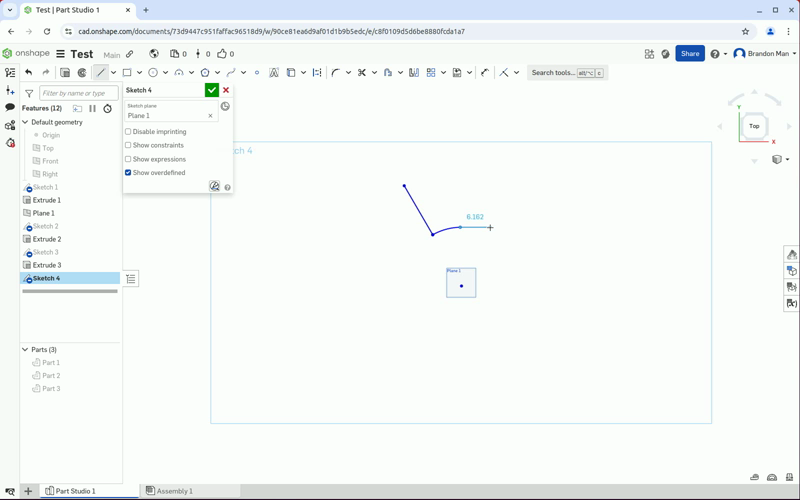
mouse_move(458, 170)
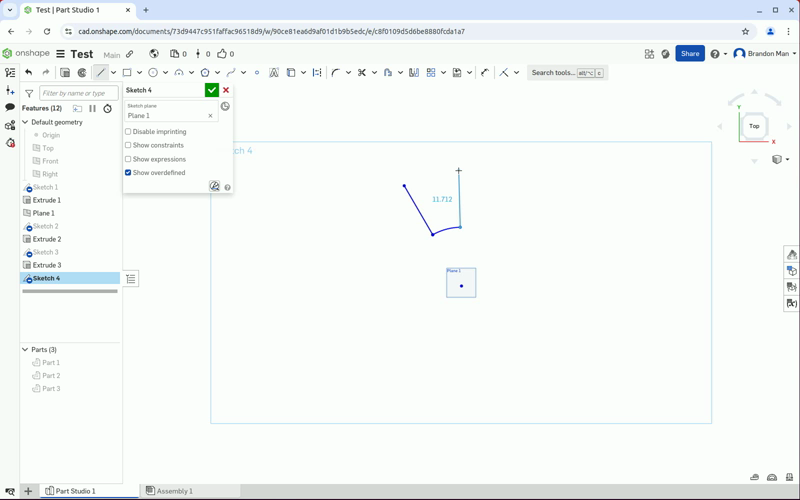
click(458, 170)
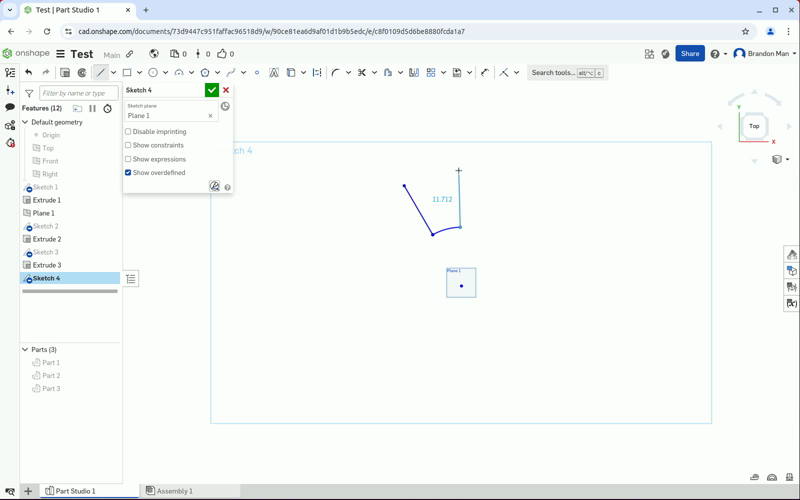
key_up(shift)
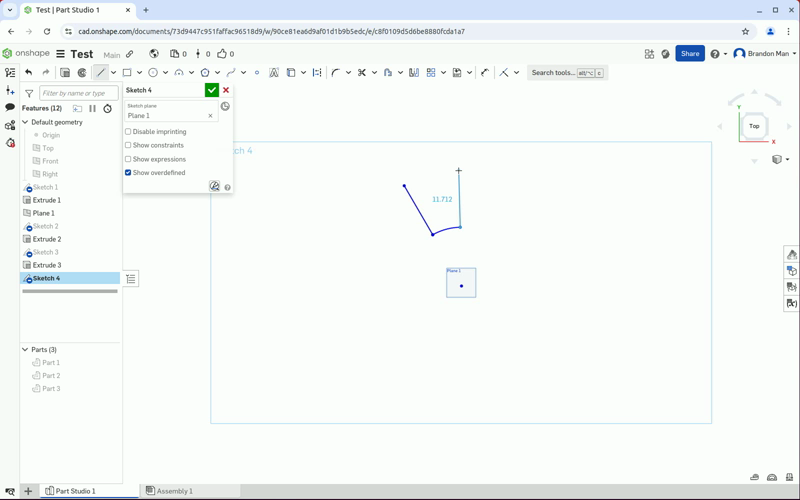
key(esc)
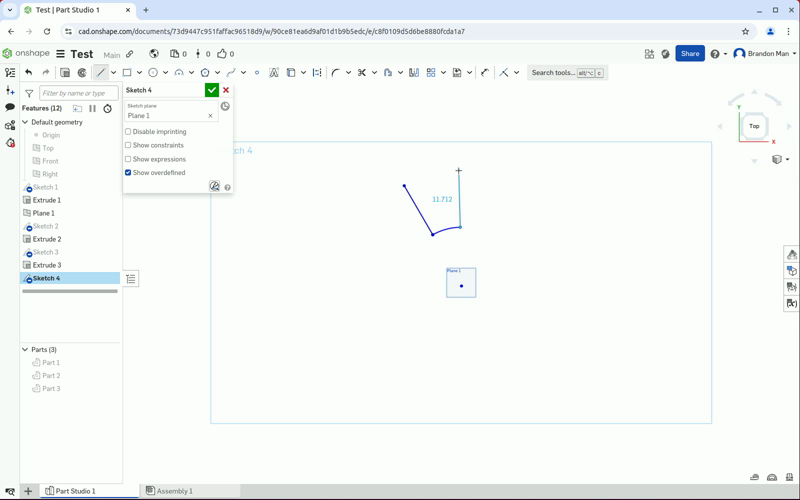
key(a)
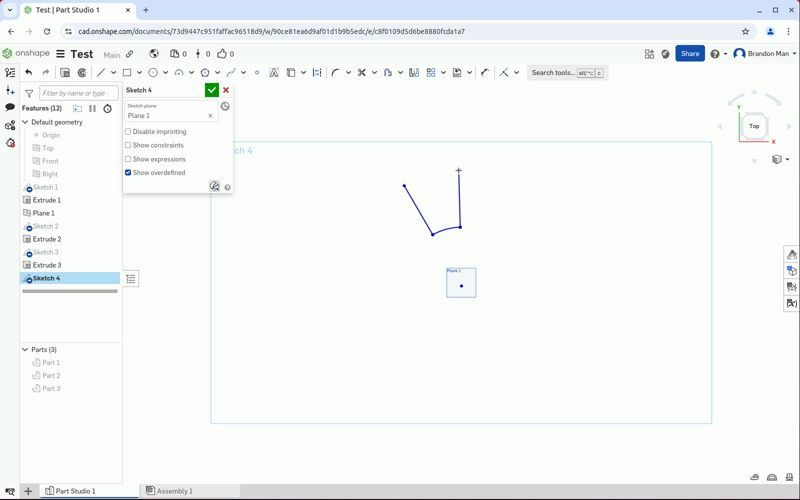
mouse_move(458, 170)
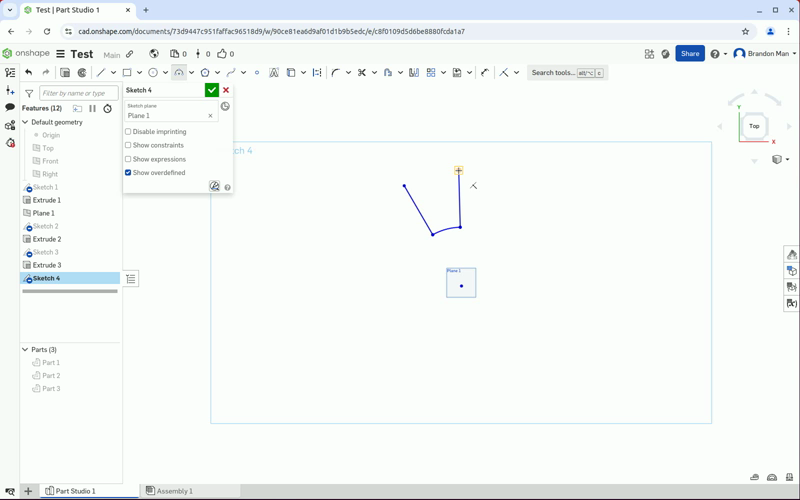
click(458, 170)
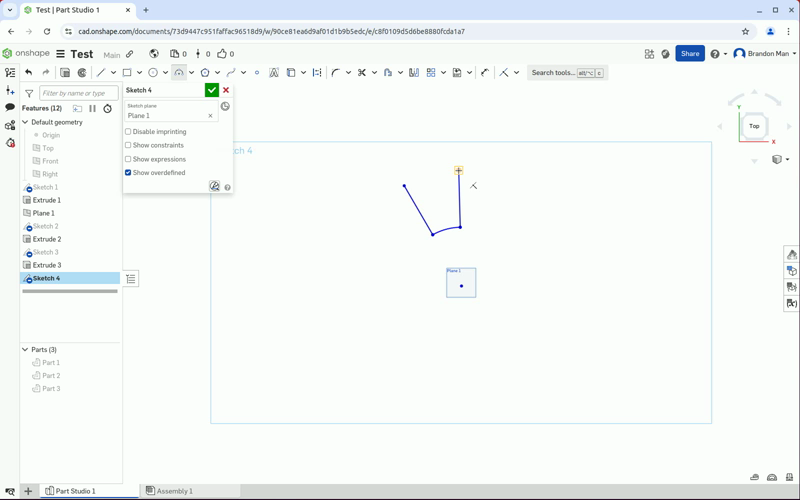
mouse_move(404, 185)
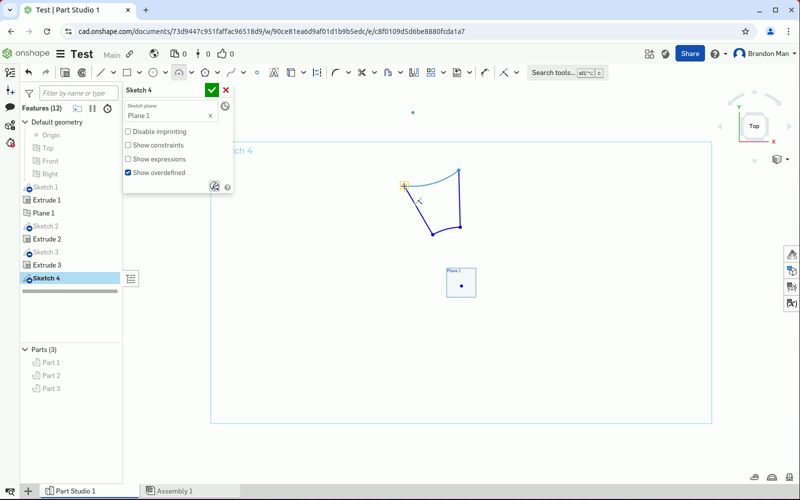
click(404, 185)
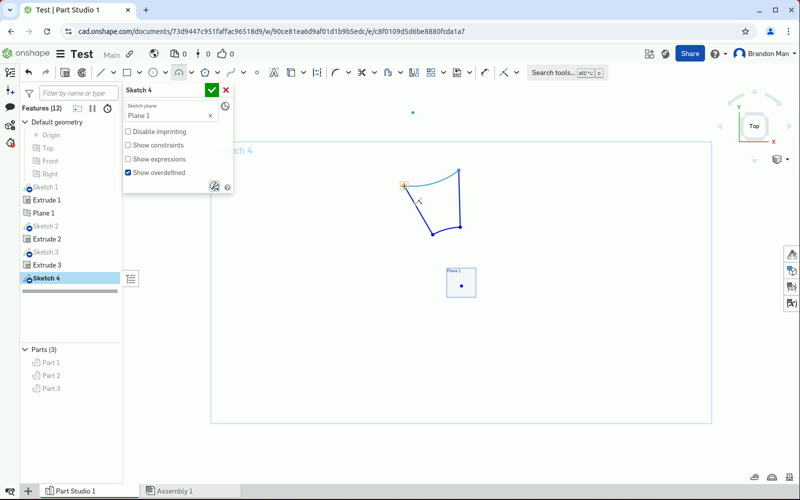
key_down(shift)
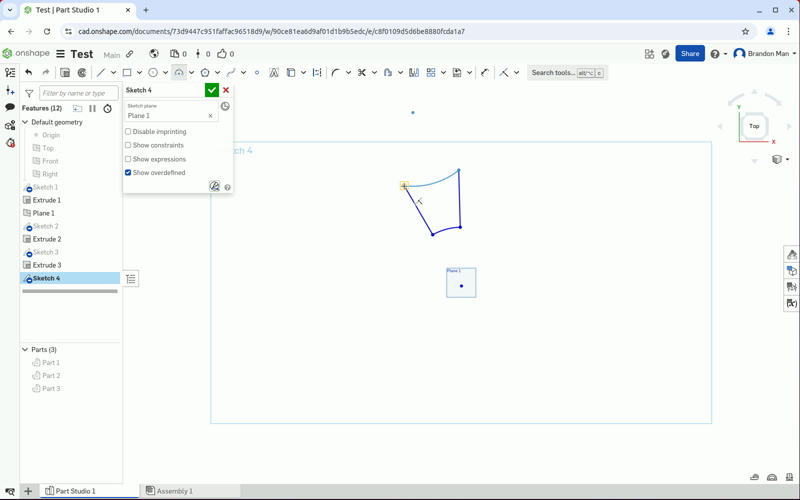
mouse_move(430, 174)
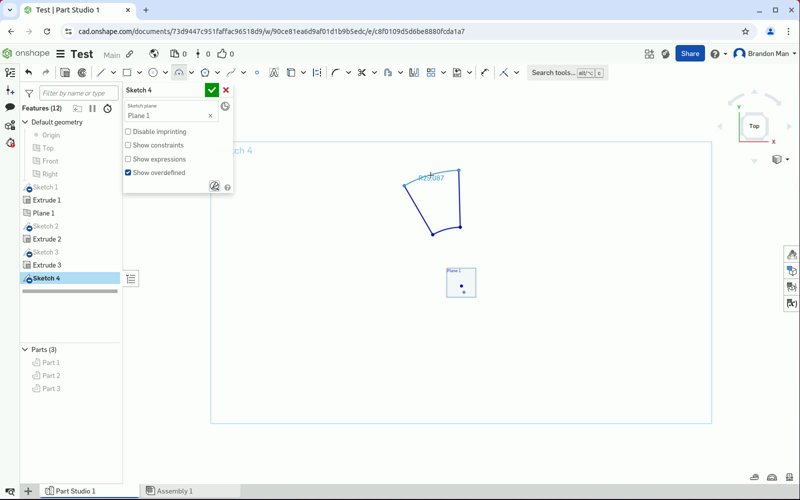
click(430, 174)
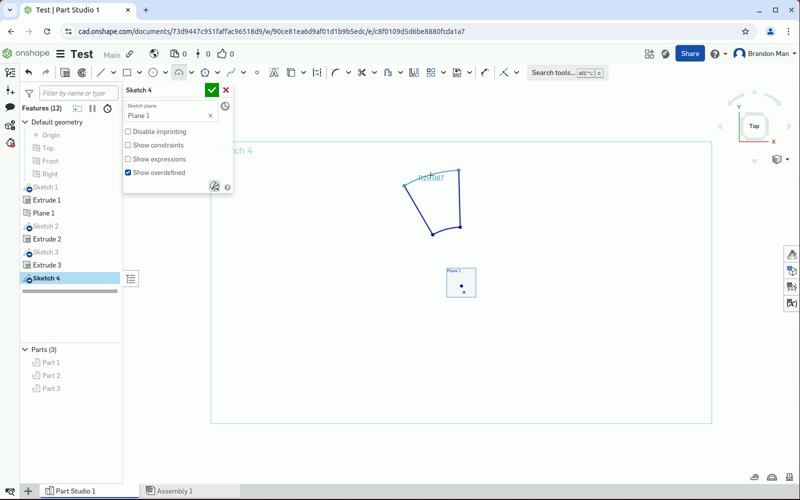
key_up(shift)
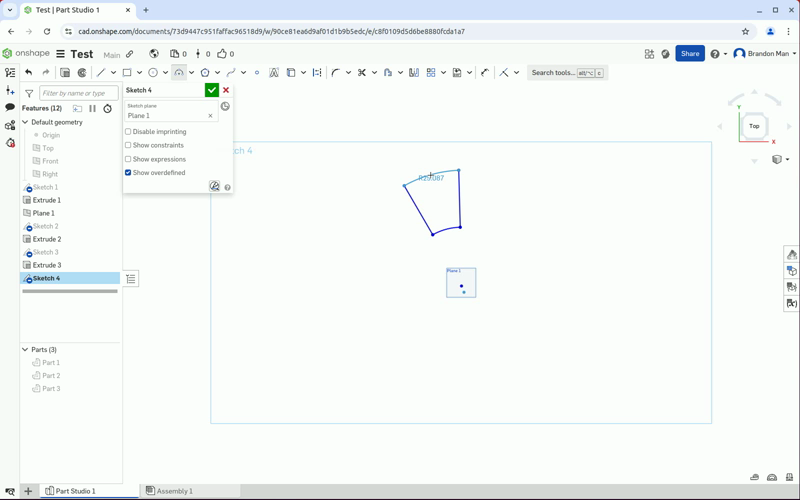
key(esc)
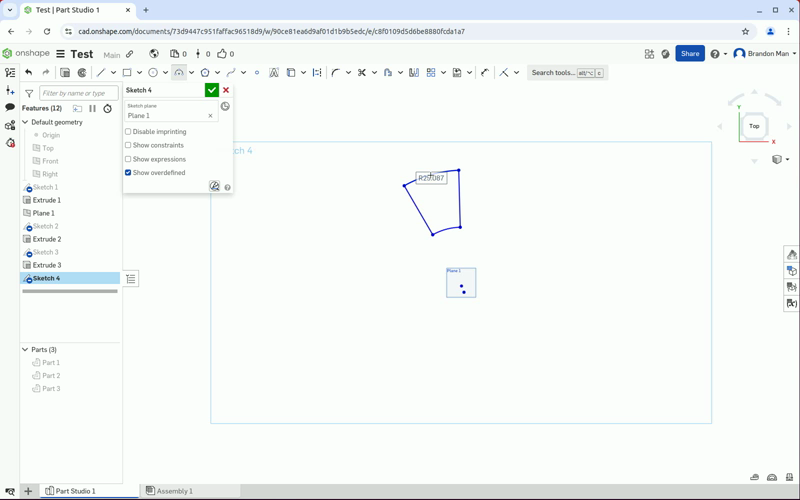
mouse_move(429, 178)
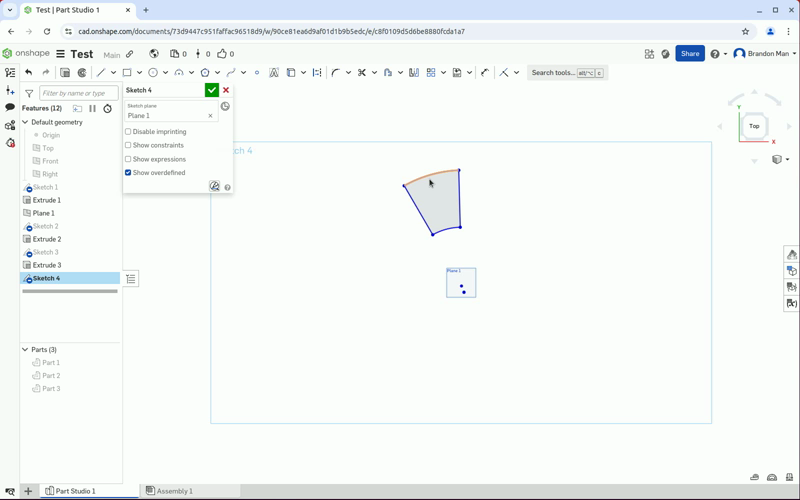
click(429, 178)
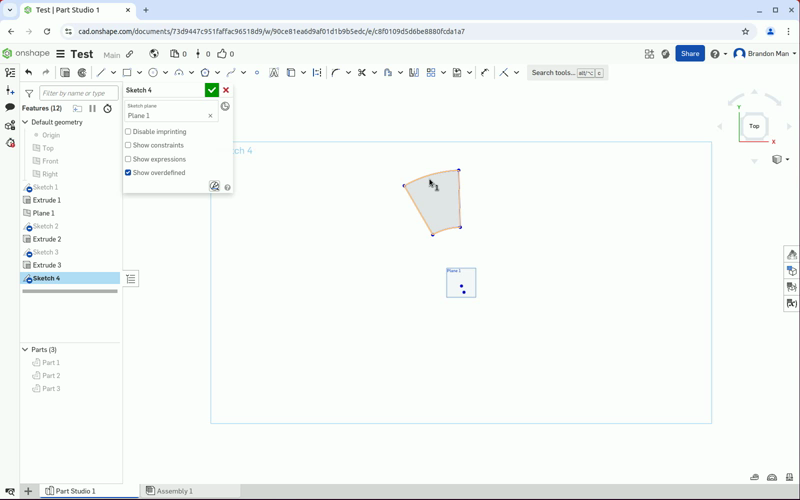
mouse_move(73, 352)
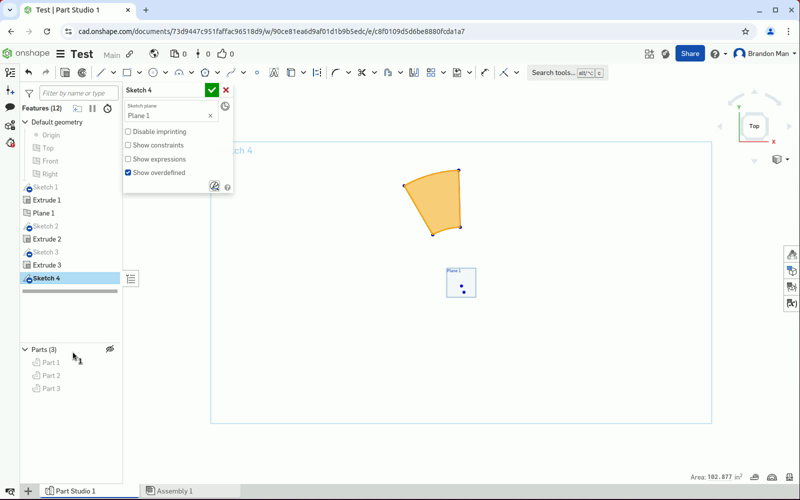
key(shift+y)
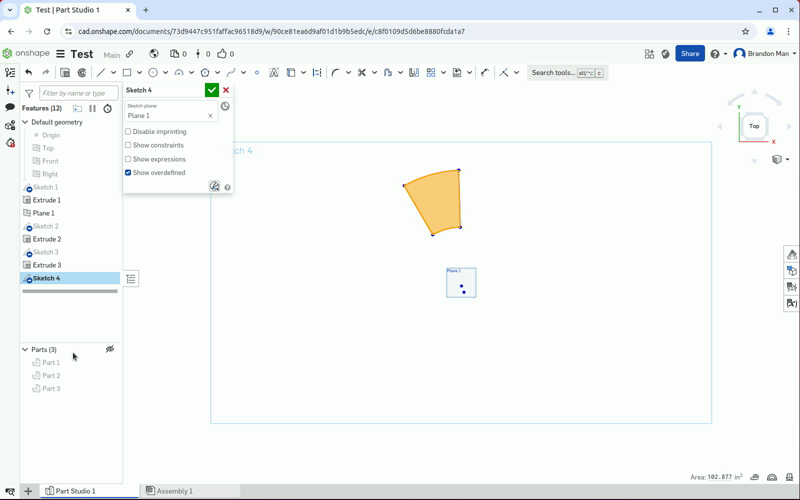
key(shift+e)
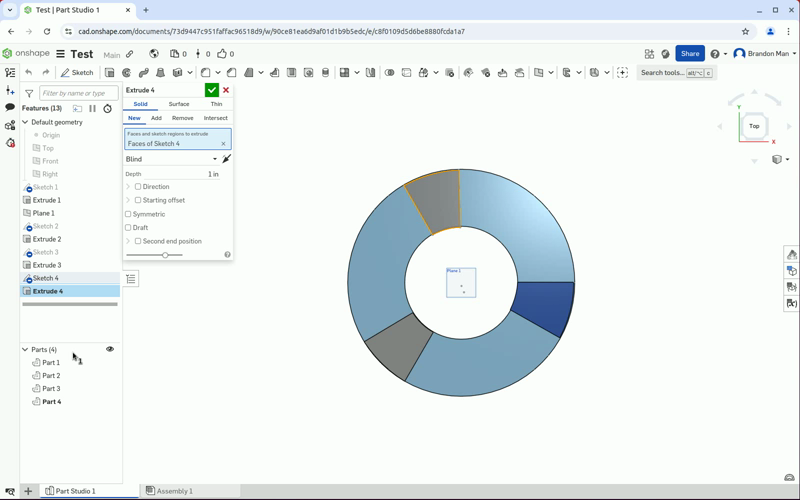
mouse_move(143, 106)
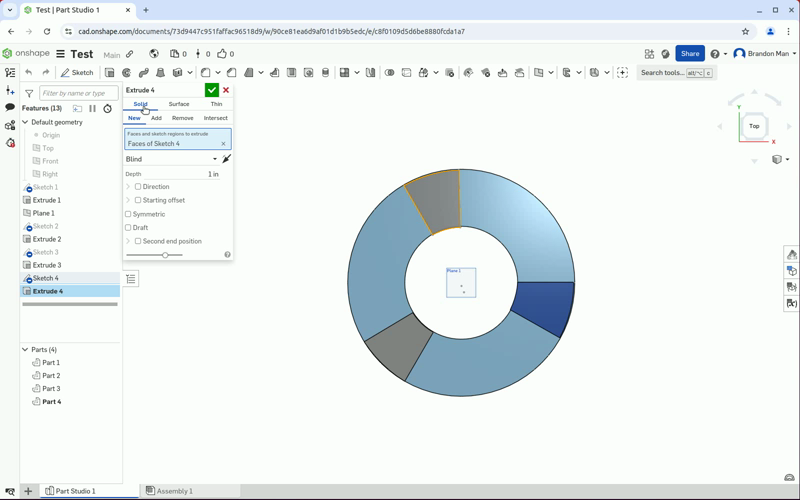
click(143, 106)
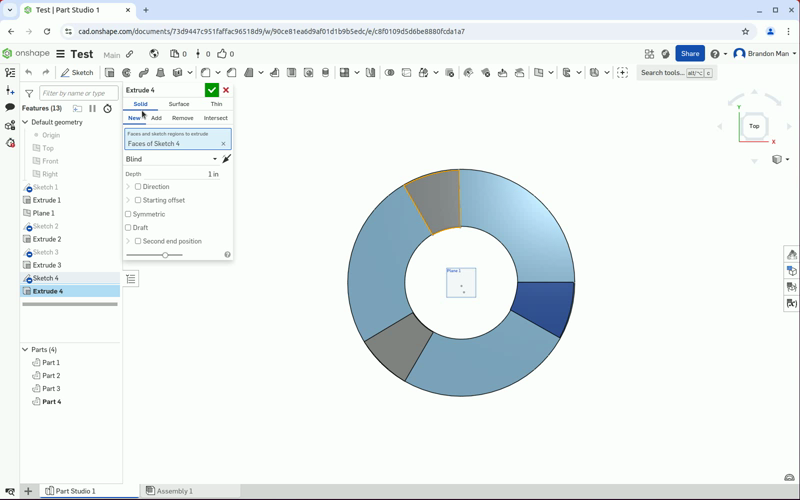
mouse_move(137, 120)
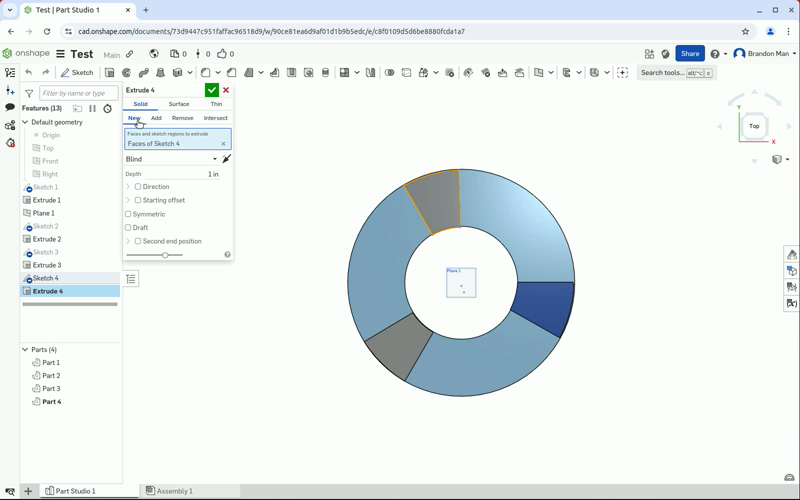
click(137, 120)
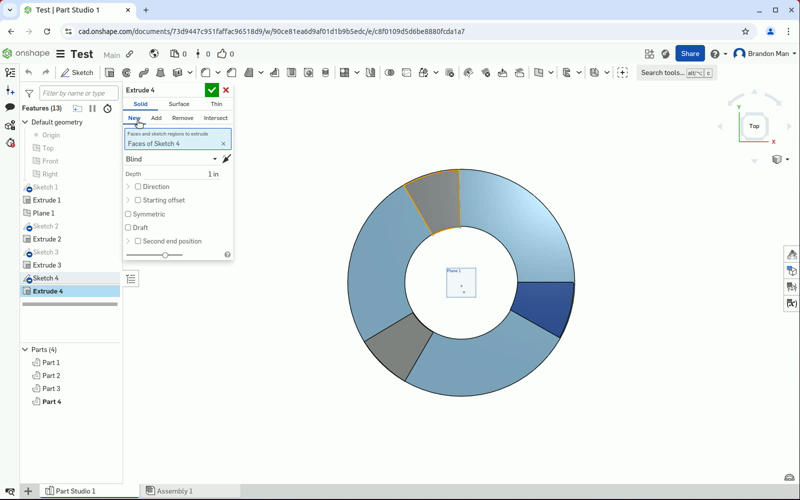
key(tab, 4)
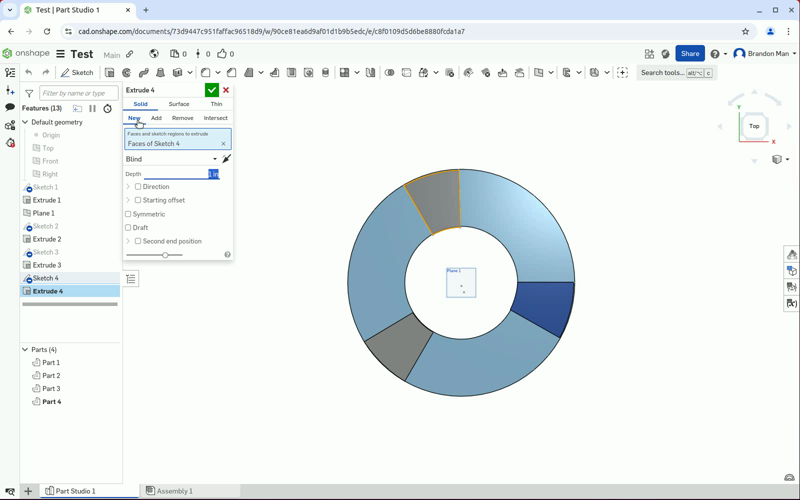
text(5.777)
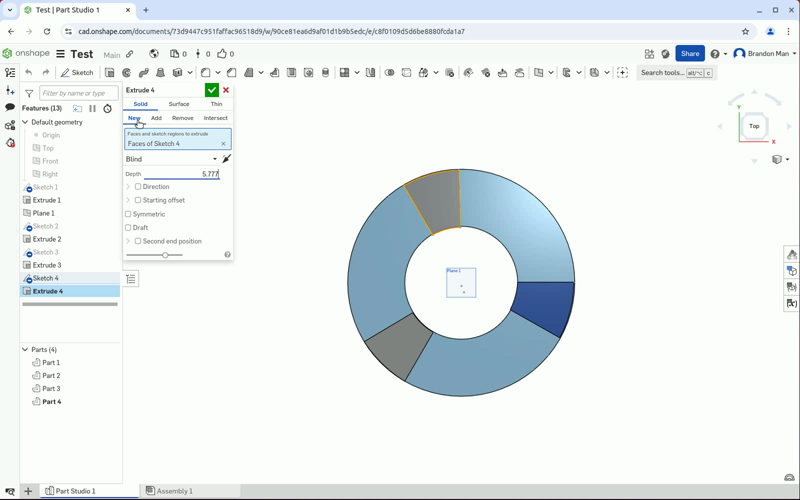
key(enter)
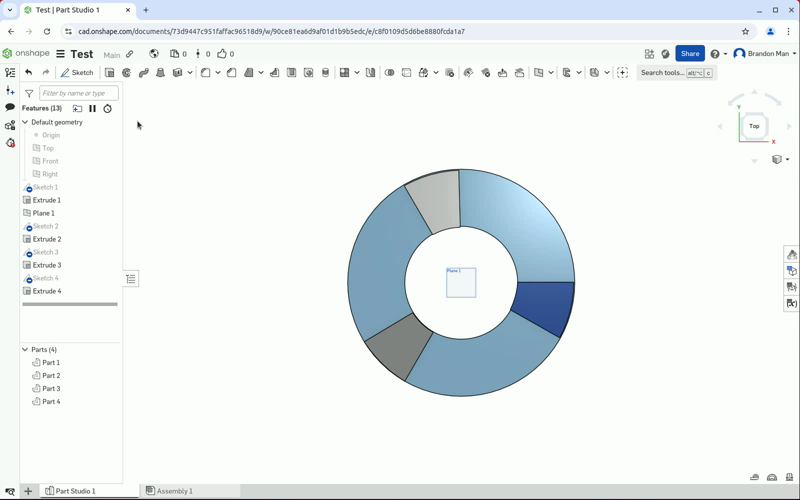
key(shift+h)
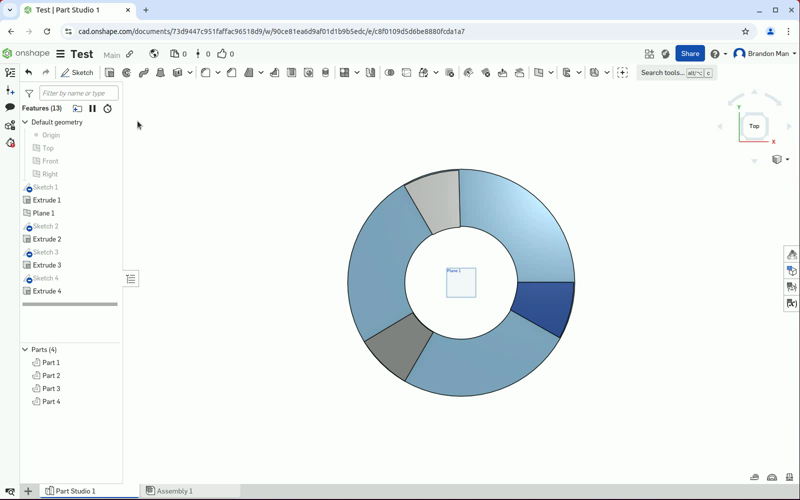
key(shift+h)
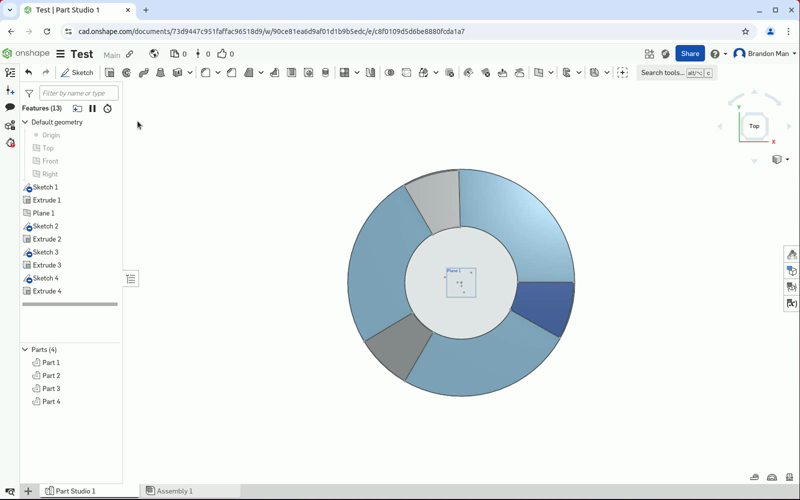
key(shift+7)
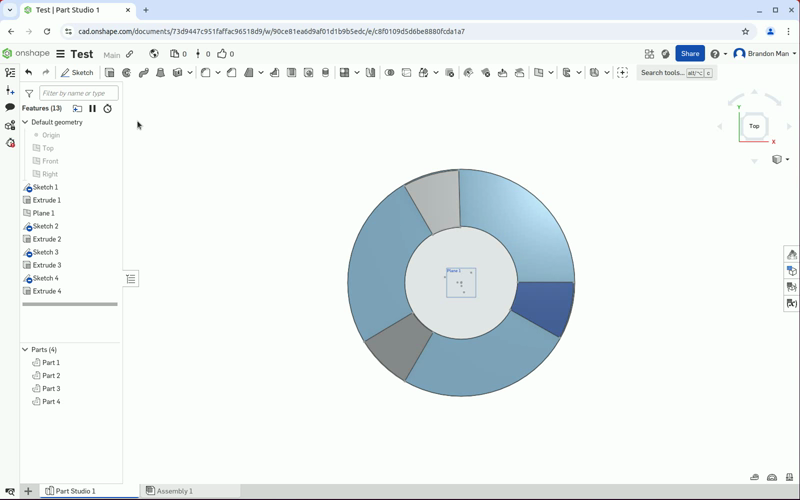
key(up, 3)
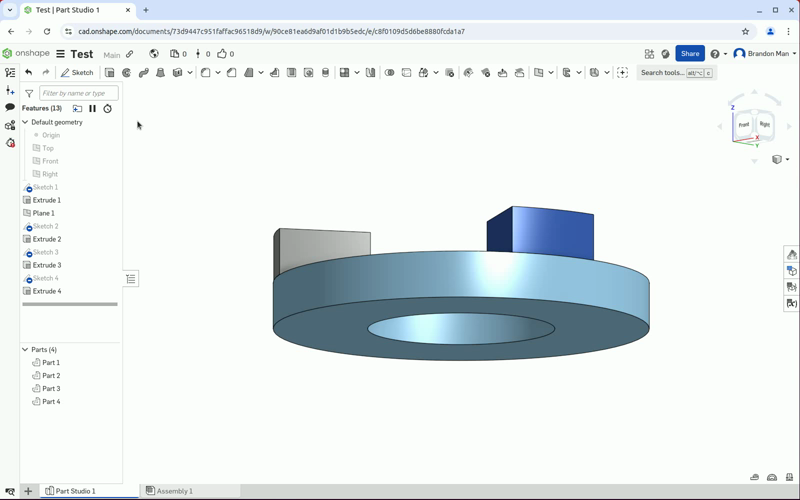
key(left, 3)
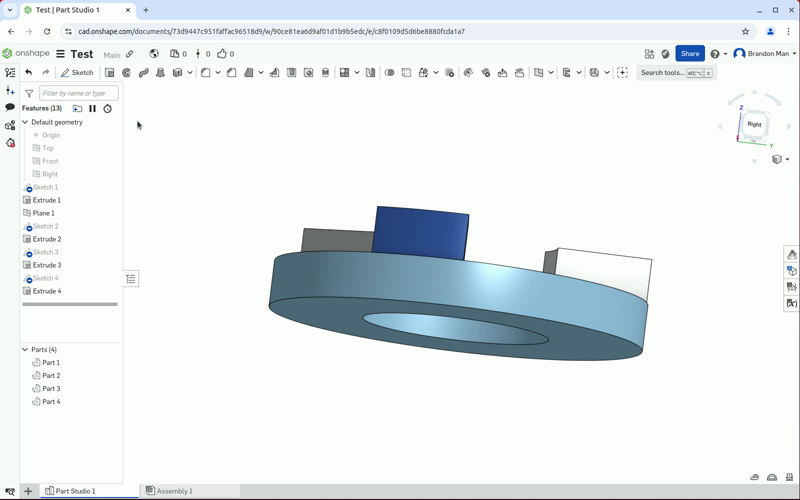
key(right, 3)
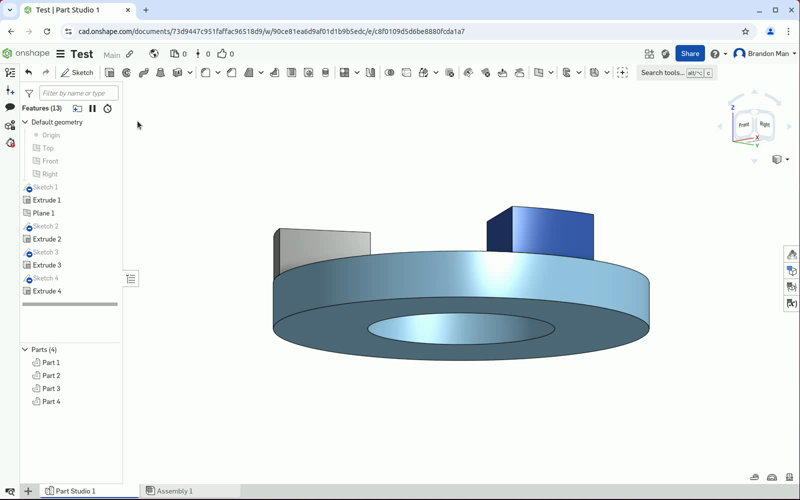
key(down, 3)
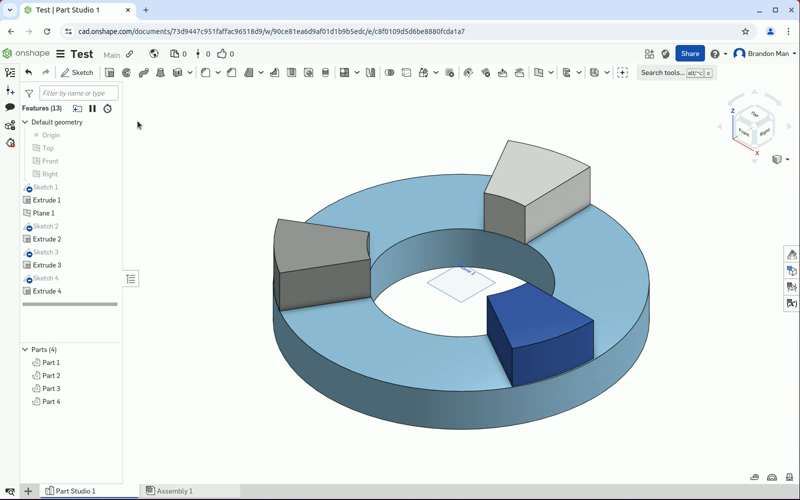
mouse_move(73, 189)
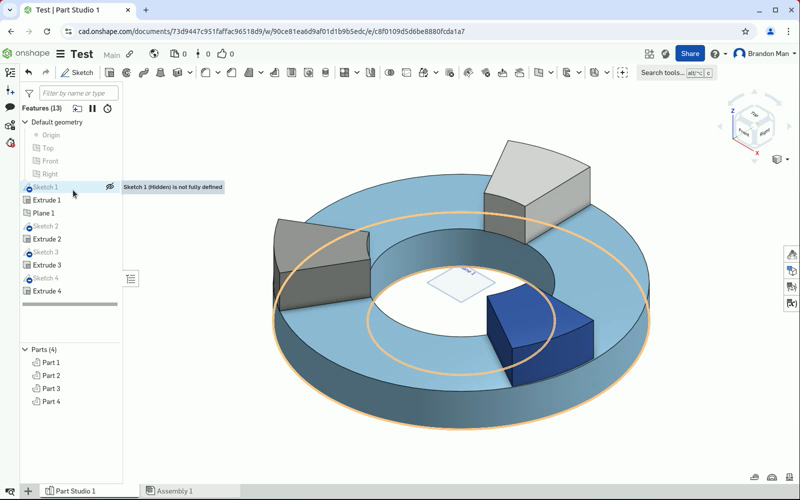
click(73, 189)